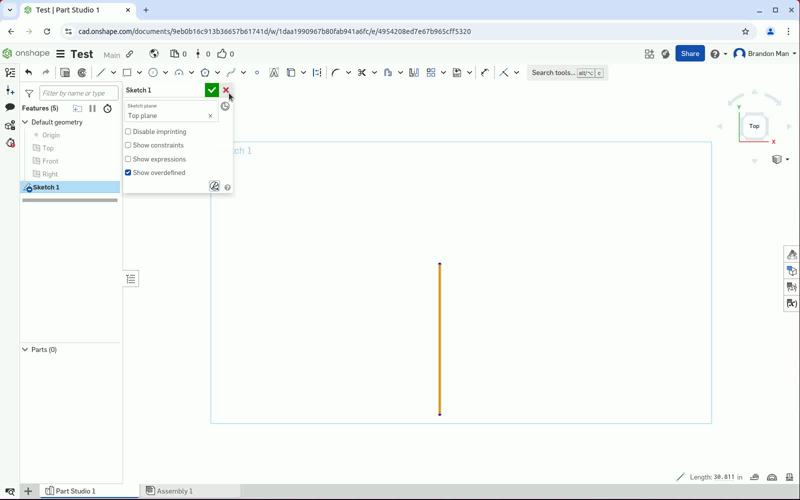
key(shift+h)
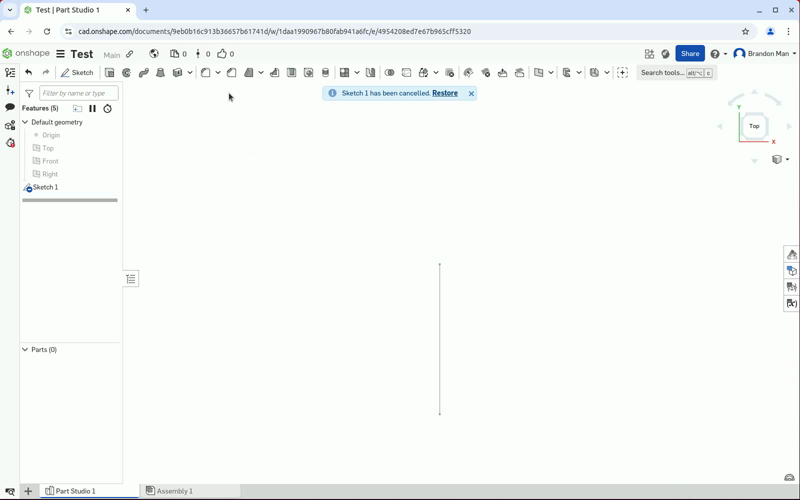
key(shift+s)
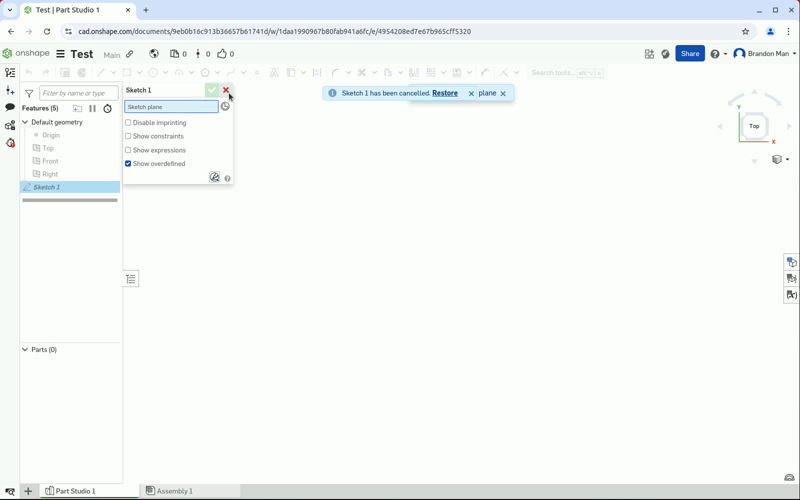
mouse_move(73, 150)
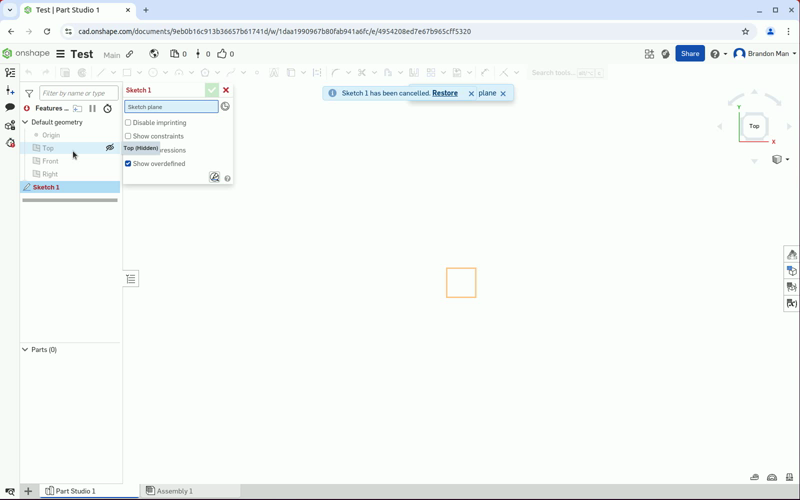
click(73, 150)
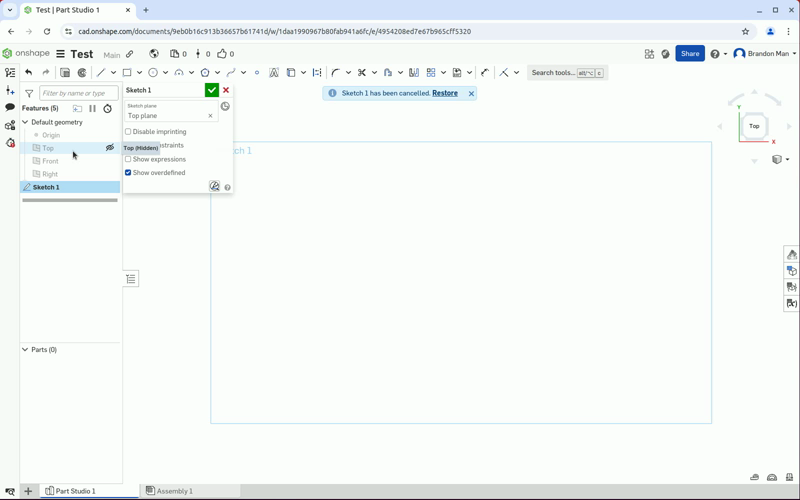
mouse_move(73, 352)
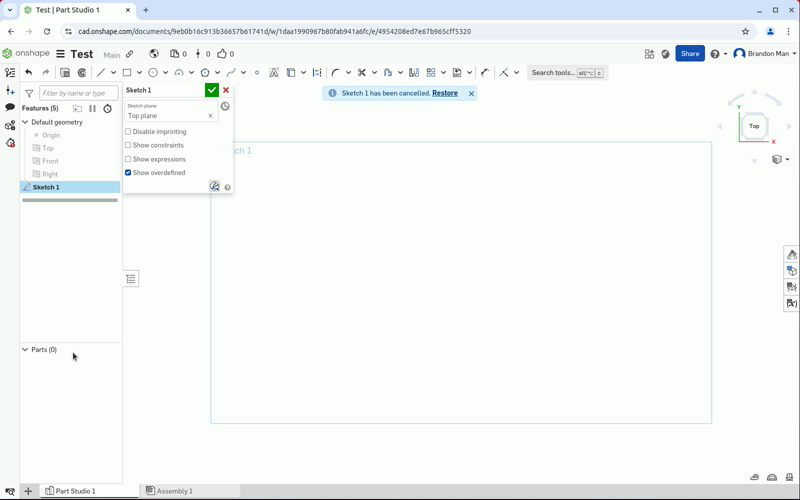
key(y)
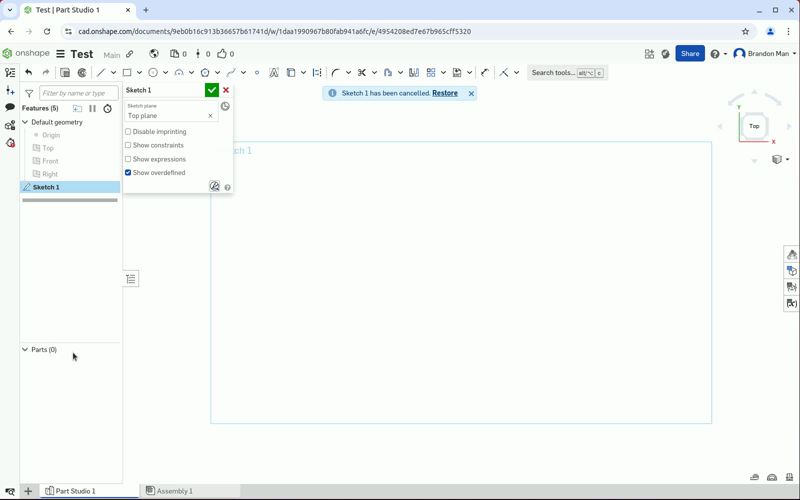
key(a)
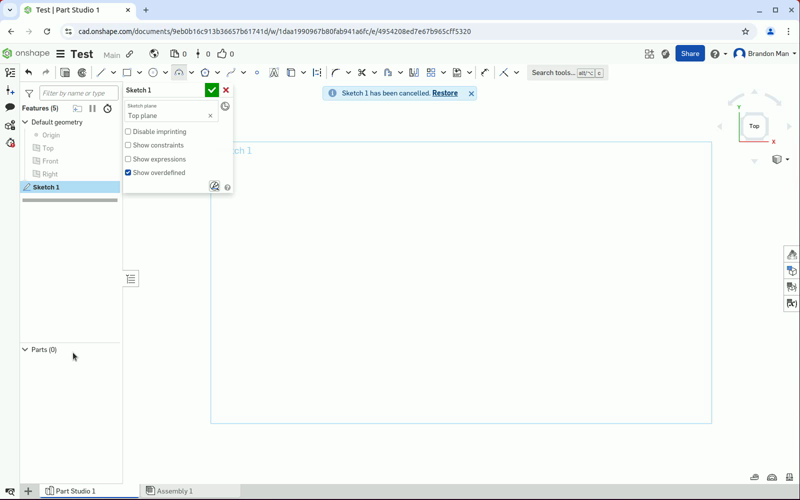
key_down(shift)
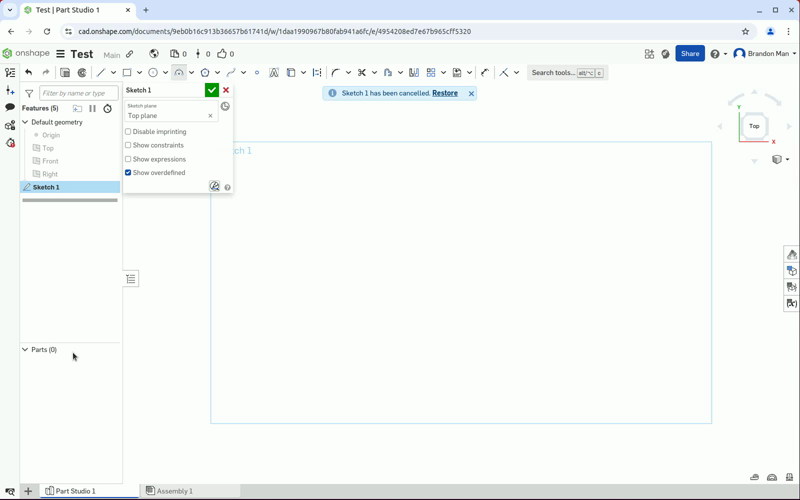
mouse_move(348, 351)
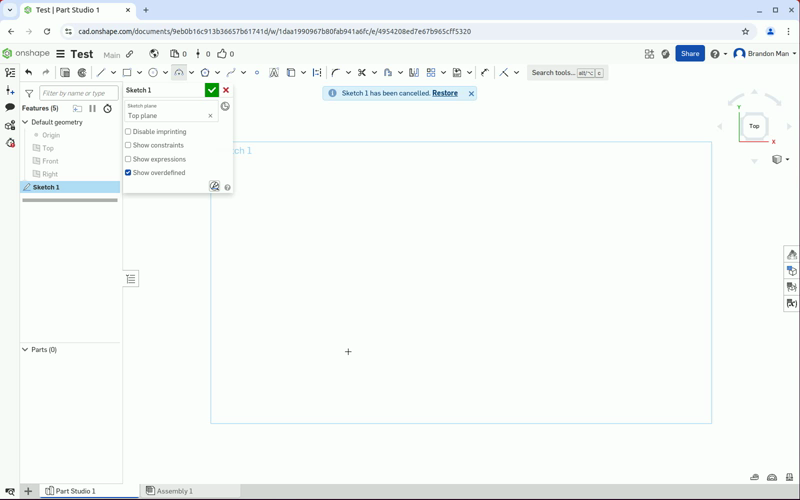
click(348, 351)
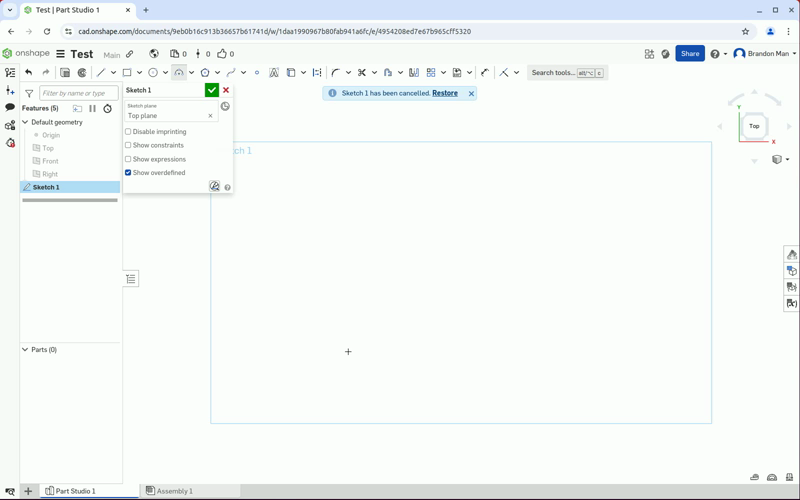
key_up(shift)
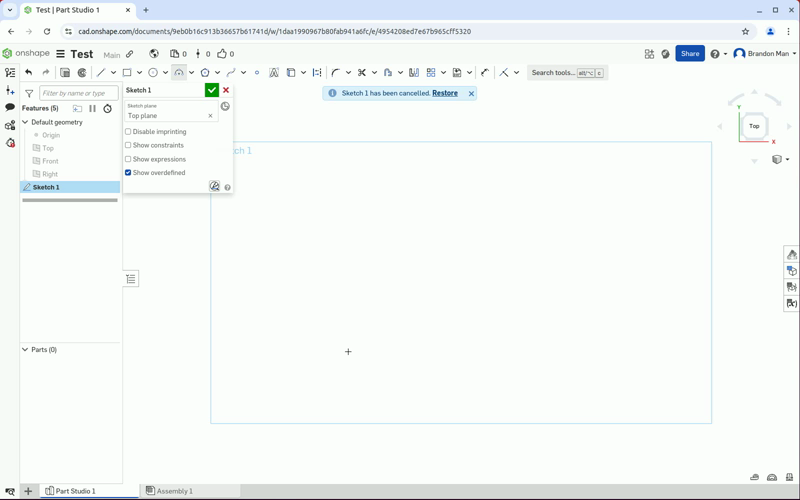
key_down(shift)
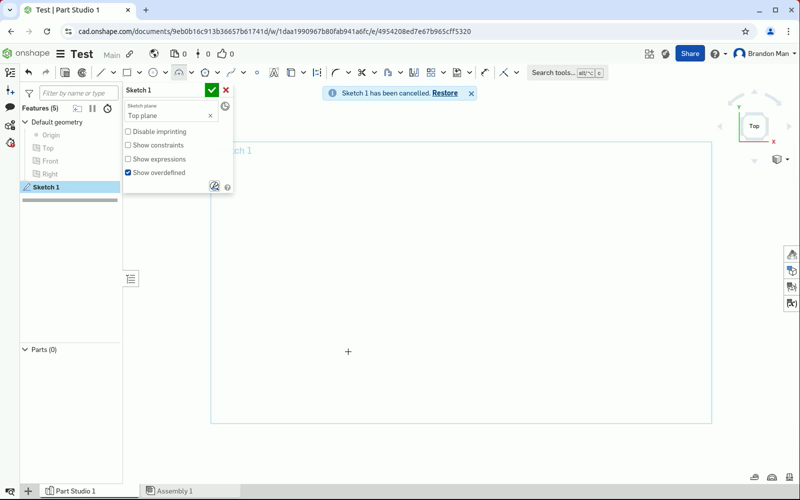
mouse_move(392, 395)
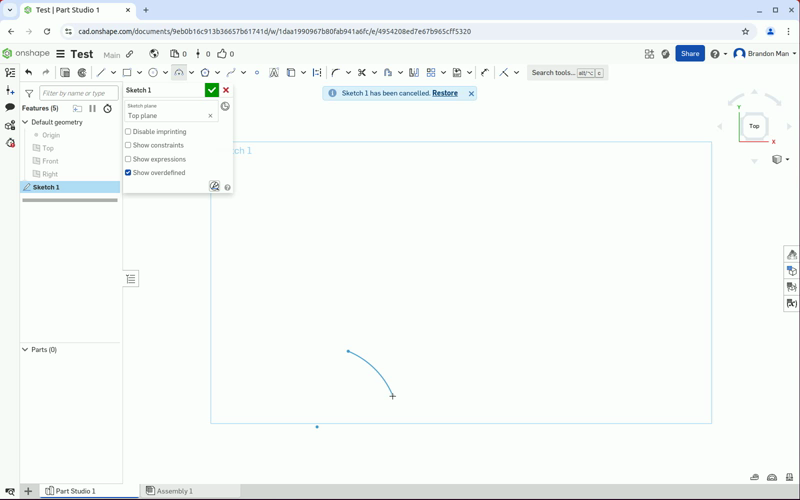
click(392, 395)
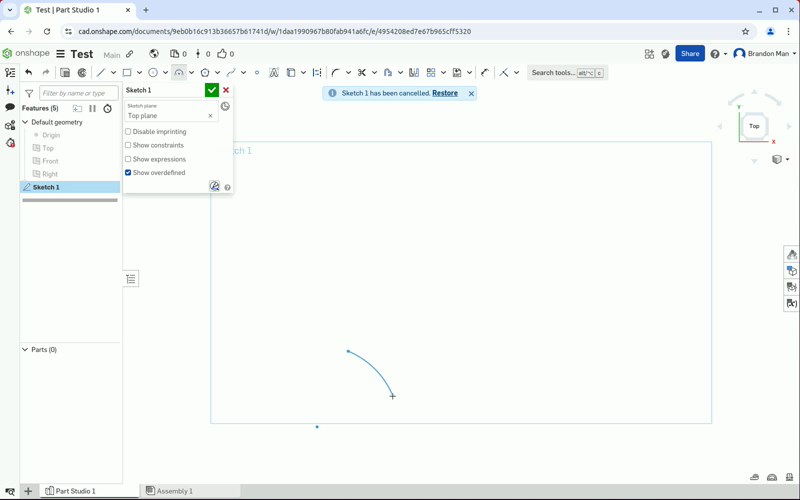
mouse_move(361, 382)
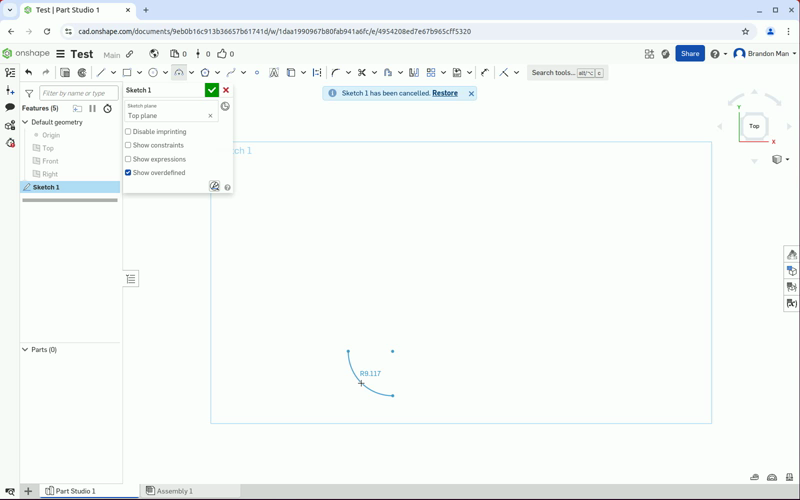
click(361, 382)
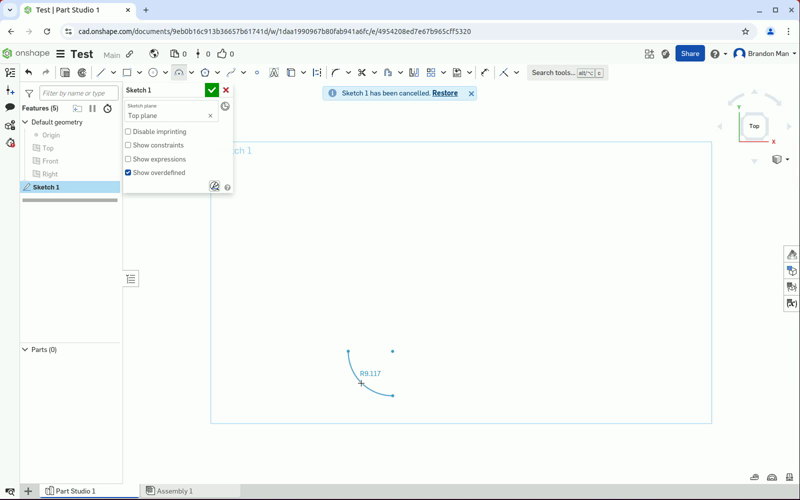
key_up(shift)
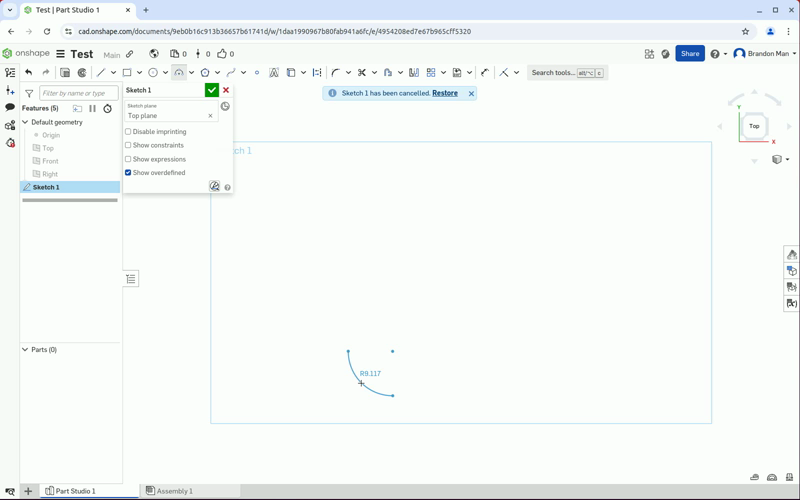
key(esc)
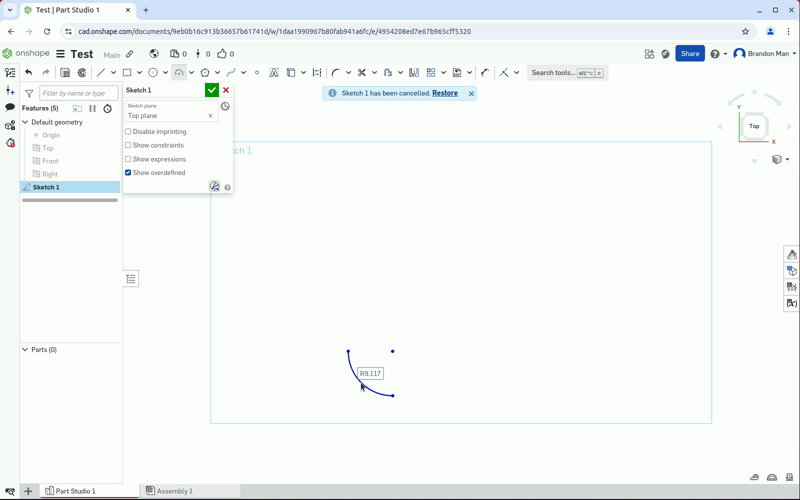
key(l)
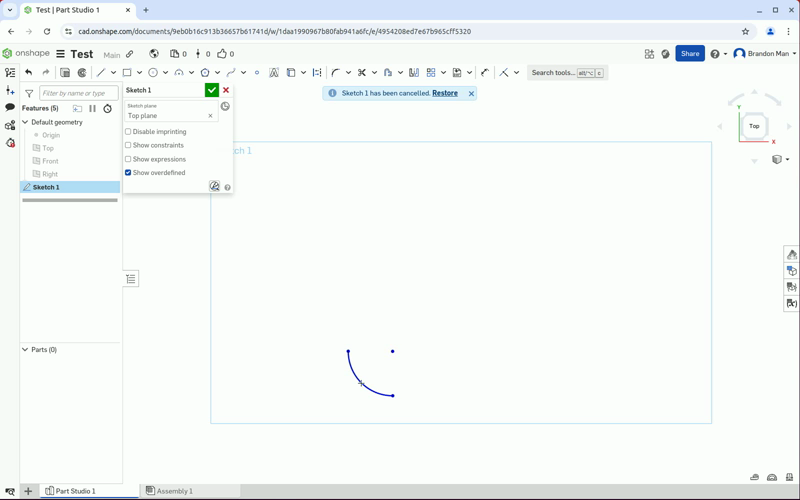
mouse_move(392, 395)
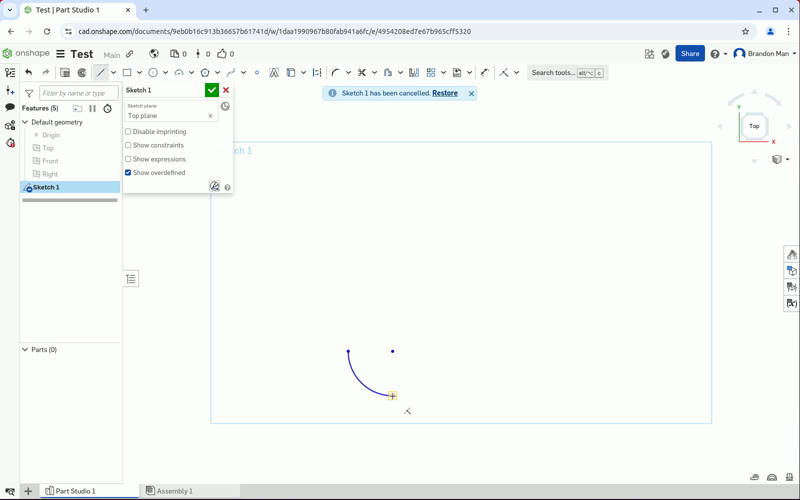
click(392, 395)
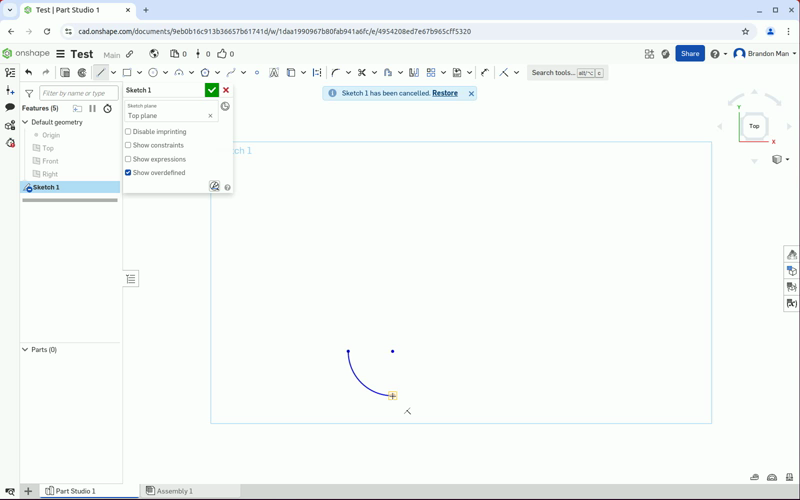
key_down(shift)
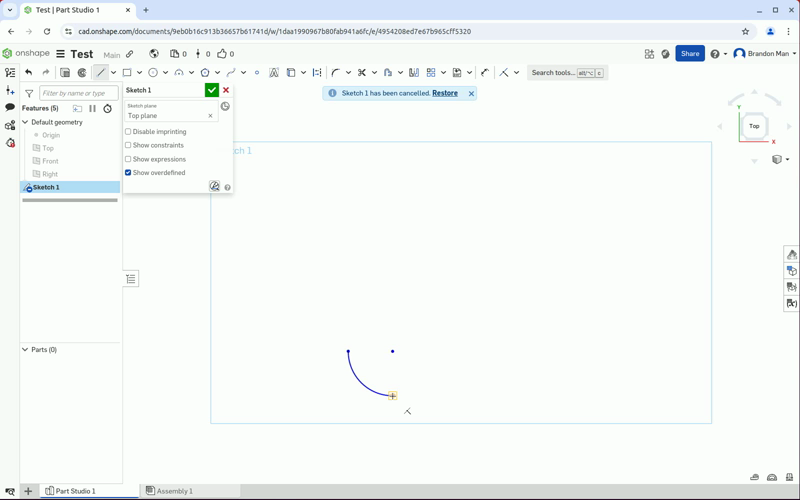
mouse_move(527, 395)
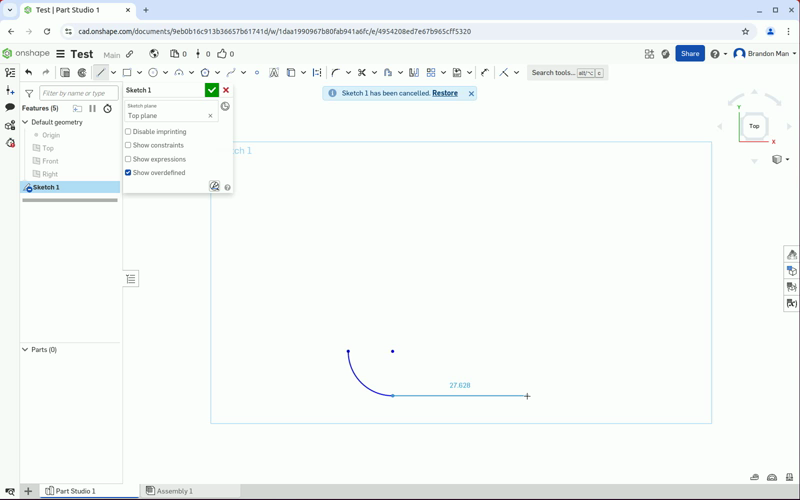
click(527, 395)
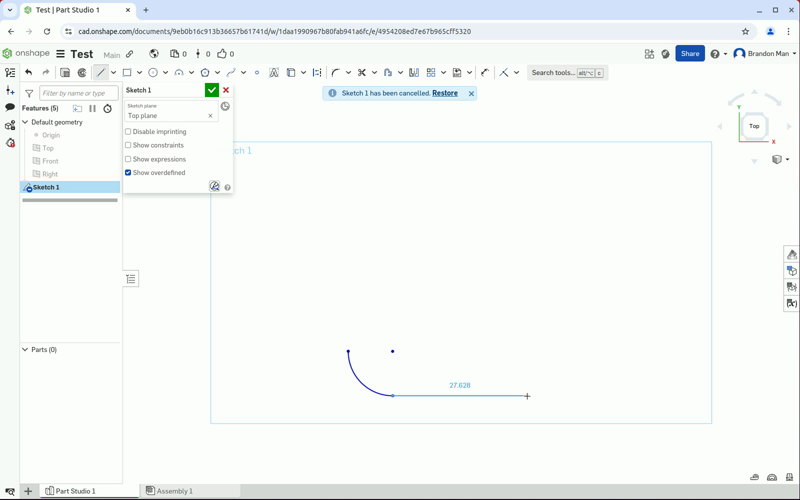
key_up(shift)
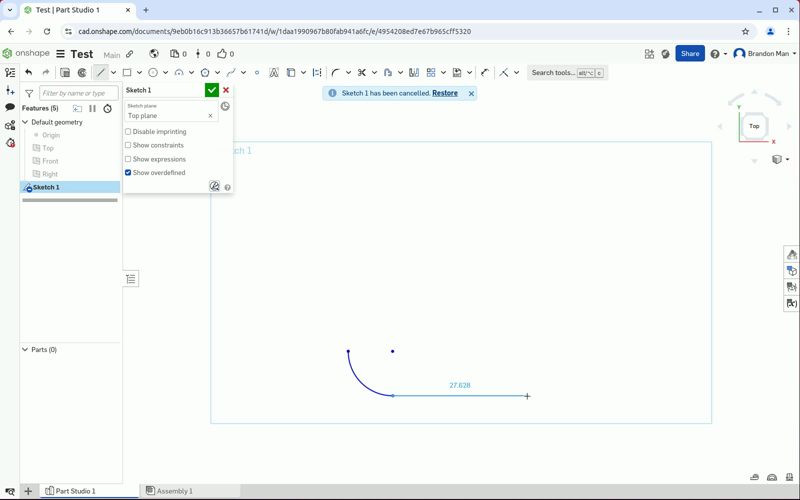
key(esc)
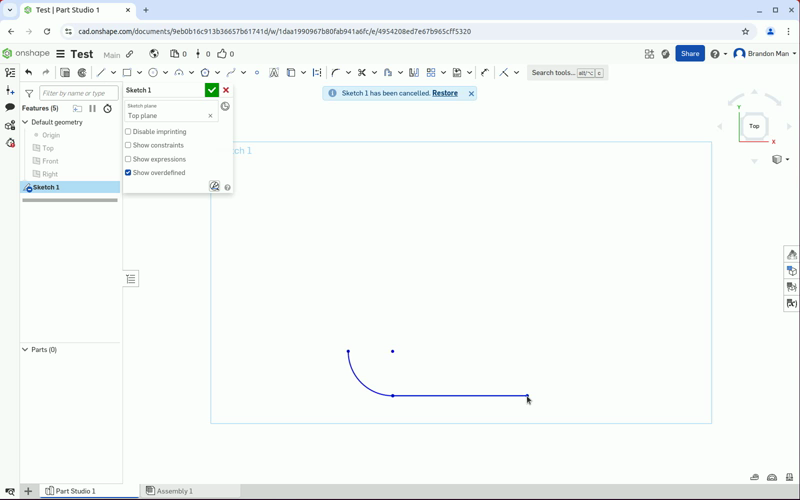
key(a)
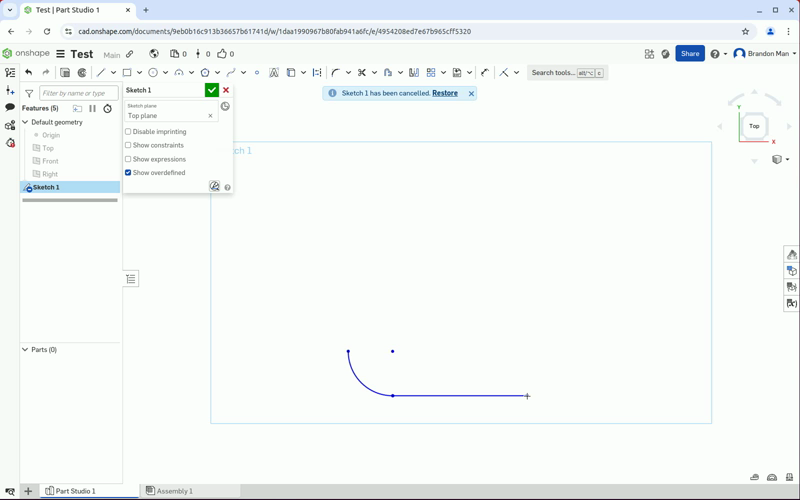
mouse_move(527, 395)
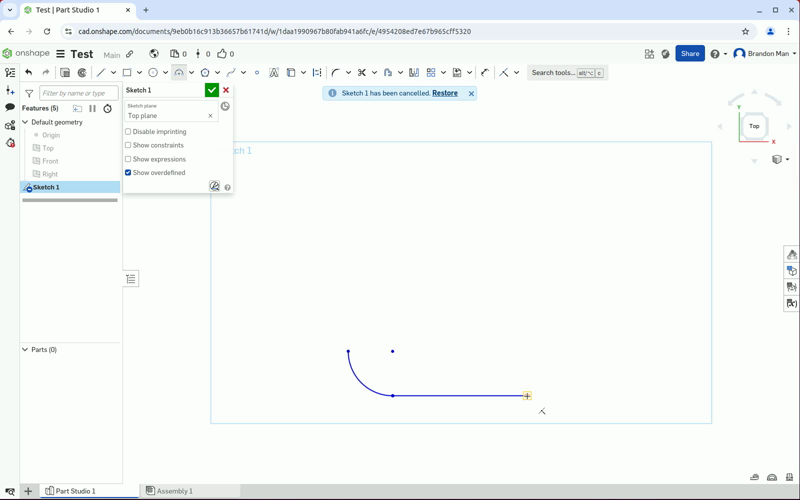
click(527, 395)
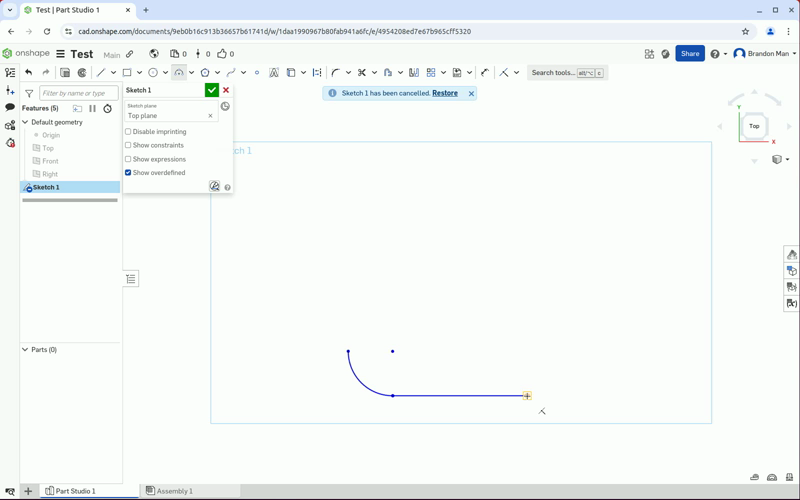
key_down(shift)
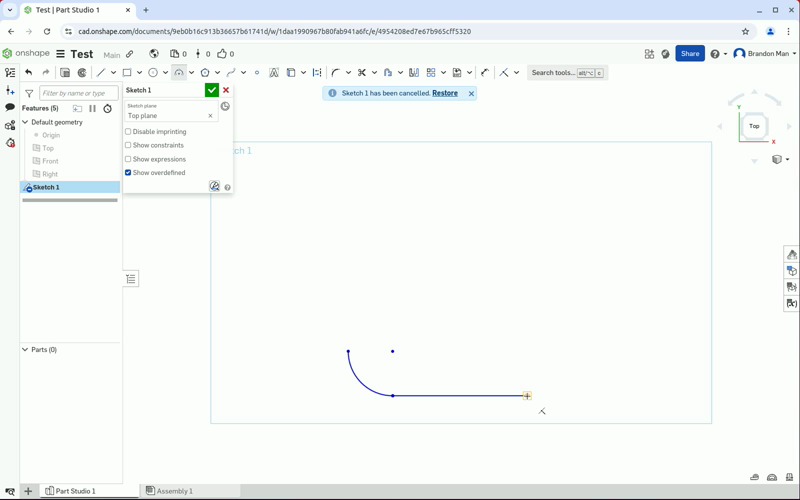
mouse_move(572, 351)
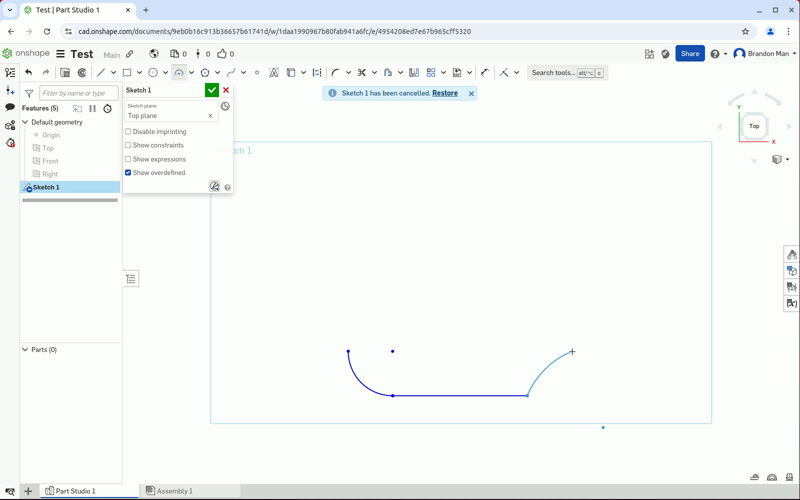
click(572, 351)
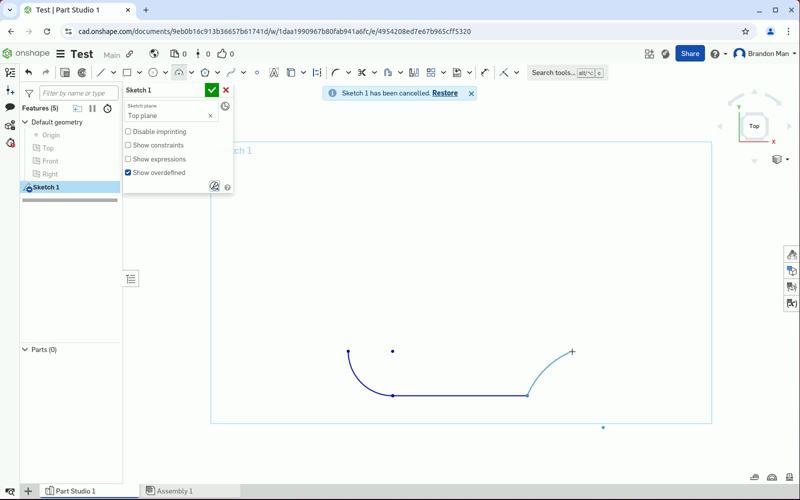
mouse_move(558, 382)
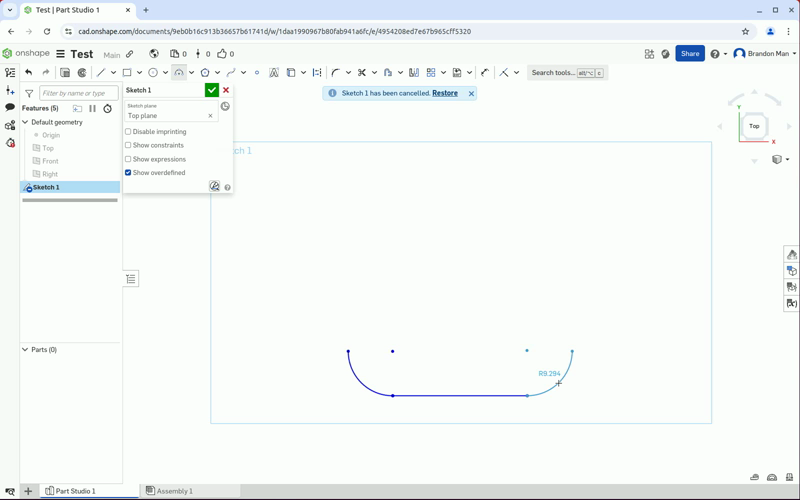
click(558, 382)
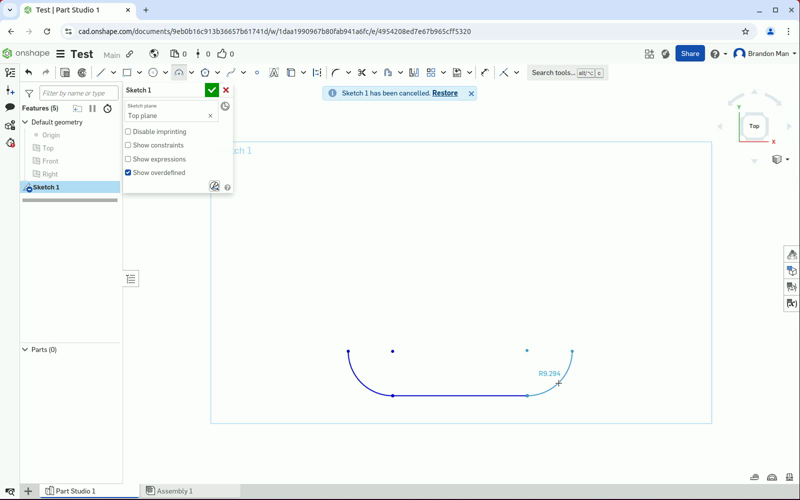
key_up(shift)
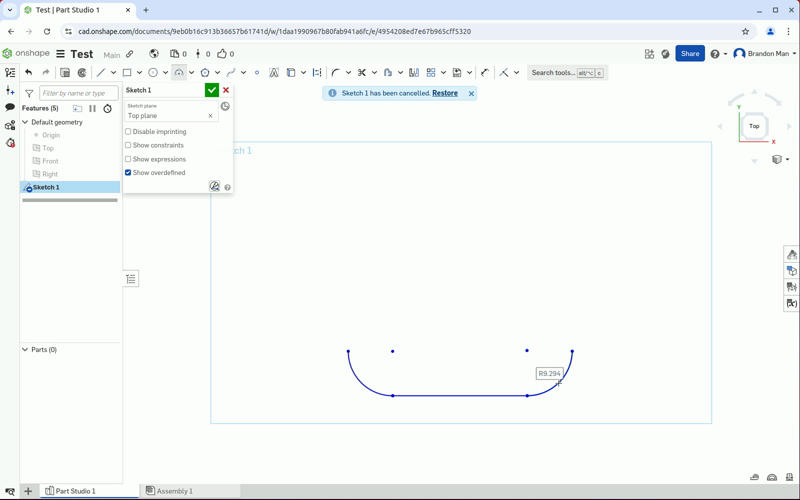
key(esc)
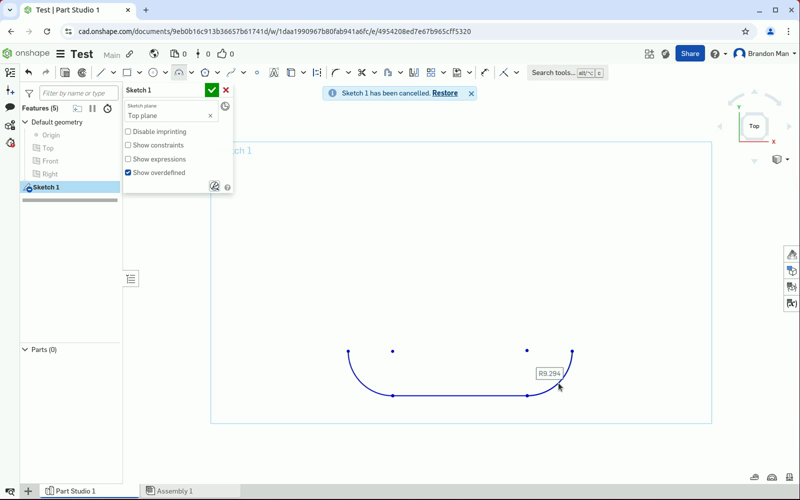
key(l)
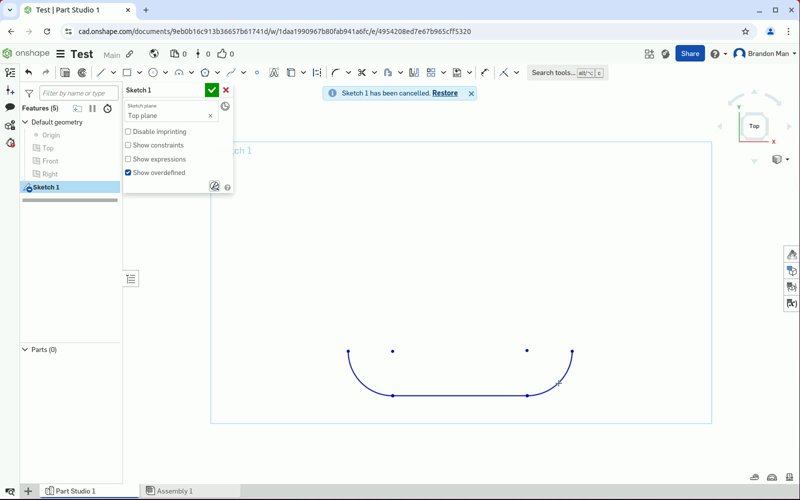
mouse_move(572, 351)
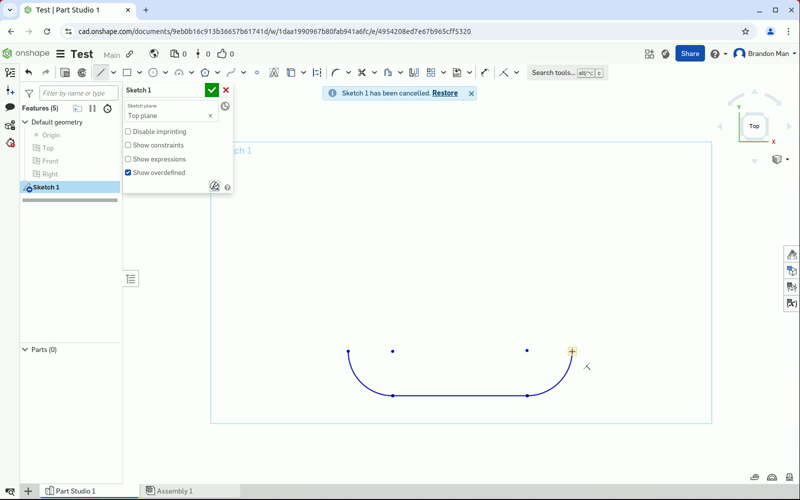
click(572, 351)
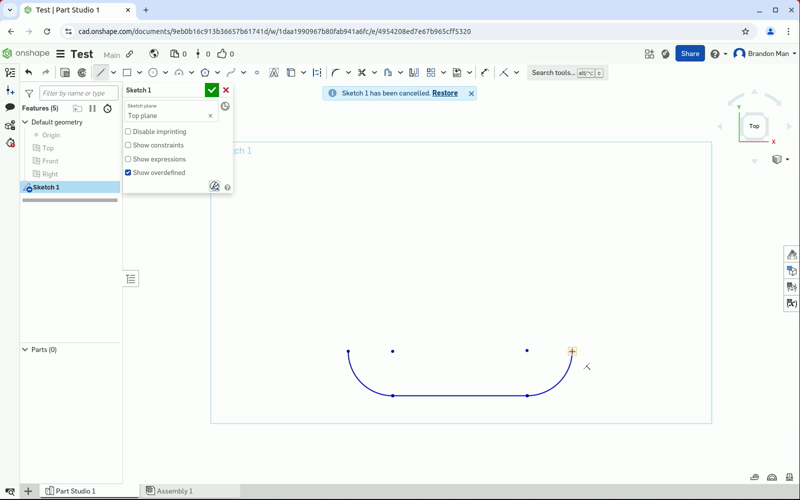
key_down(shift)
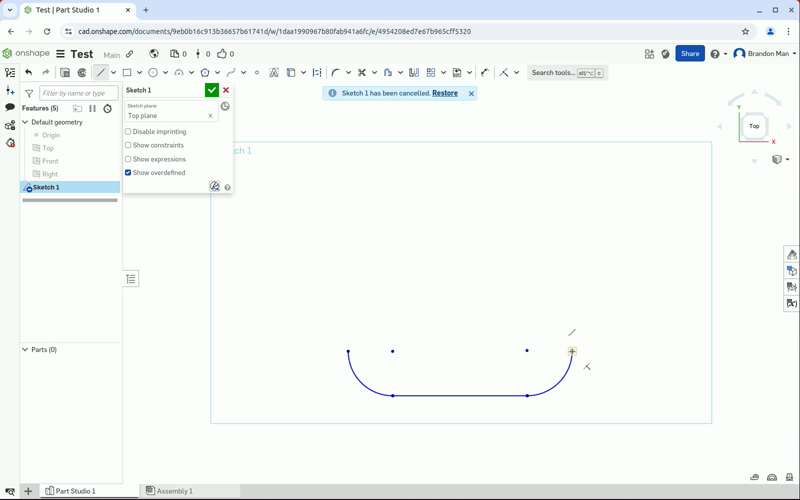
mouse_move(572, 216)
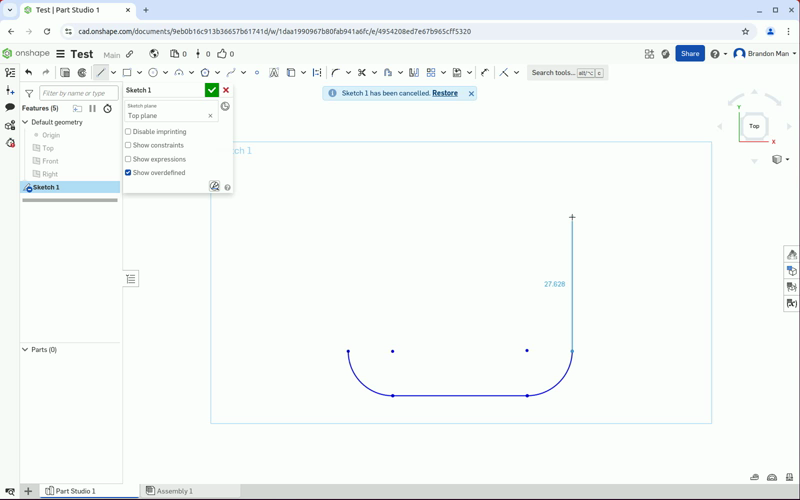
click(572, 216)
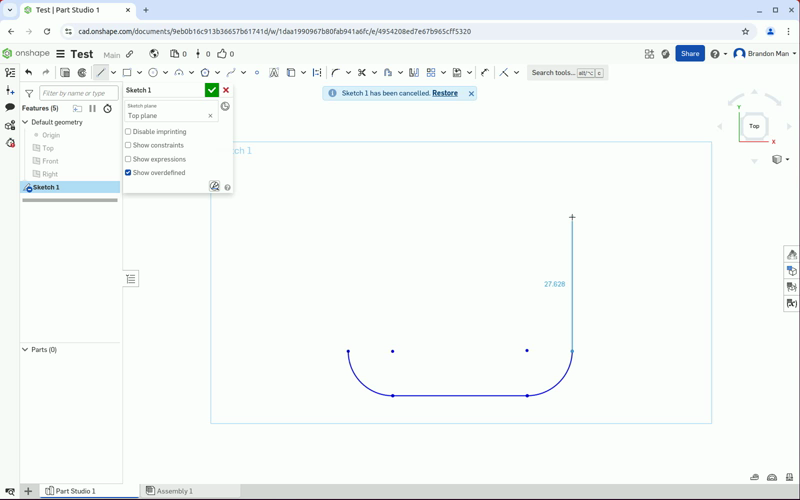
key_up(shift)
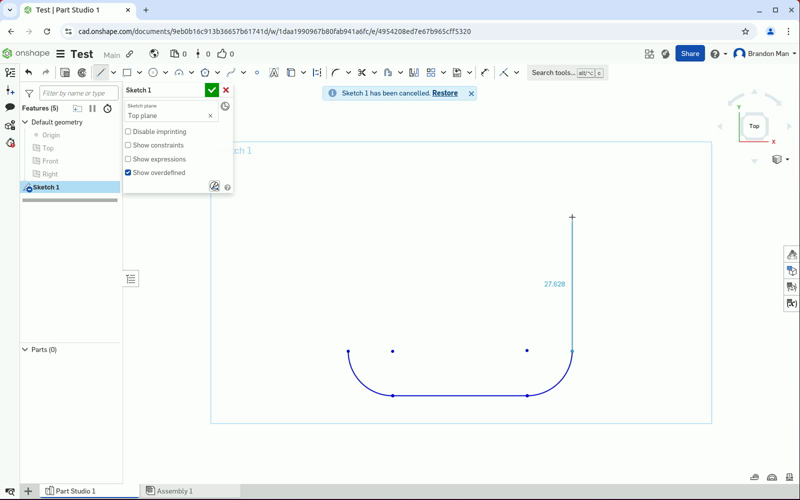
key(esc)
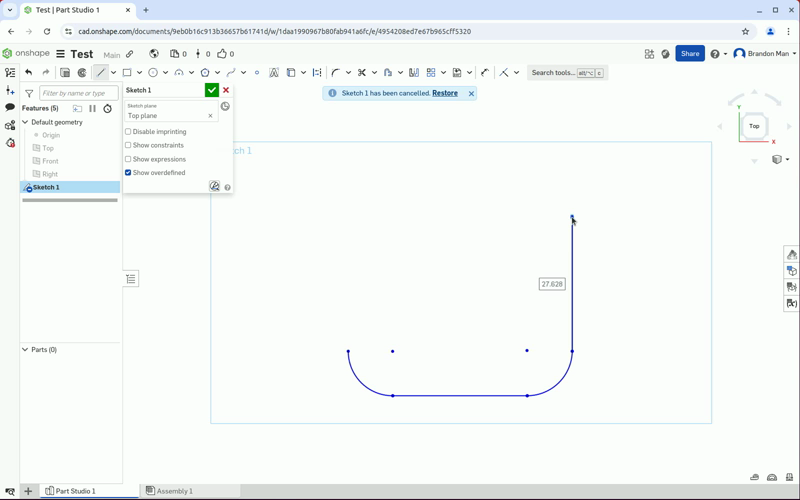
key(a)
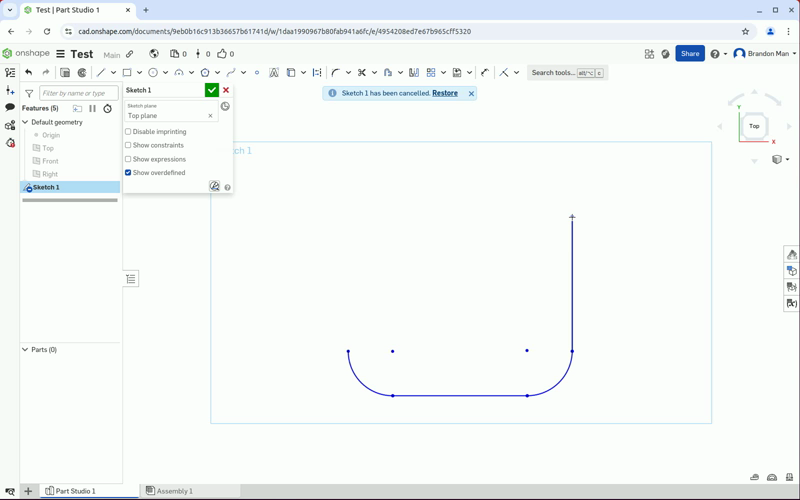
mouse_move(572, 216)
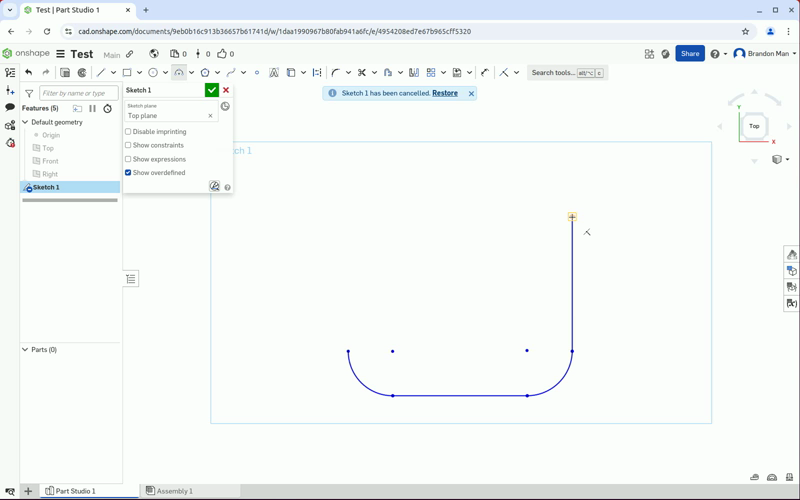
click(572, 216)
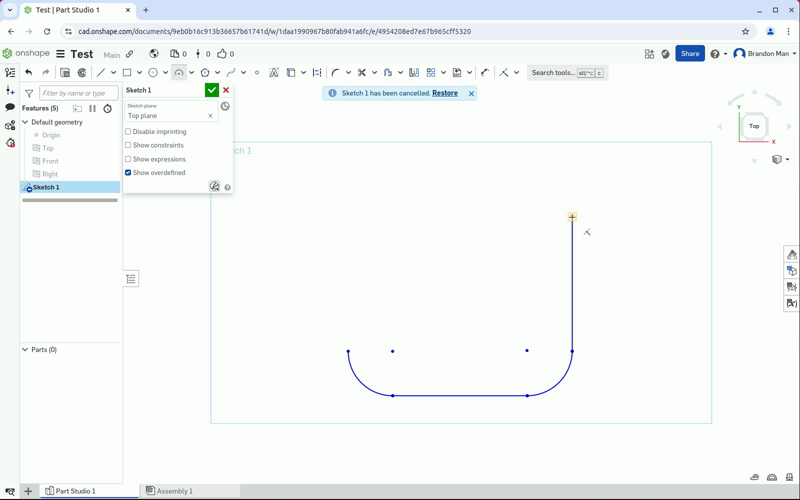
key_down(shift)
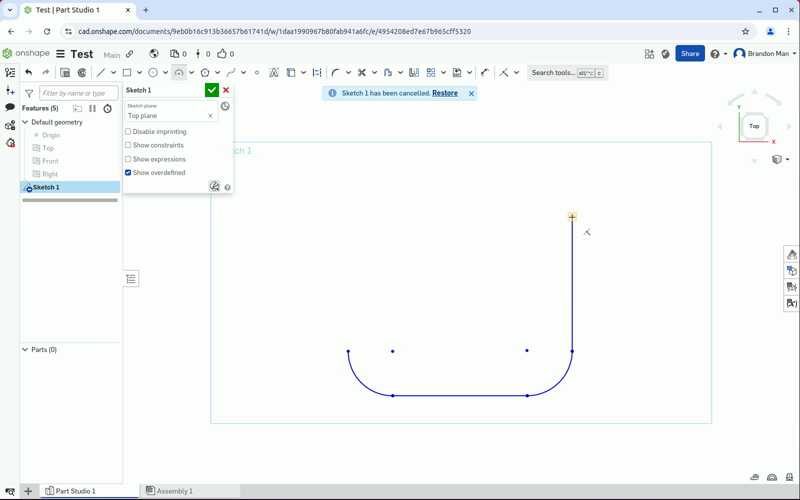
mouse_move(527, 171)
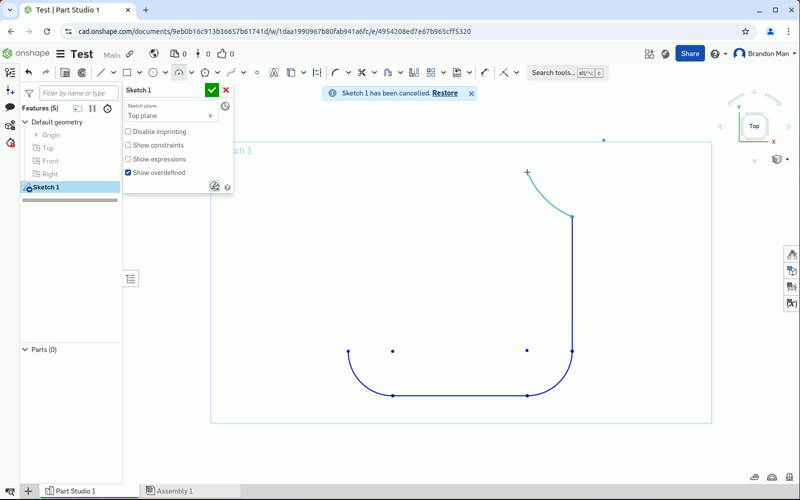
click(527, 171)
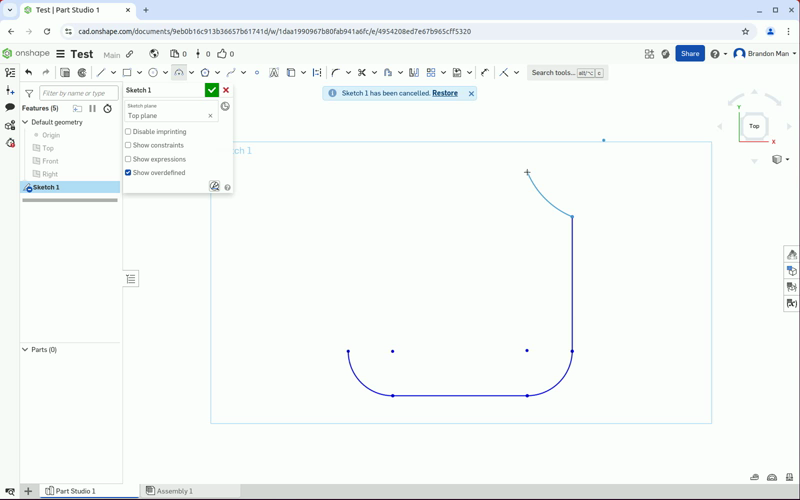
mouse_move(558, 184)
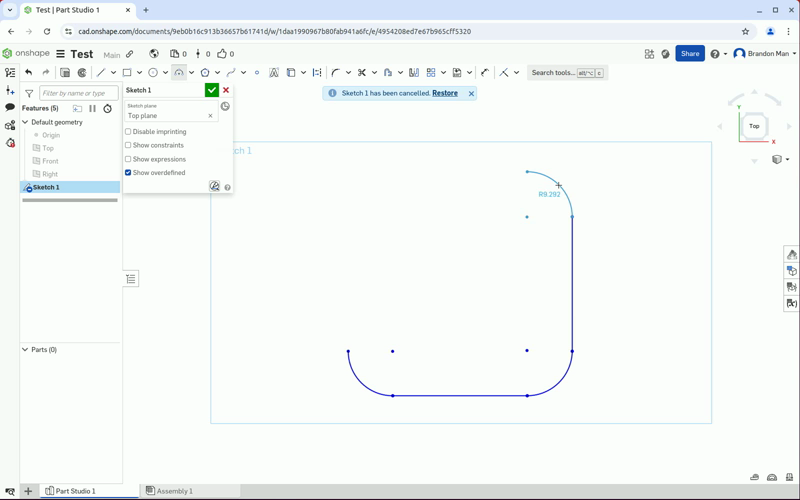
click(558, 184)
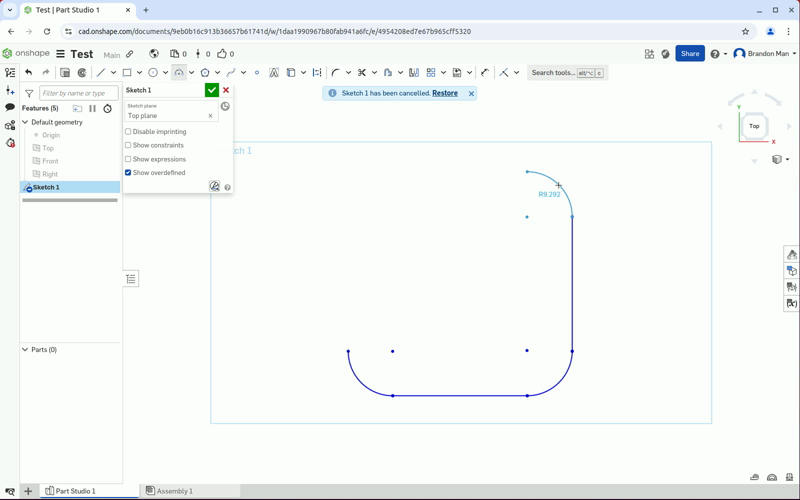
key_up(shift)
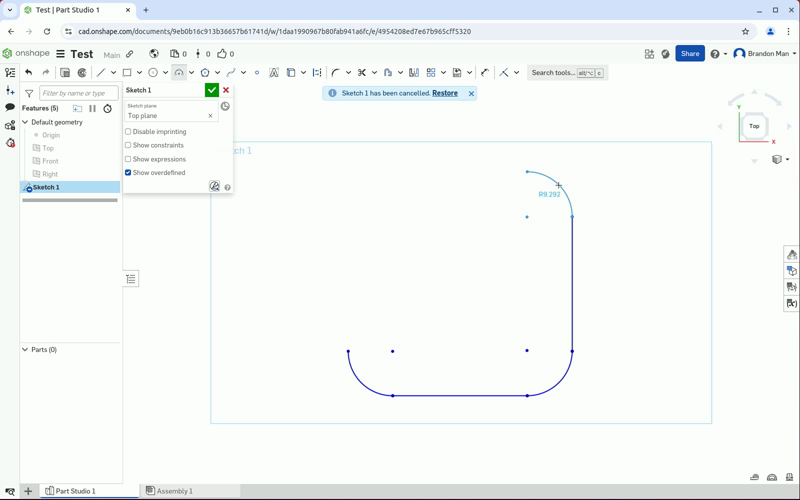
key(esc)
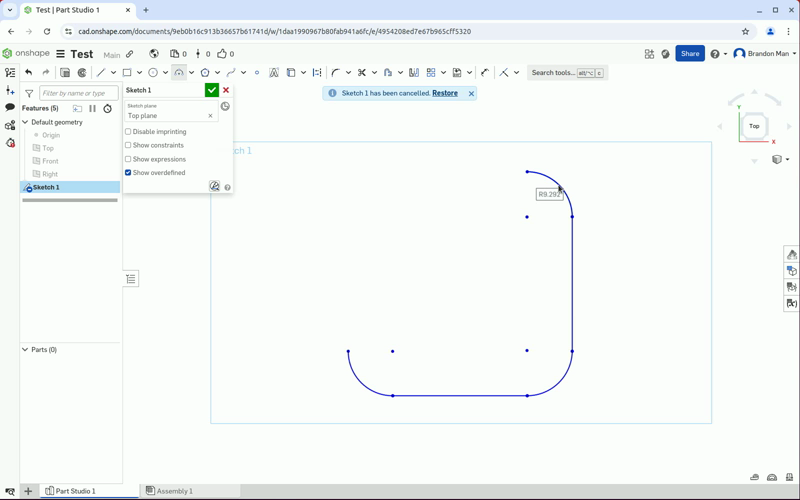
key(l)
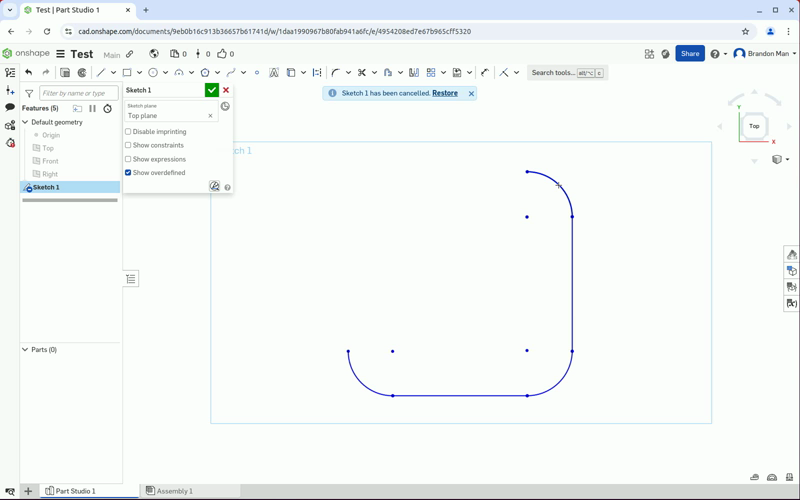
mouse_move(527, 171)
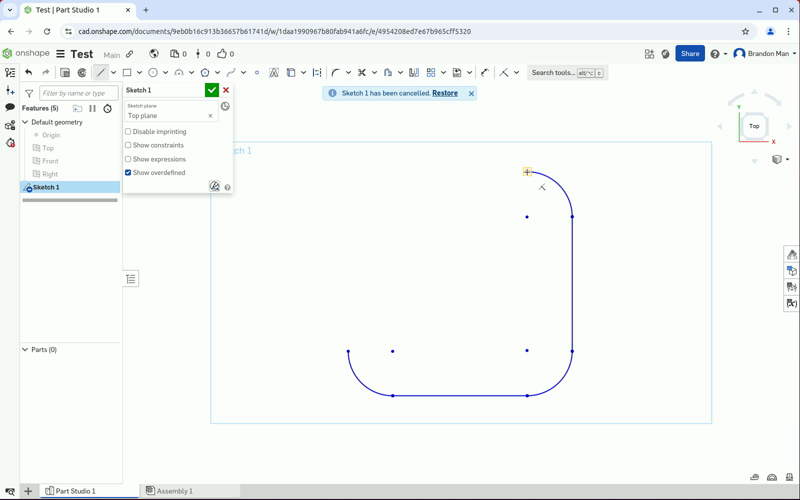
click(527, 171)
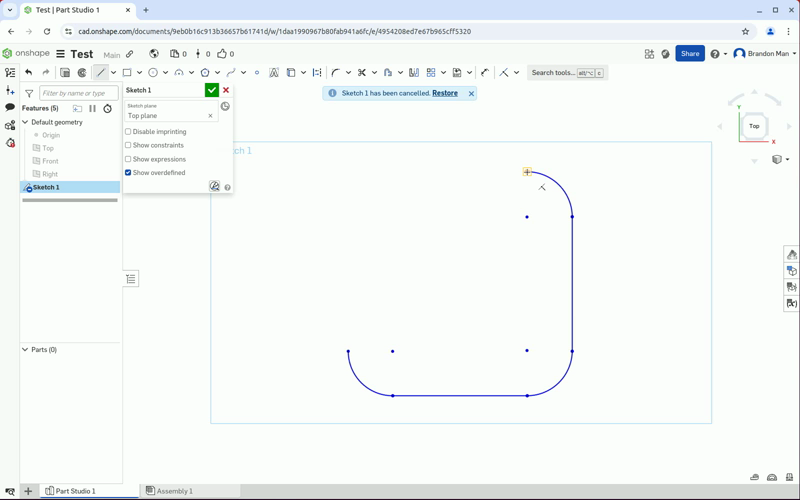
key_down(shift)
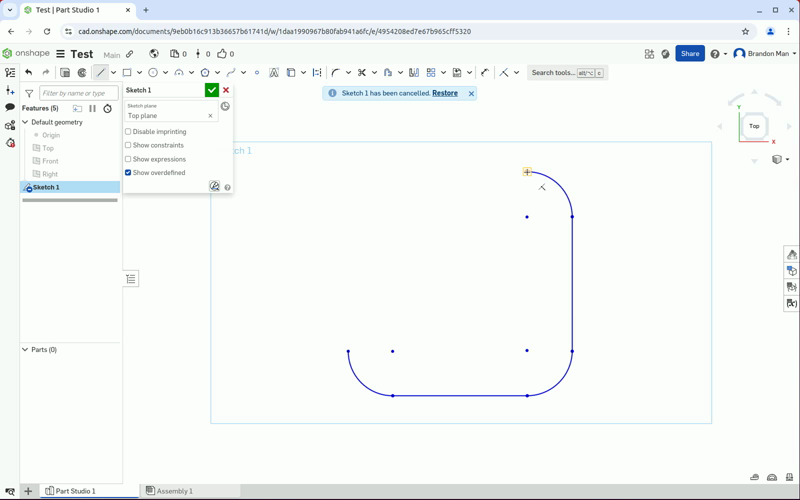
mouse_move(392, 171)
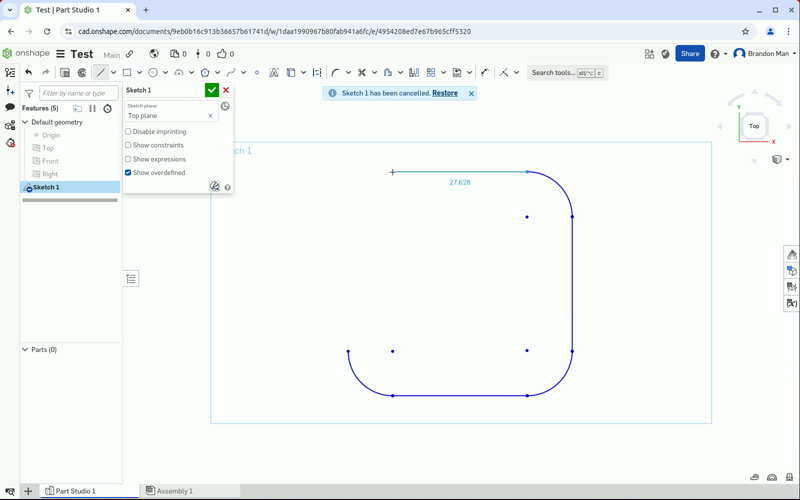
click(392, 171)
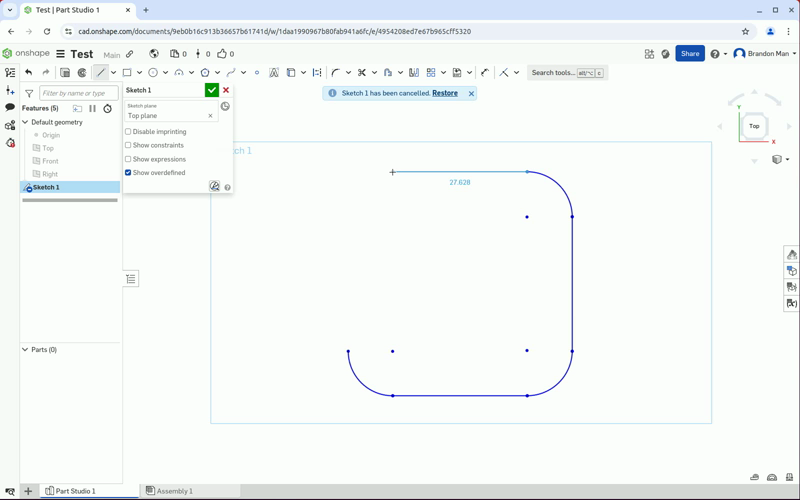
key_up(shift)
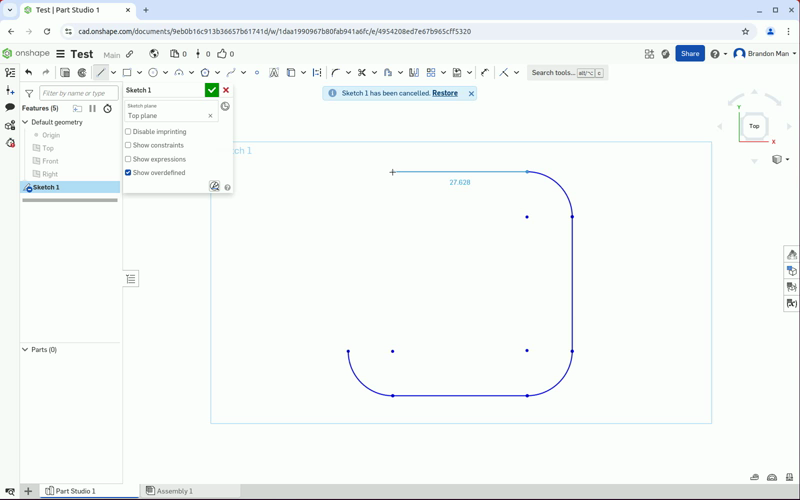
key(esc)
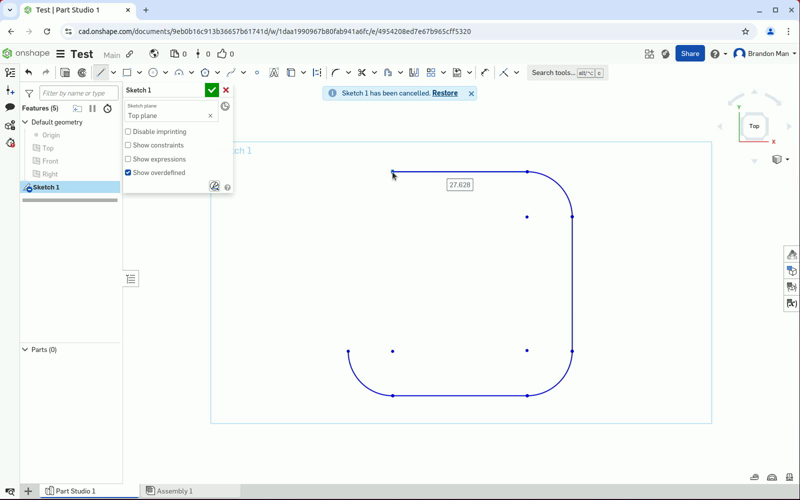
key(a)
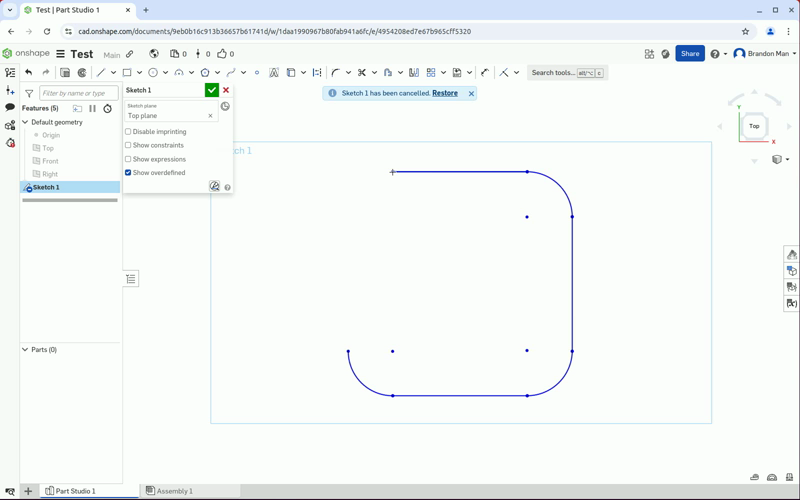
mouse_move(392, 171)
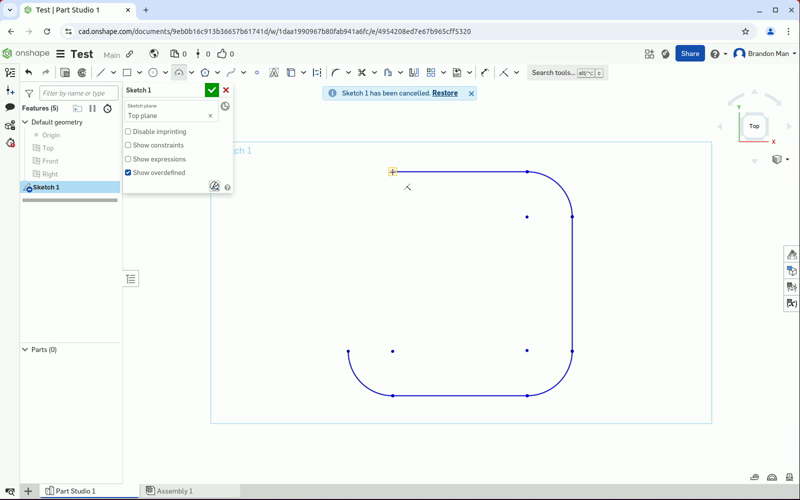
click(392, 171)
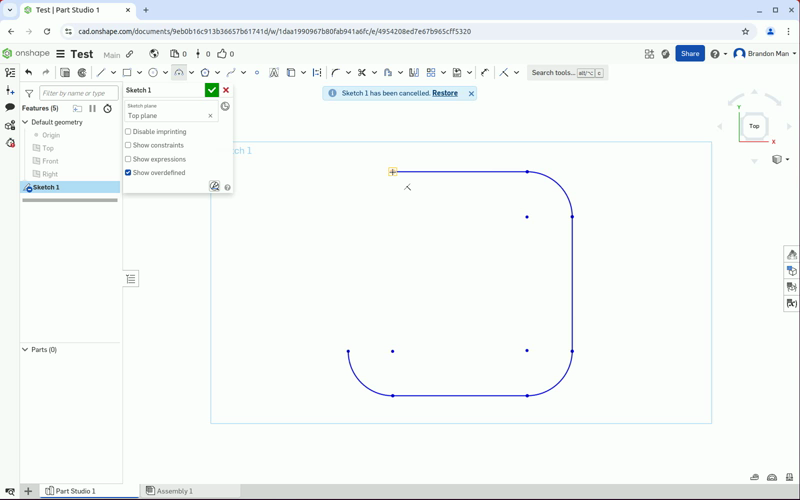
key_down(shift)
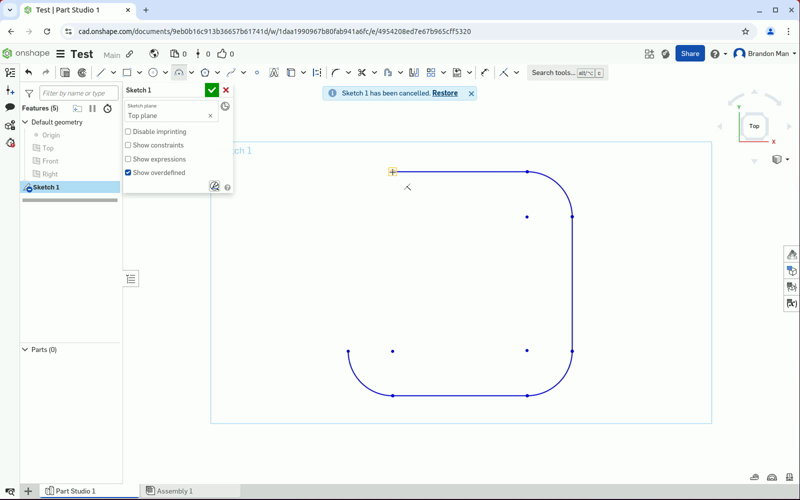
mouse_move(348, 216)
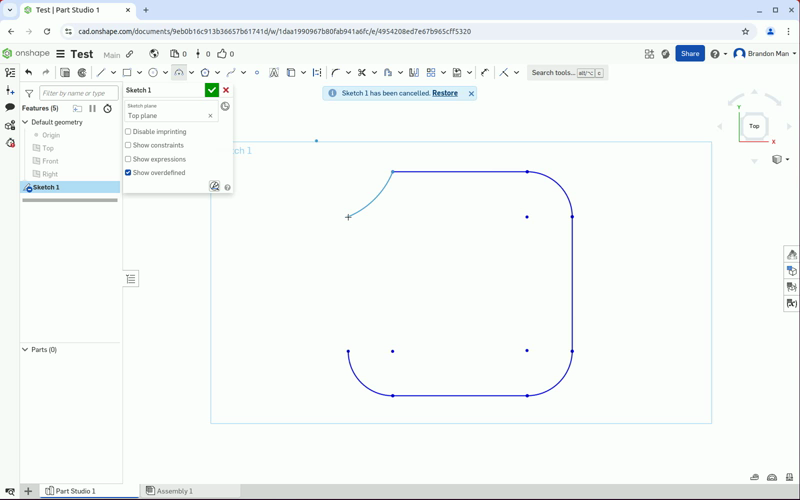
click(348, 216)
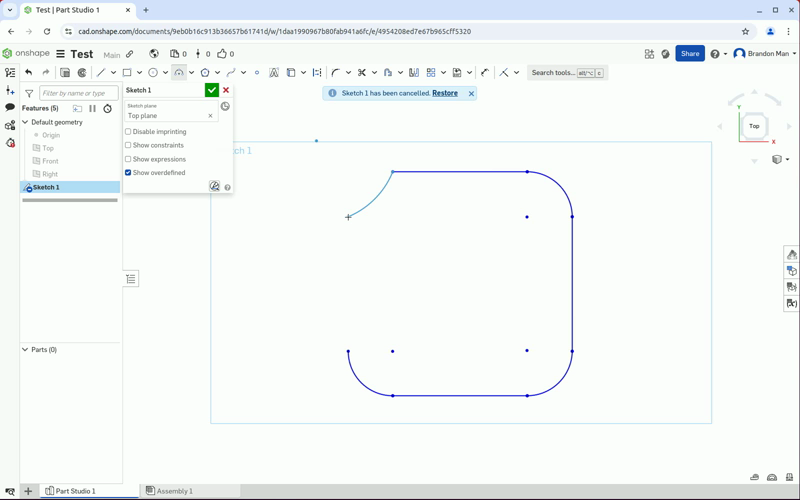
mouse_move(361, 184)
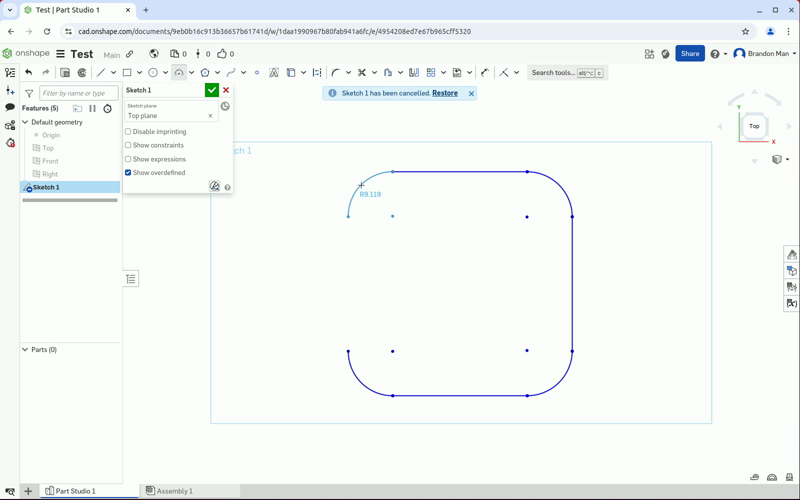
click(361, 184)
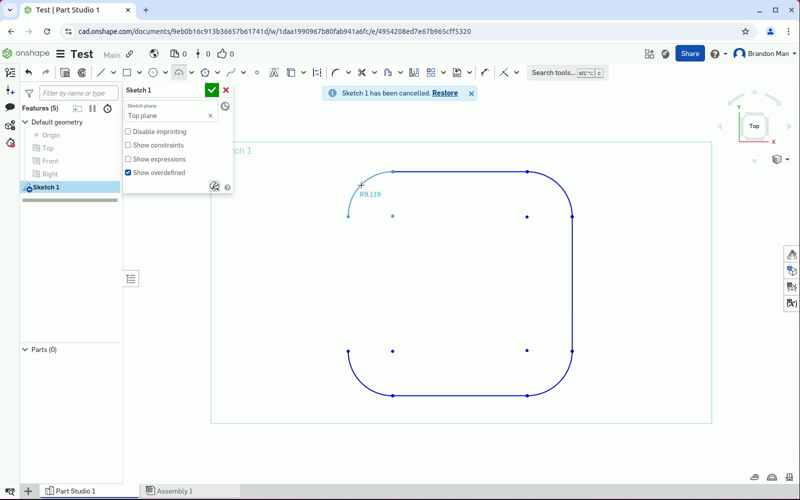
key_up(shift)
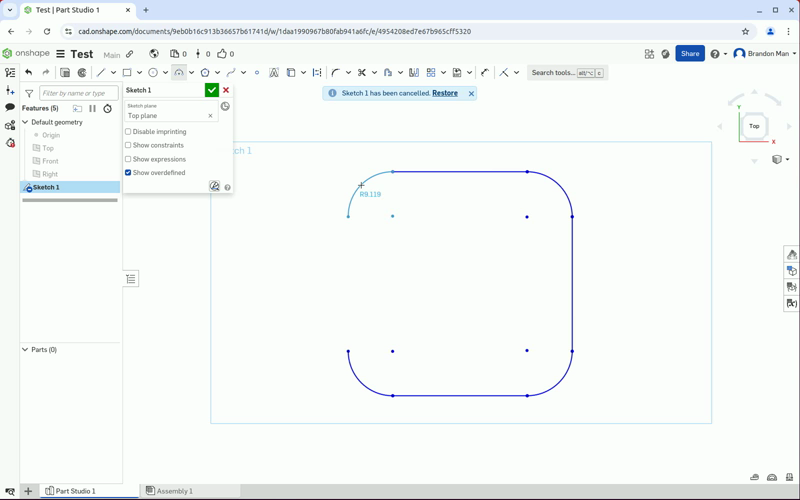
key(esc)
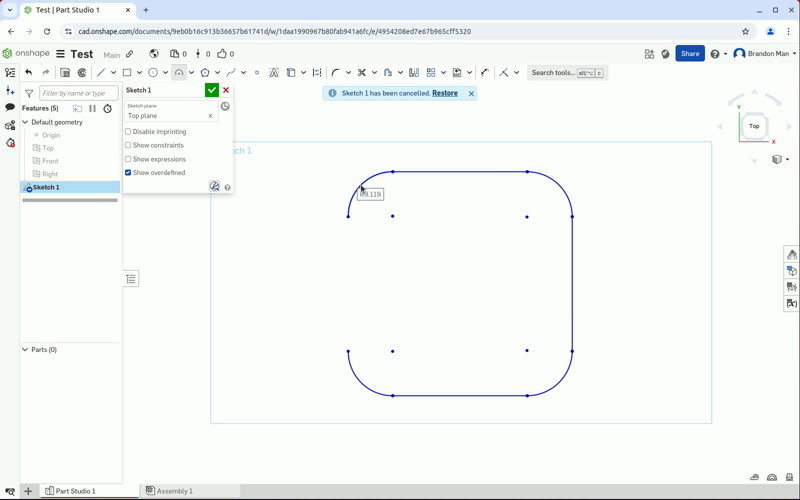
key(l)
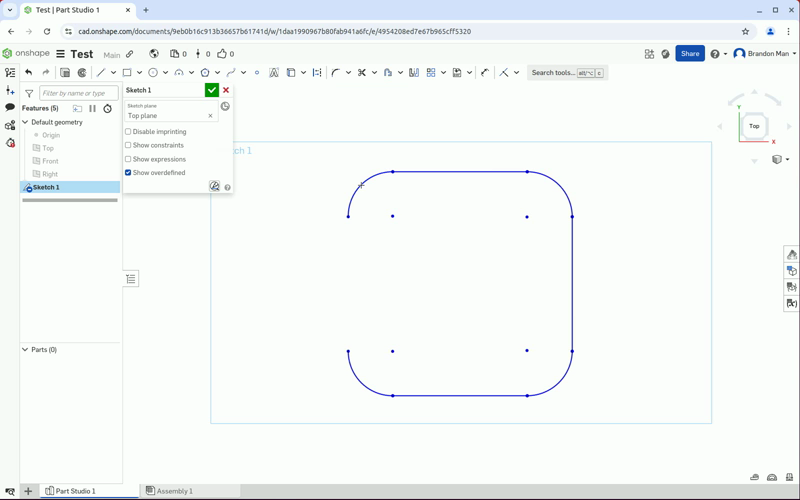
mouse_move(348, 216)
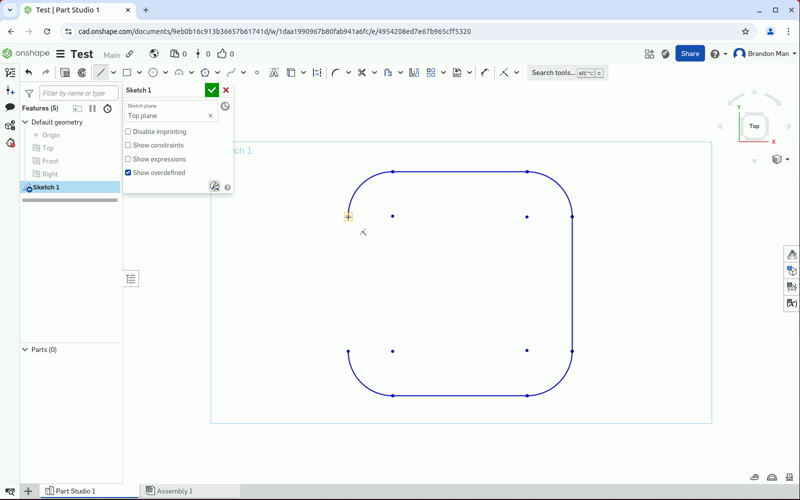
click(348, 216)
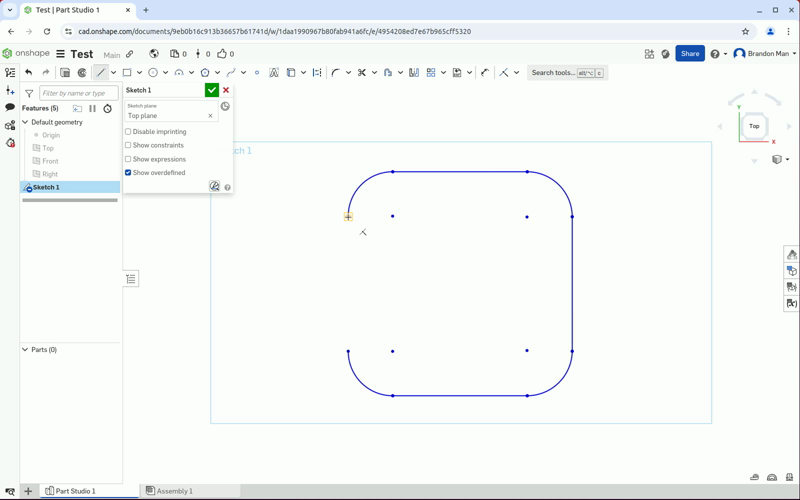
key_down(shift)
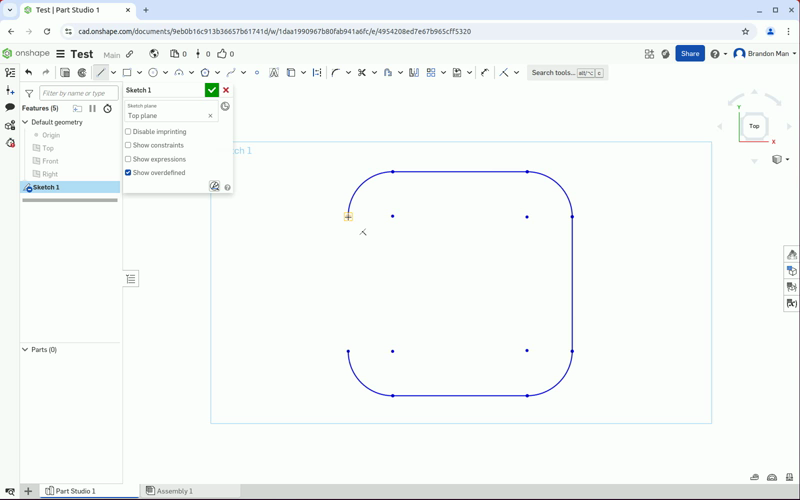
mouse_move(348, 351)
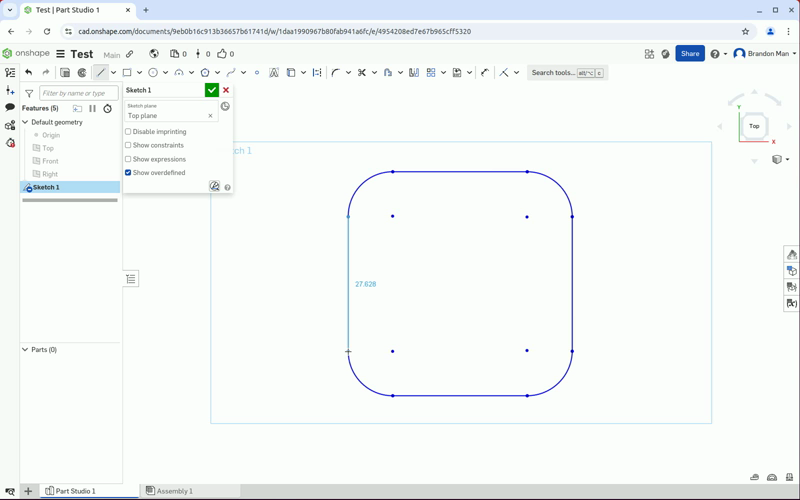
key_up(shift)
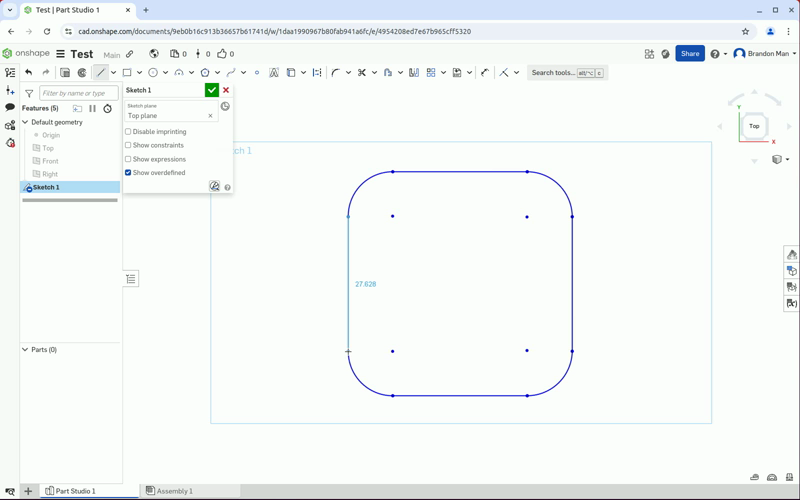
click(348, 351)
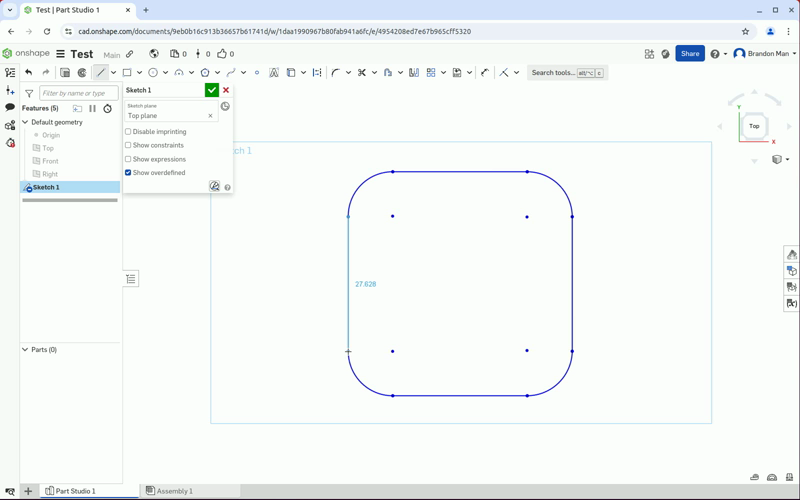
key(esc)
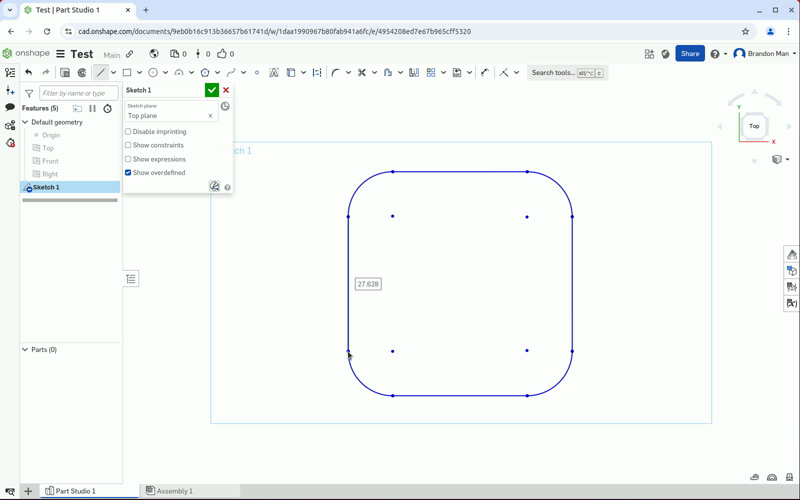
key(c)
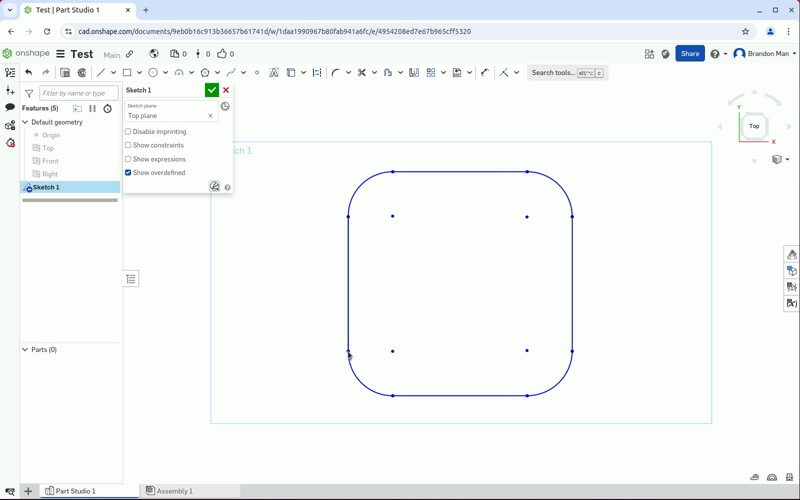
key_down(shift)
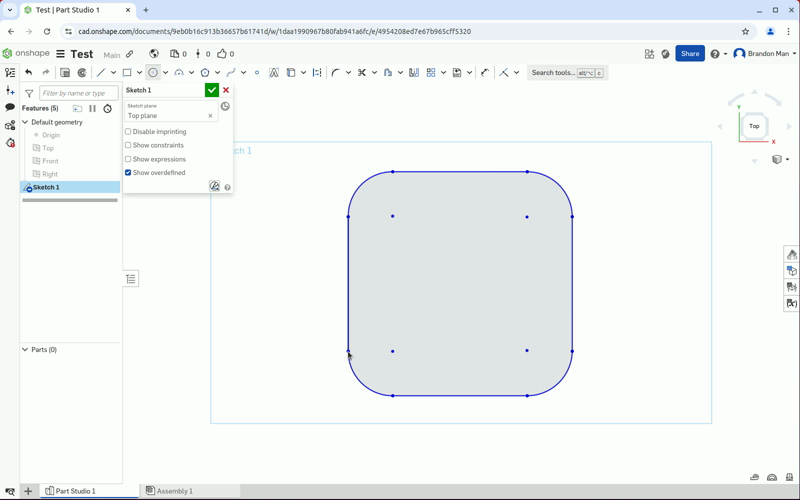
mouse_move(461, 285)
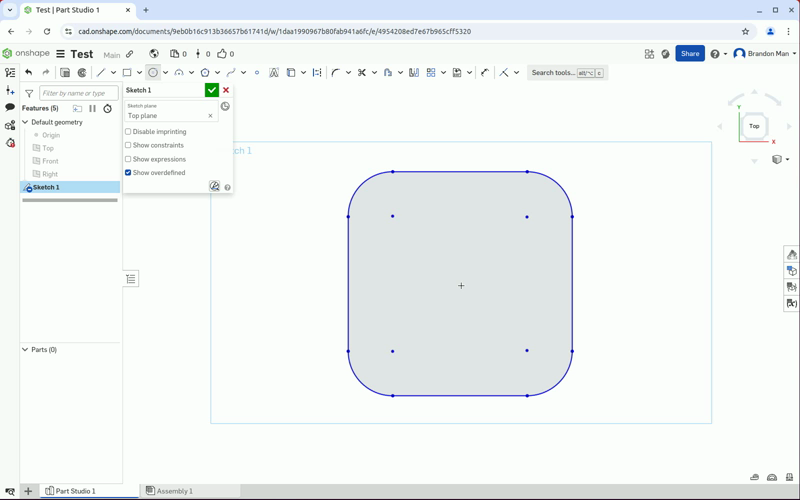
click(461, 285)
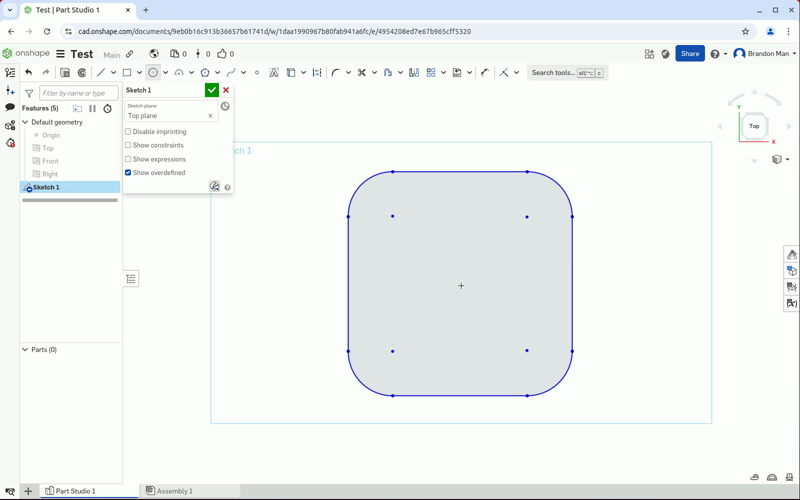
key_up(shift)
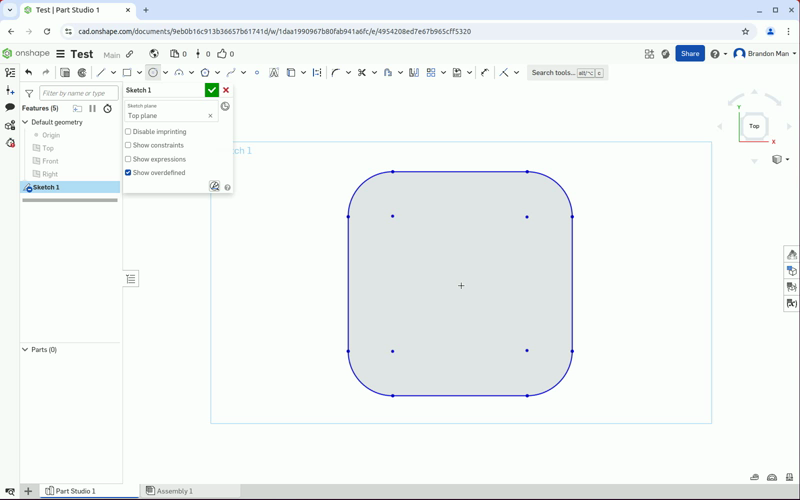
mouse_move(550, 285)
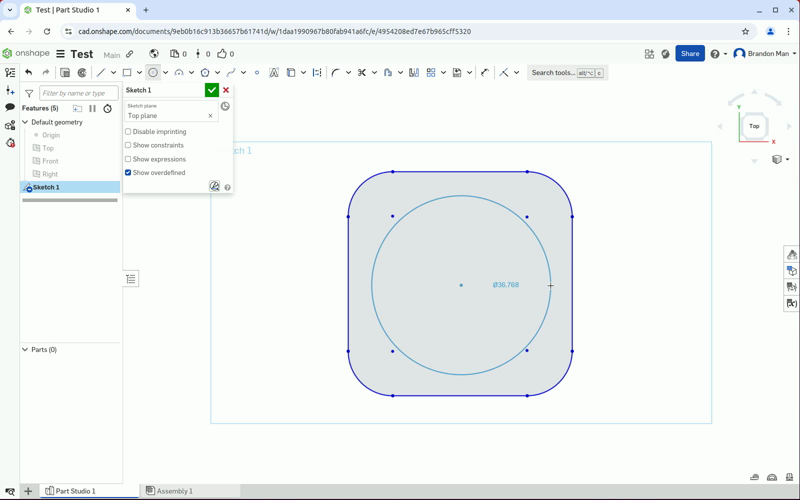
click(550, 285)
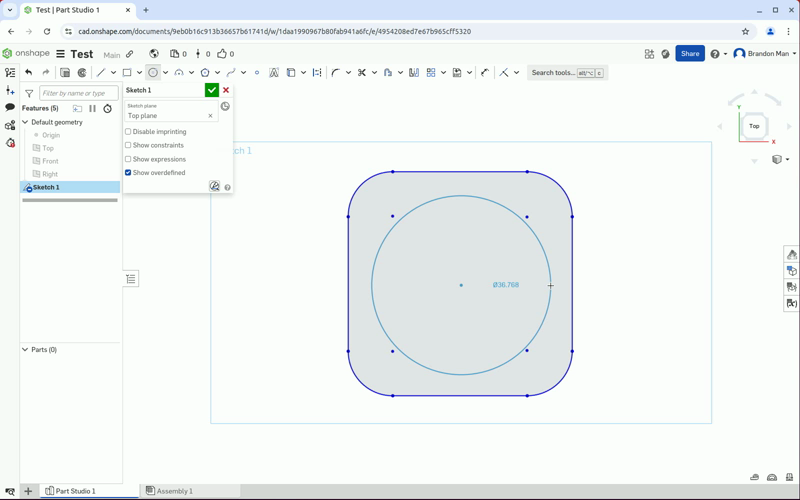
key(esc)
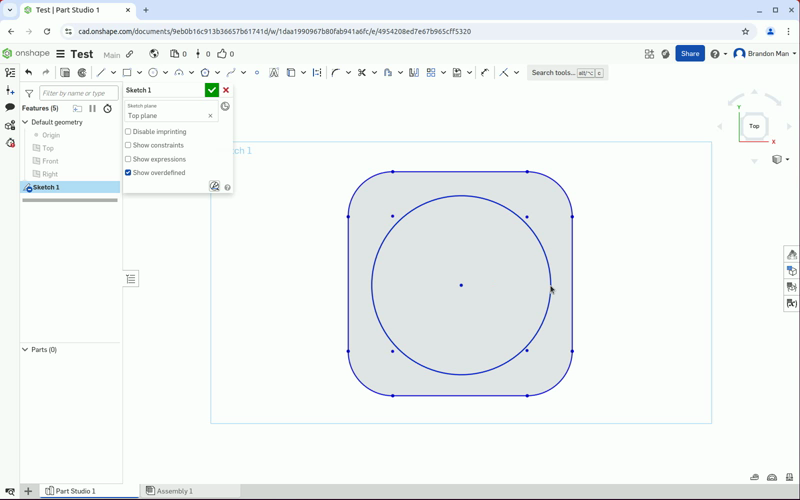
mouse_move(534, 200)
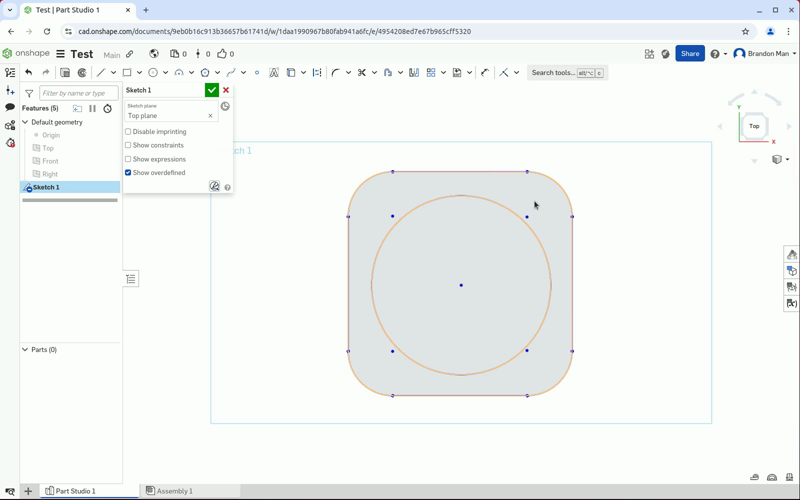
click(534, 200)
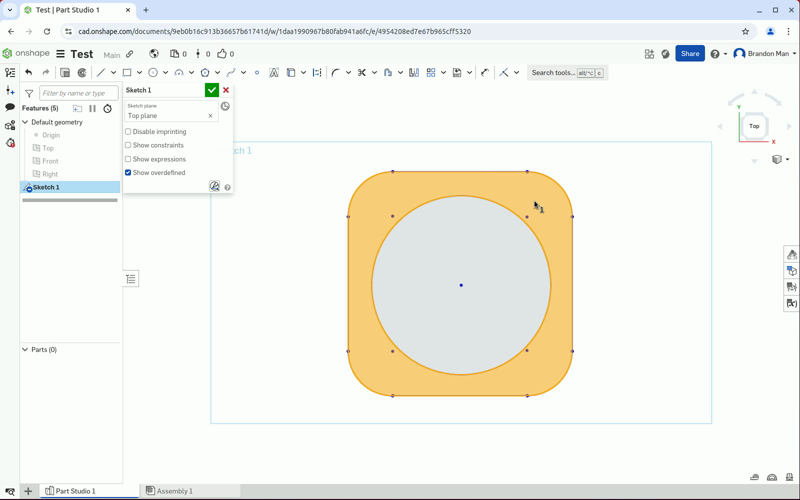
mouse_move(73, 352)
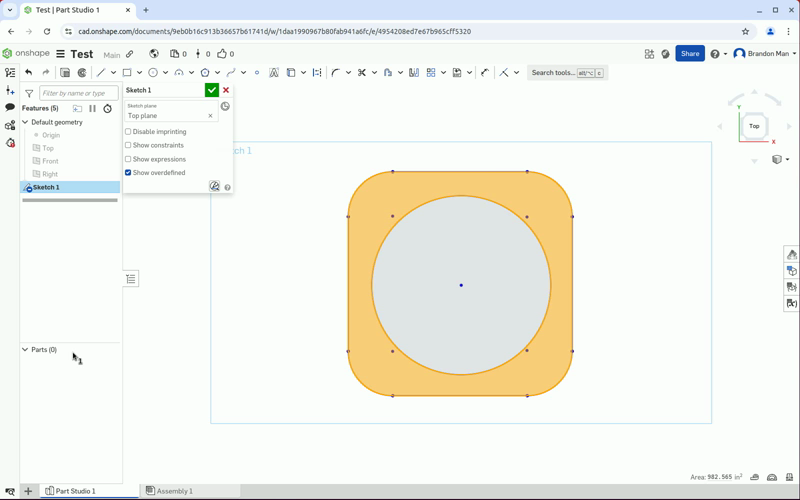
key(shift+y)
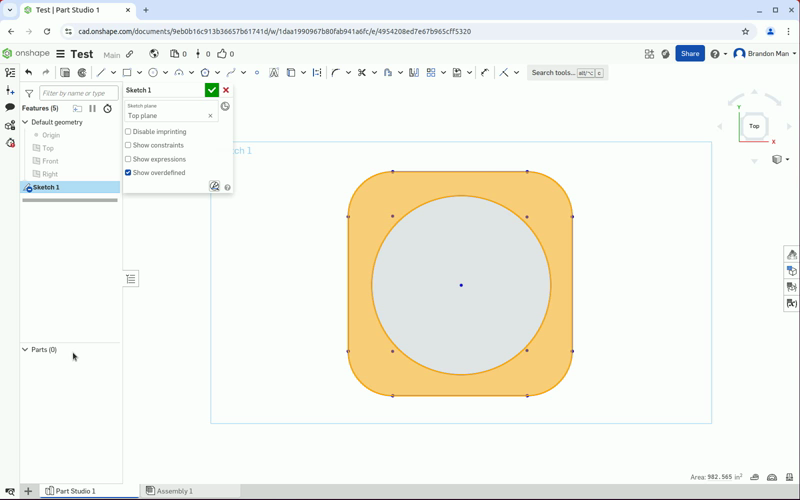
key(shift+e)
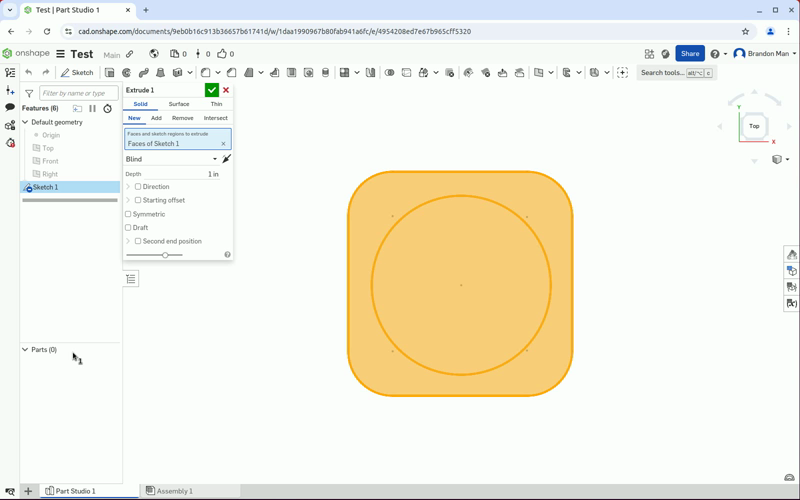
mouse_move(143, 106)
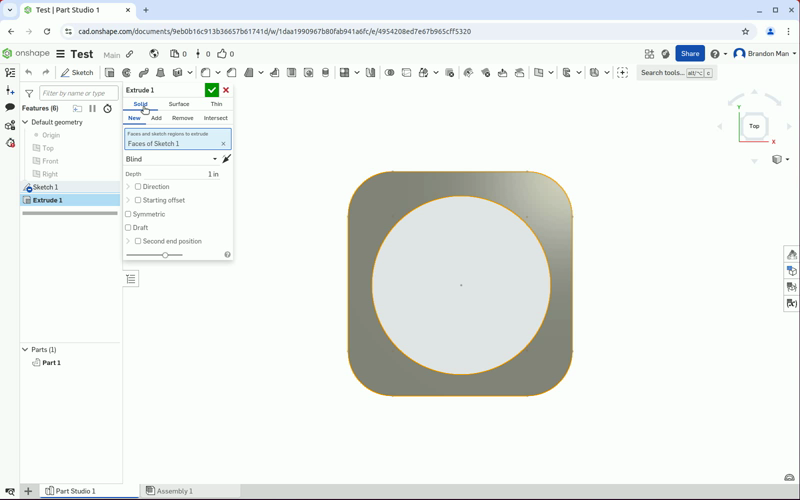
click(143, 106)
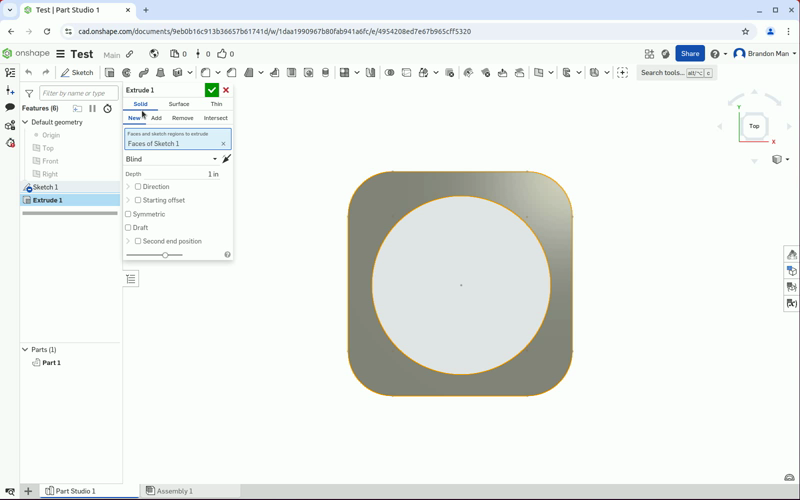
mouse_move(137, 120)
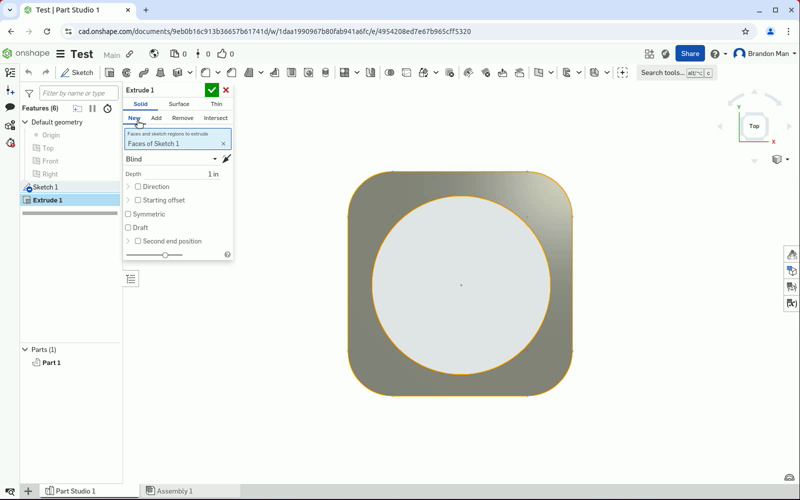
click(137, 120)
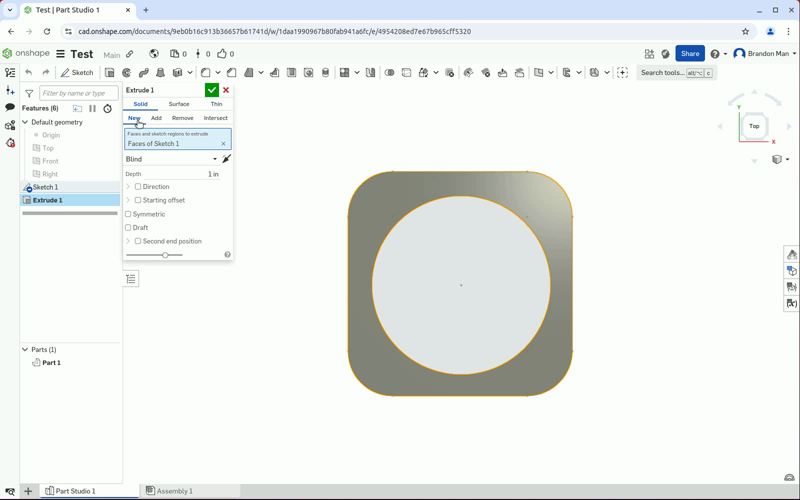
key(tab, 4)
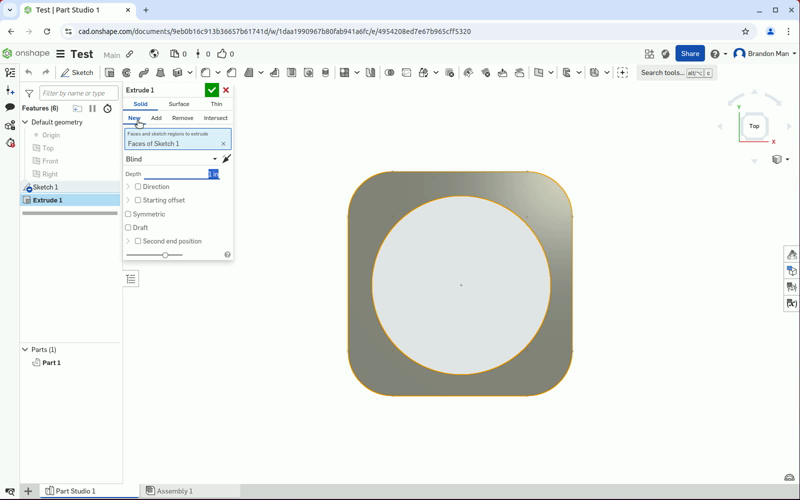
text(18.535)
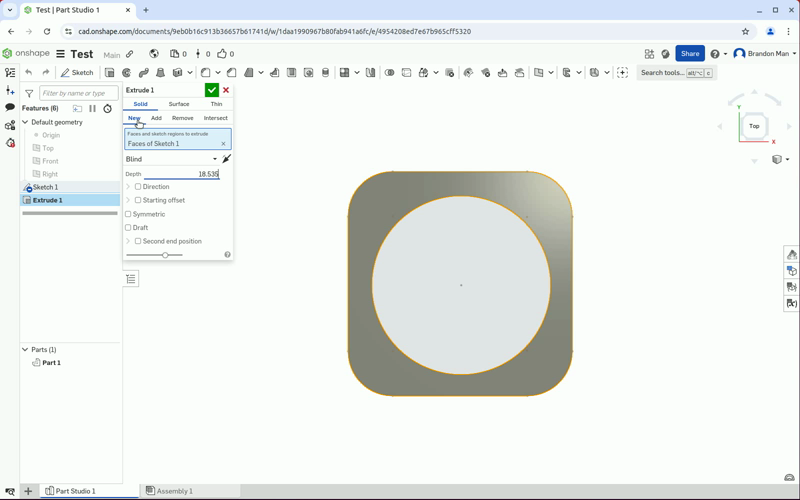
key(enter)
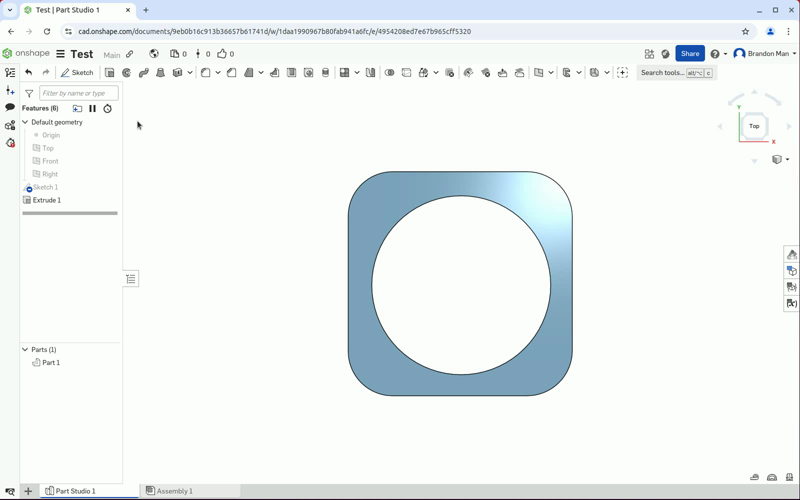
key(shift+h)
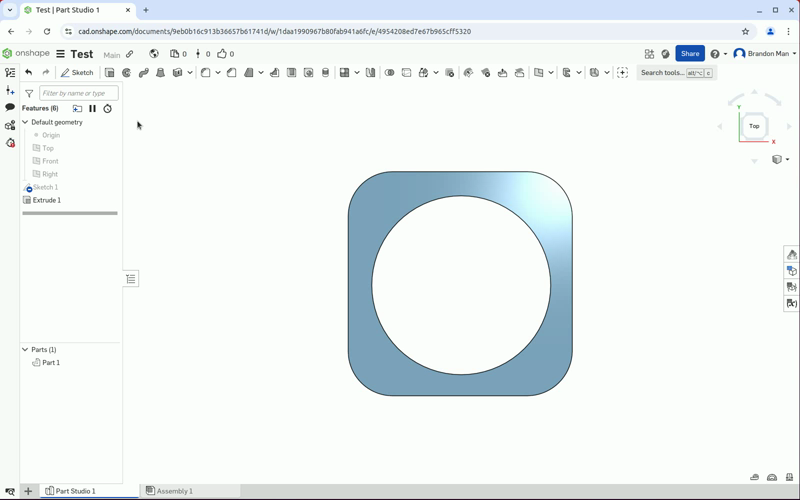
key(shift+h)
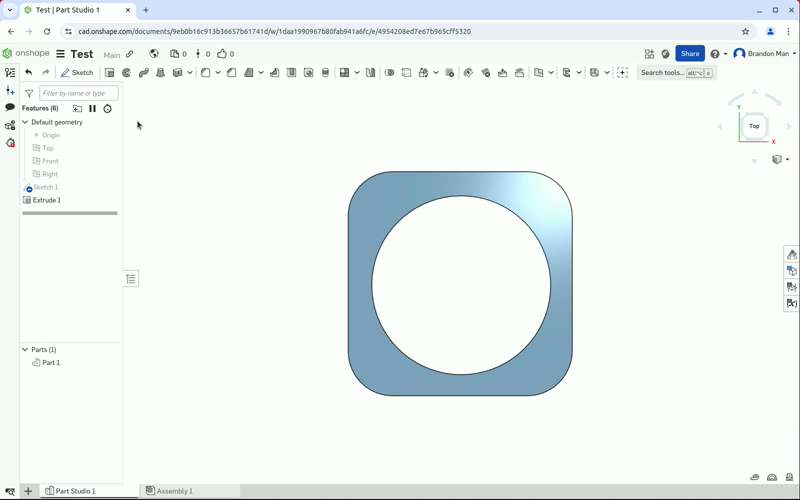
mouse_move(73, 189)
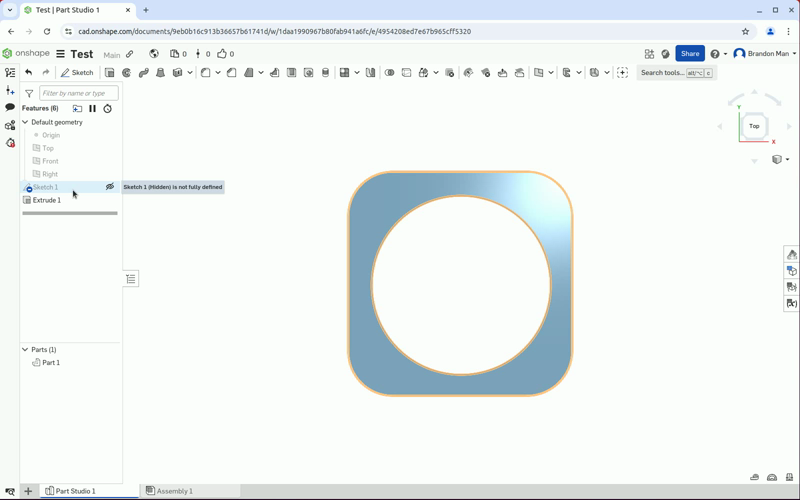
click(73, 189)
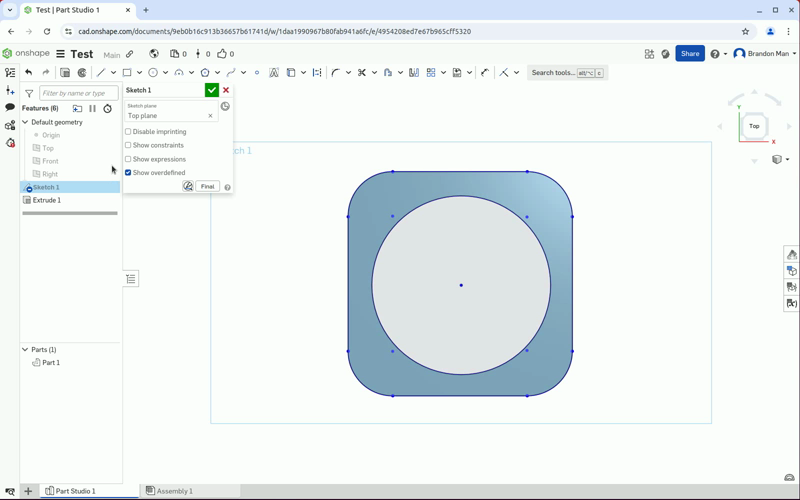
mouse_move(229, 92)
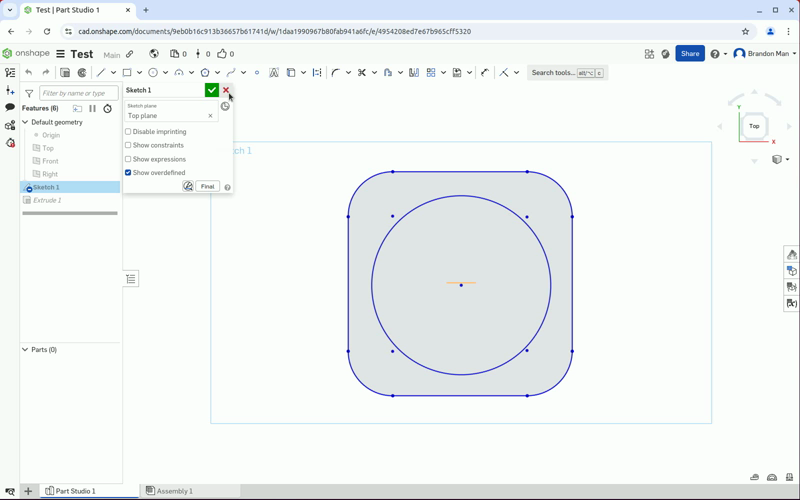
click(229, 92)
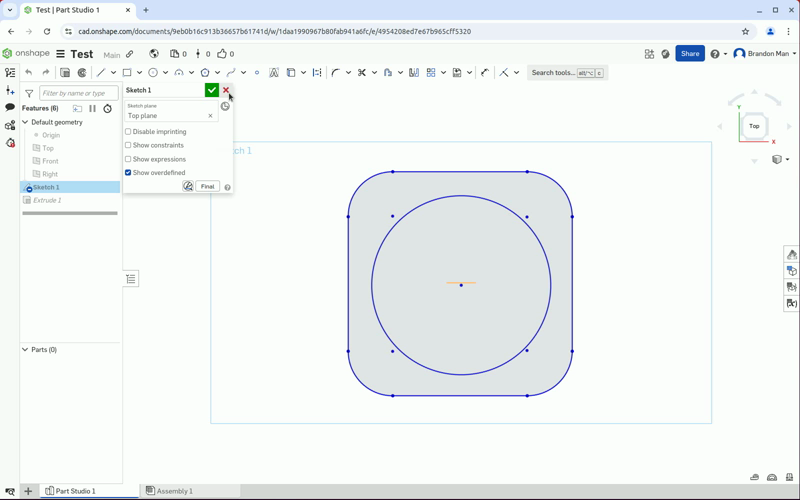
key(shift+s)
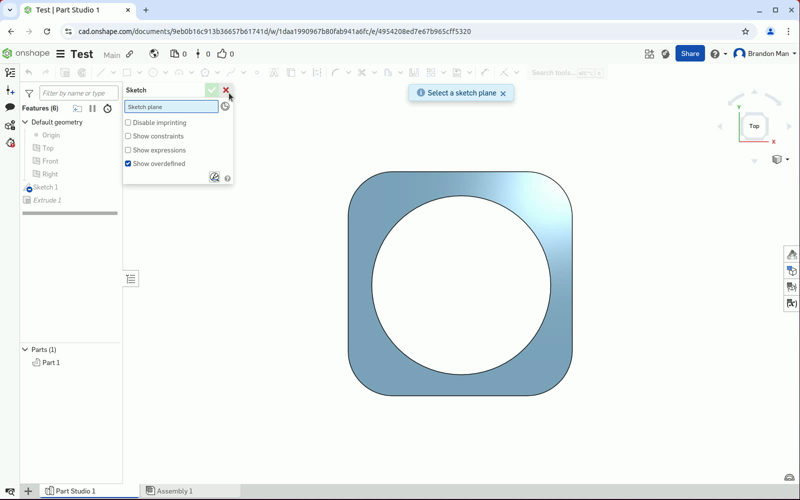
mouse_move(73, 150)
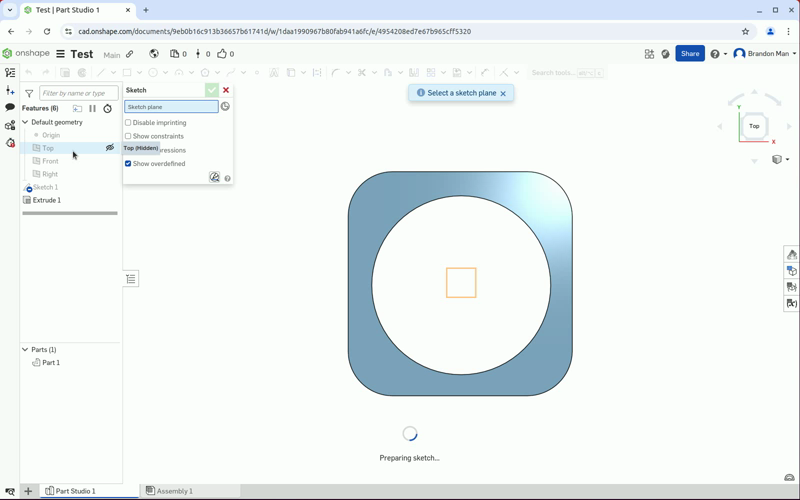
click(73, 150)
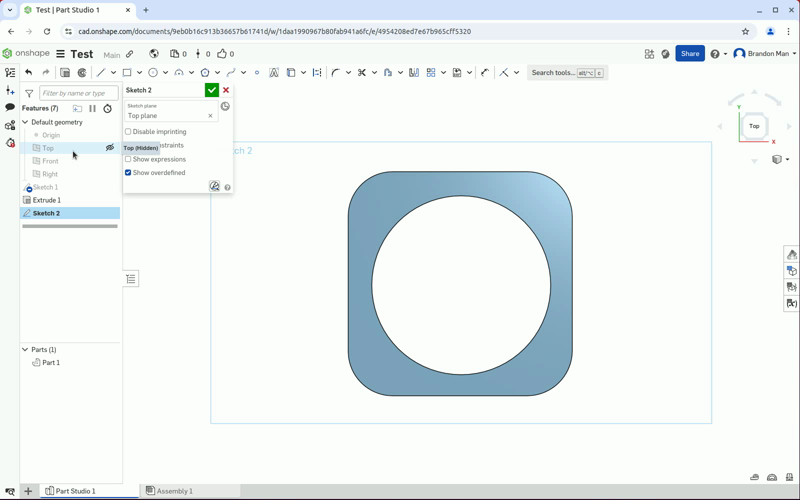
mouse_move(73, 352)
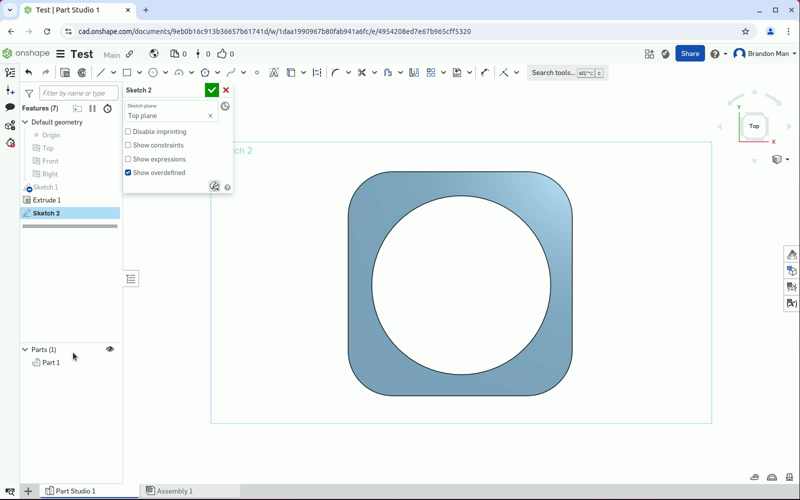
key(y)
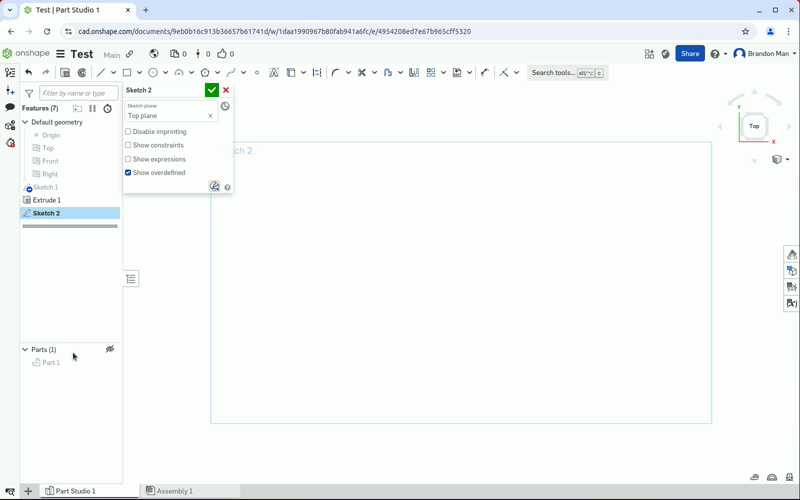
key(l)
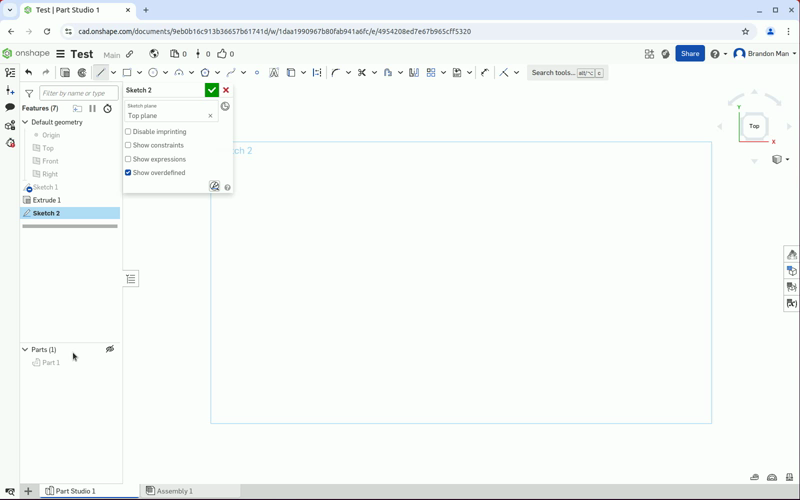
key_down(shift)
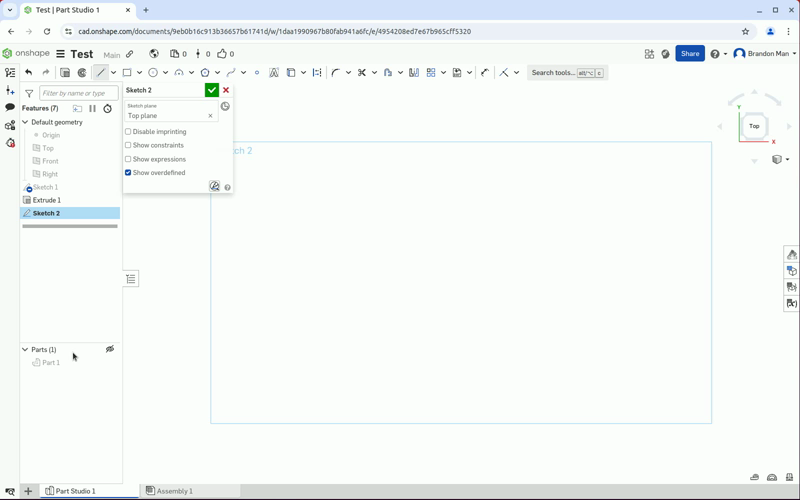
mouse_move(392, 282)
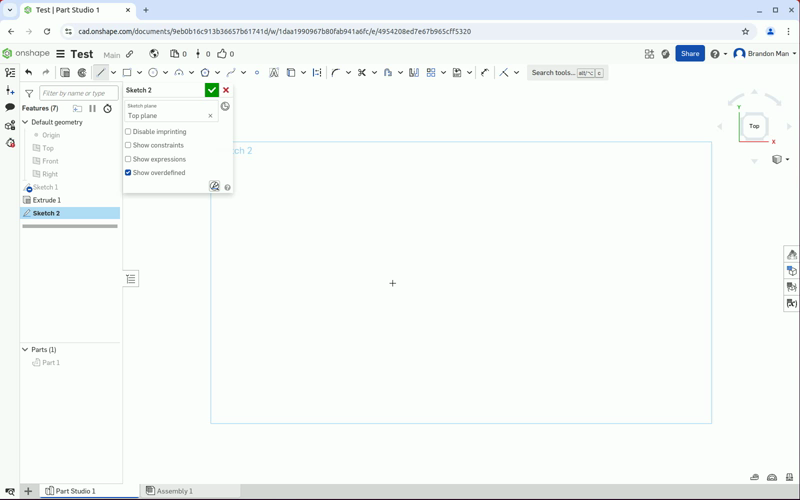
click(392, 282)
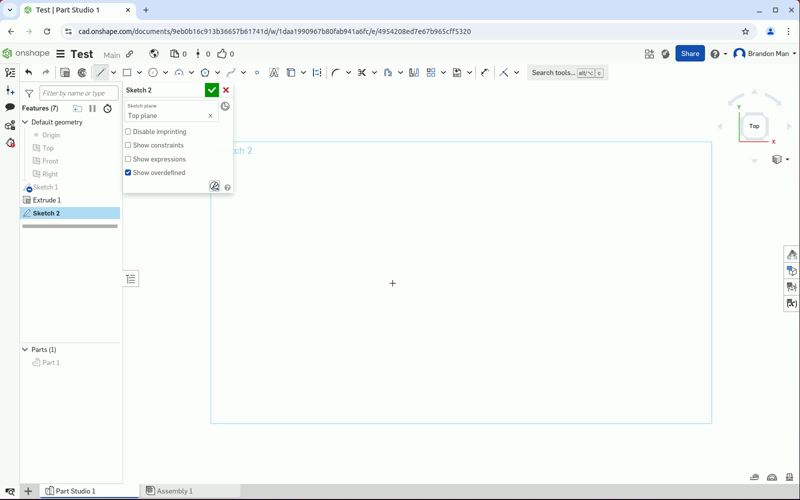
key_up(shift)
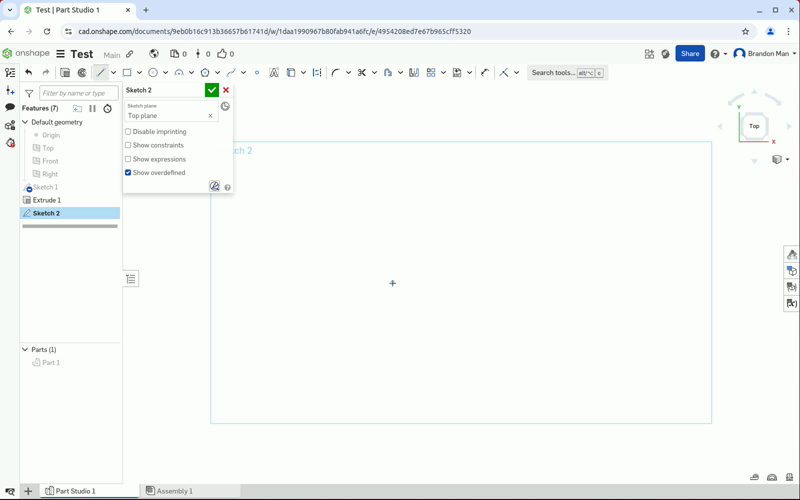
key_down(shift)
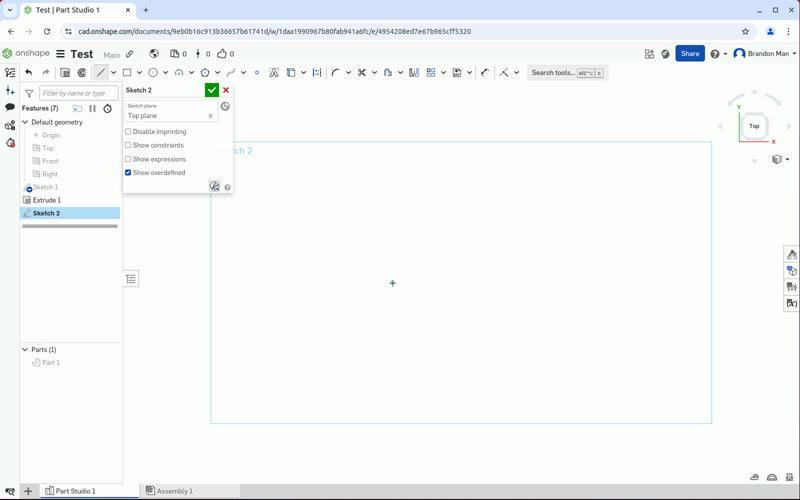
mouse_move(426, 341)
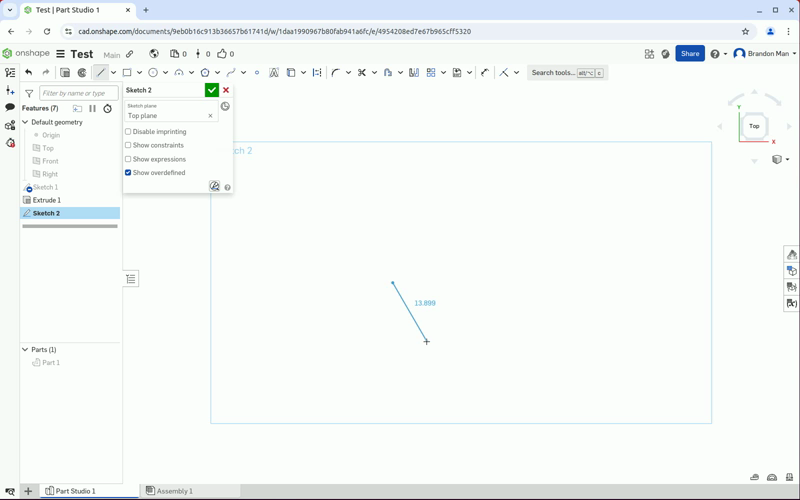
click(426, 341)
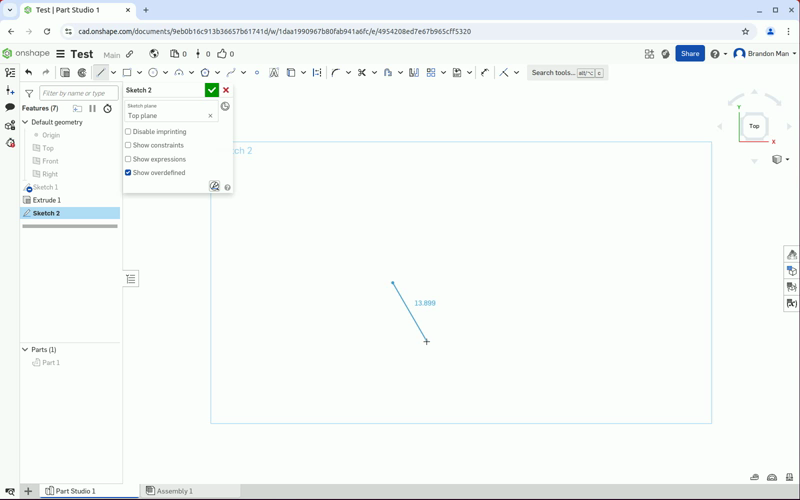
key_up(shift)
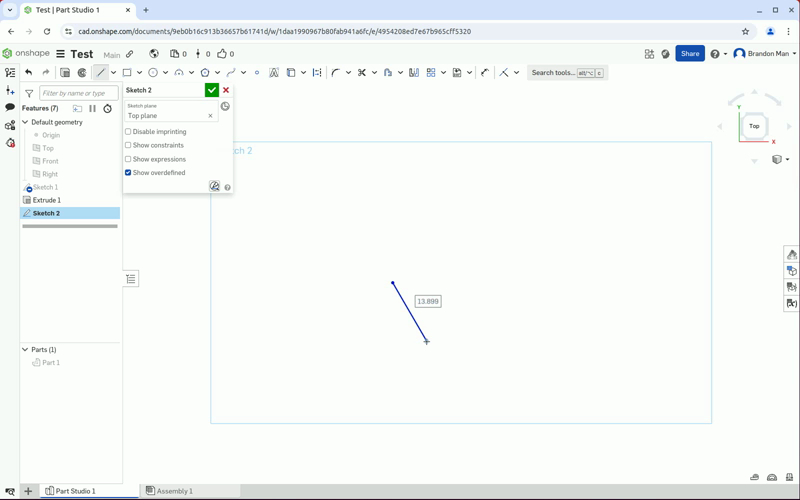
key_down(shift)
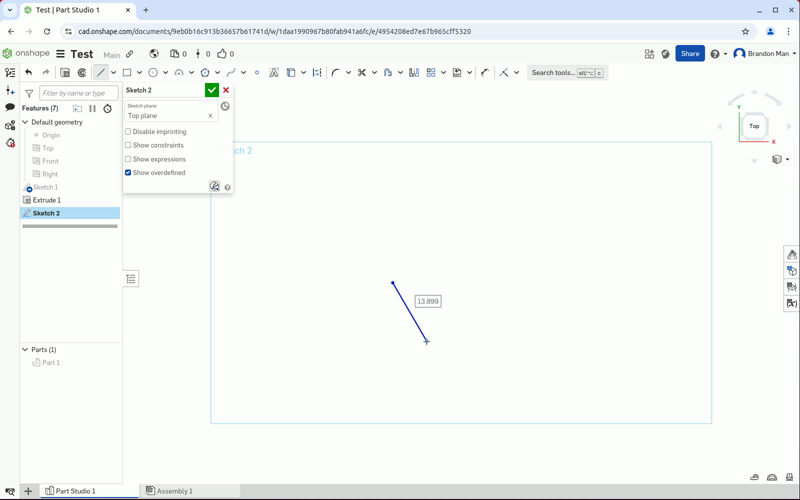
mouse_move(493, 341)
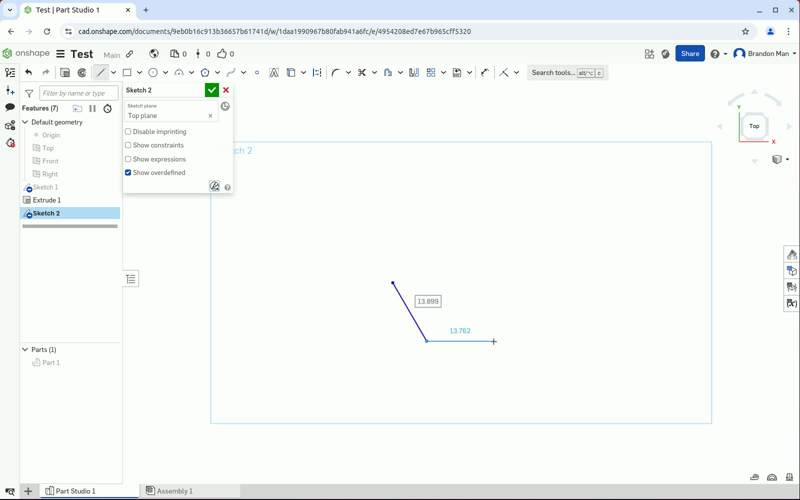
click(493, 341)
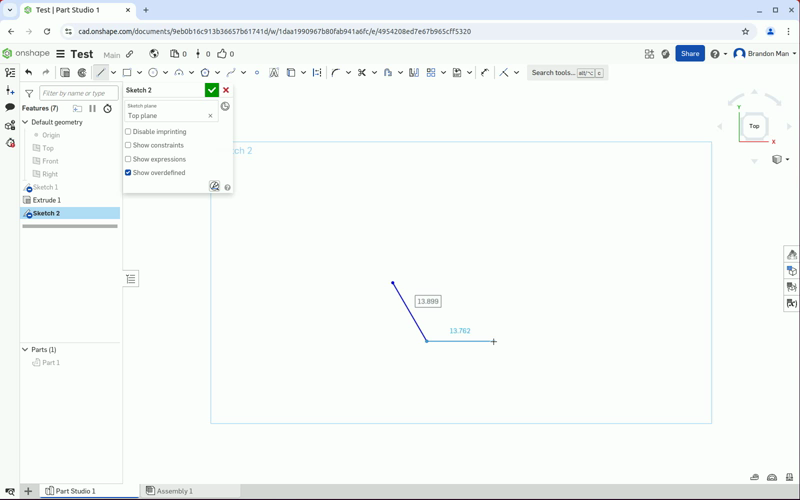
key_up(shift)
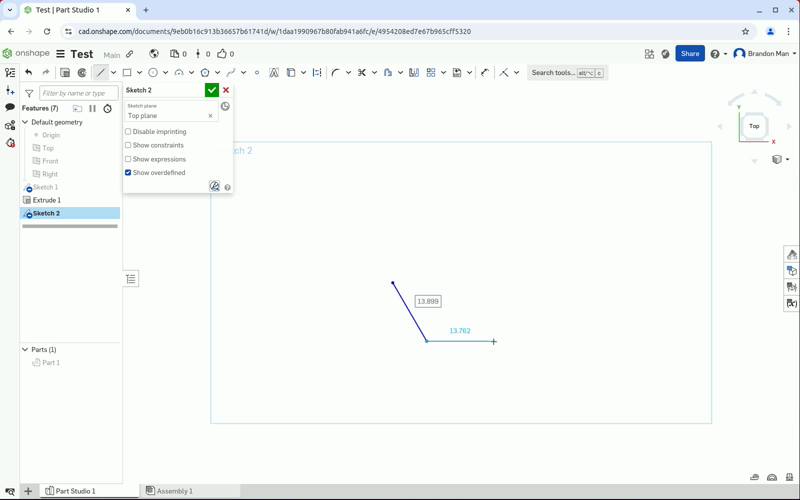
key_down(shift)
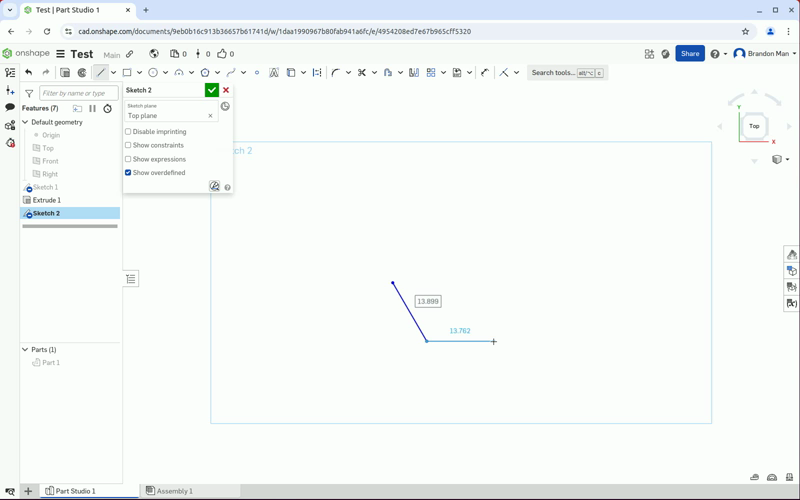
mouse_move(527, 282)
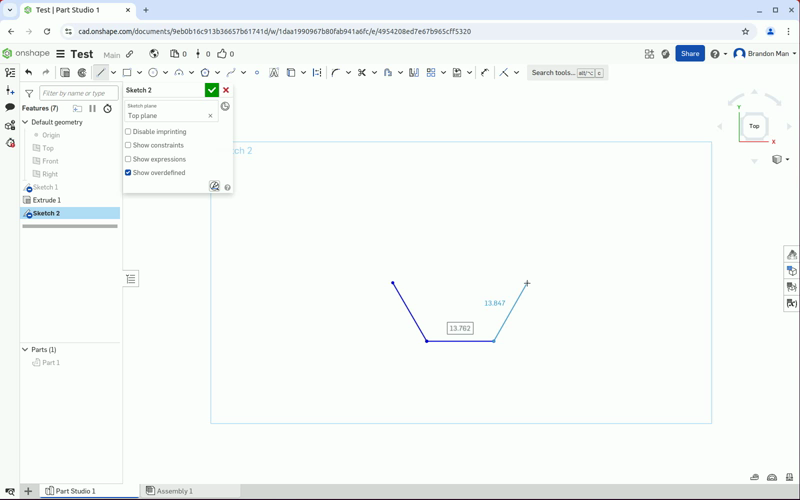
click(527, 282)
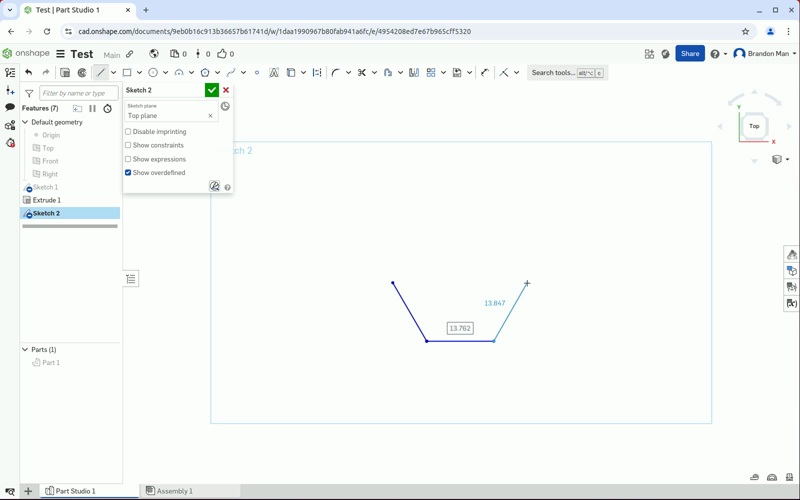
key_up(shift)
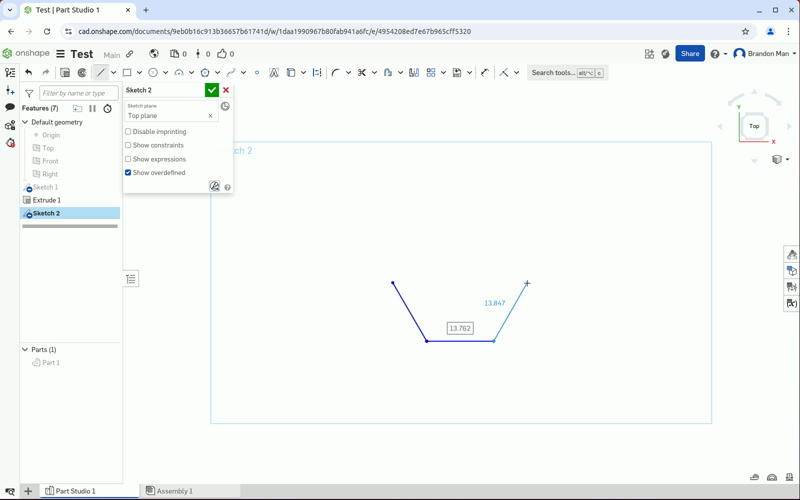
key_down(shift)
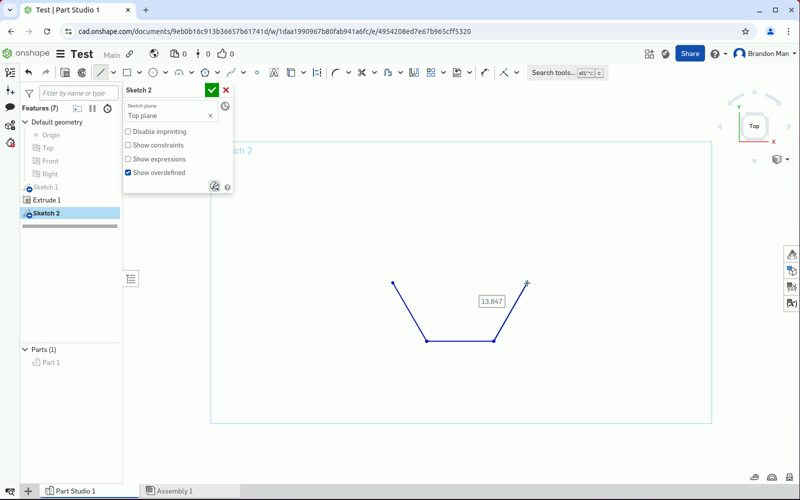
mouse_move(493, 224)
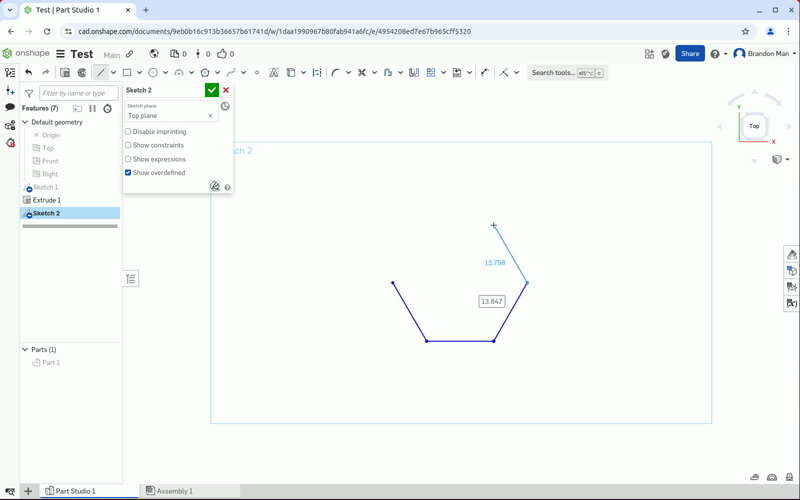
click(493, 224)
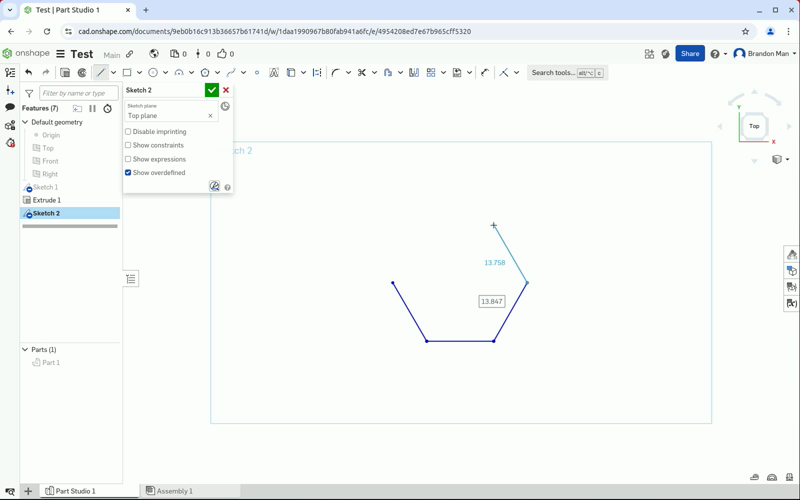
key_up(shift)
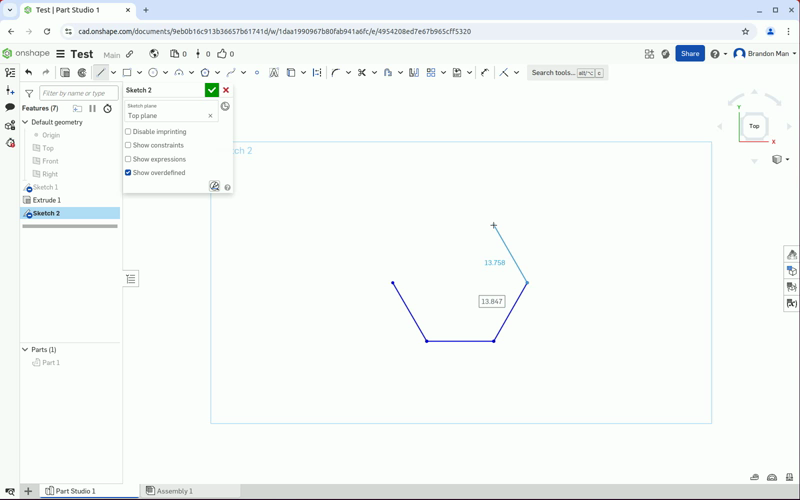
key_down(shift)
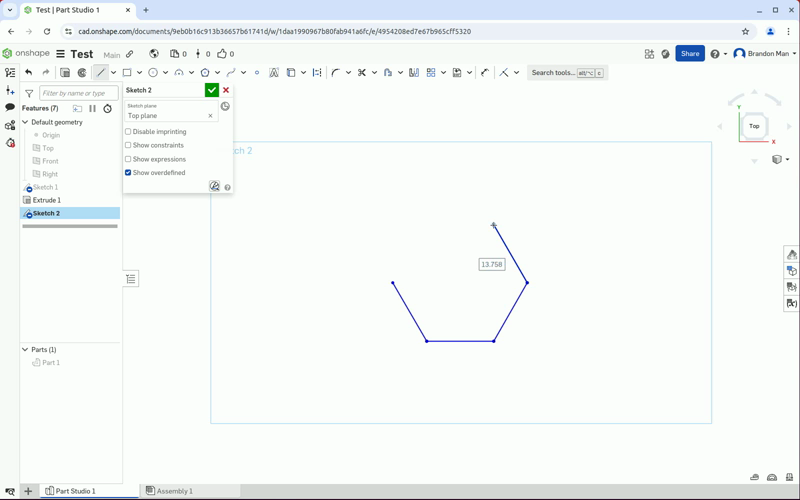
mouse_move(426, 224)
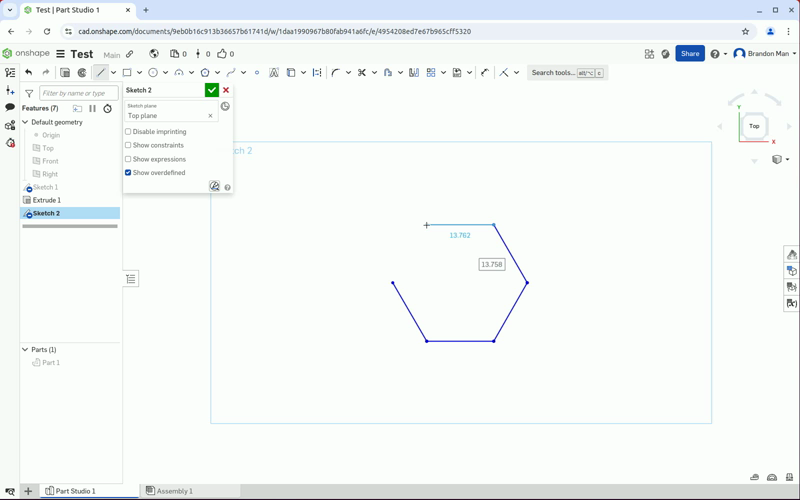
click(426, 224)
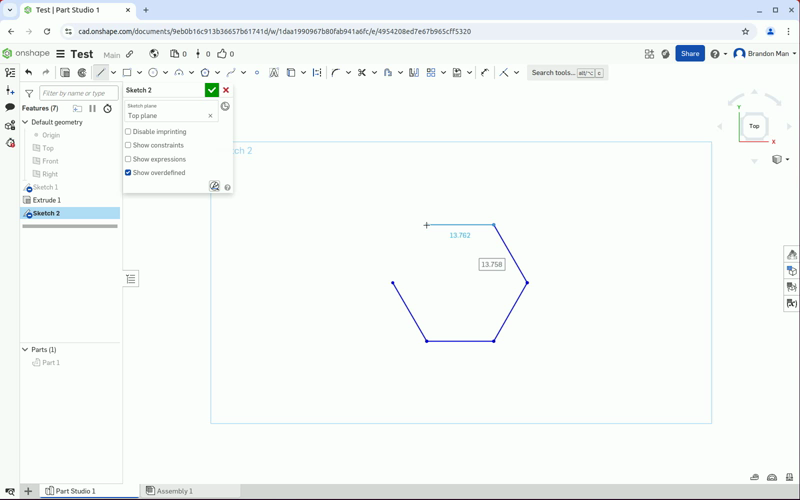
key_up(shift)
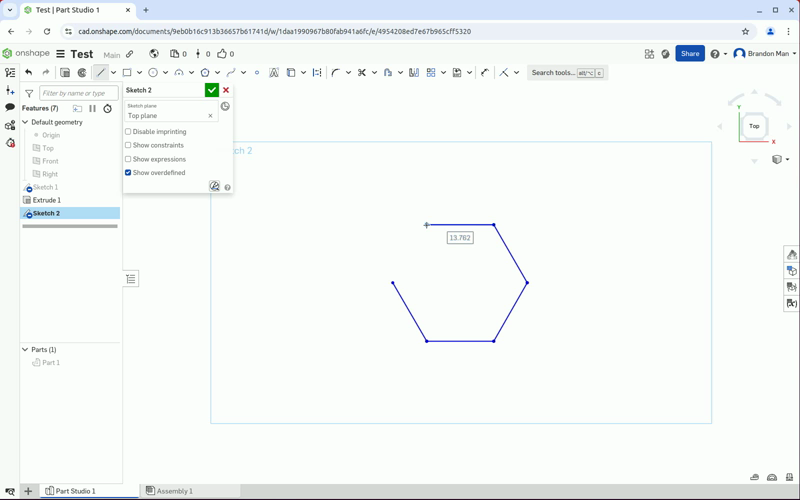
key_down(shift)
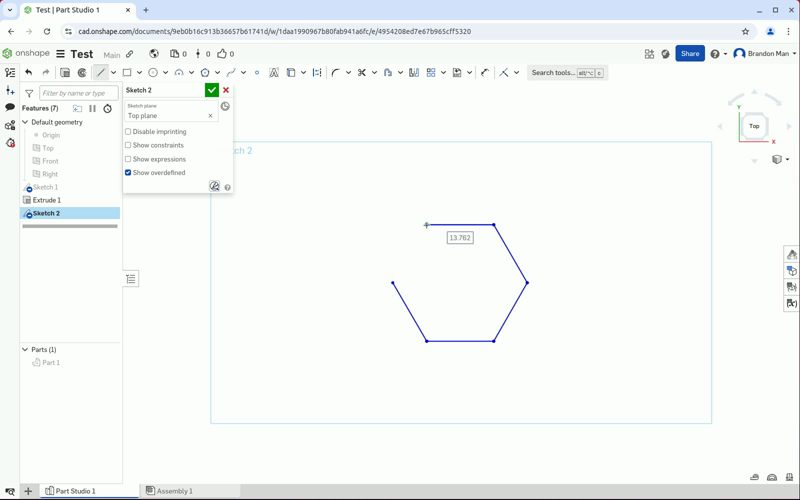
mouse_move(392, 282)
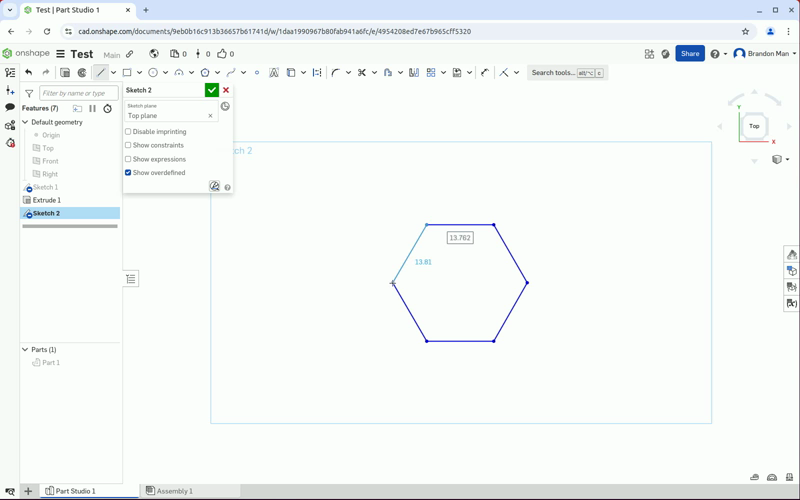
key_up(shift)
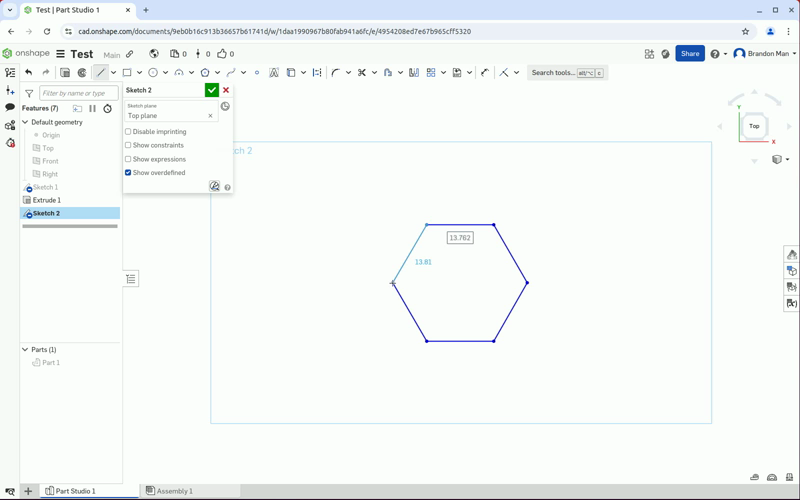
click(392, 282)
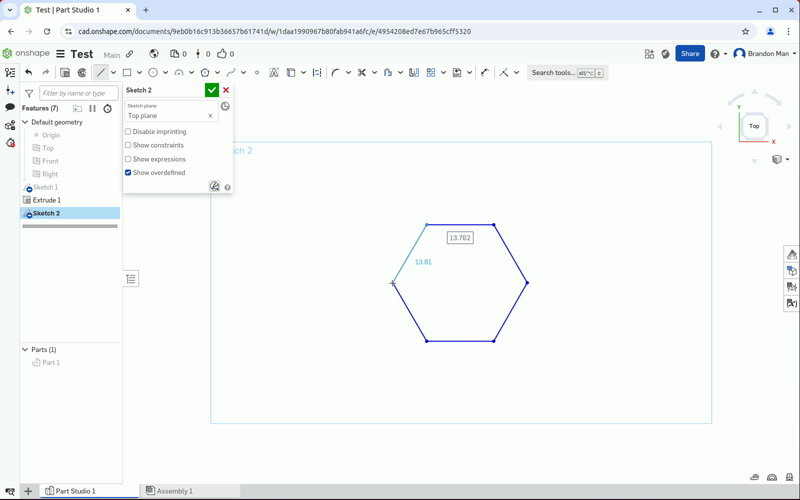
key(esc)
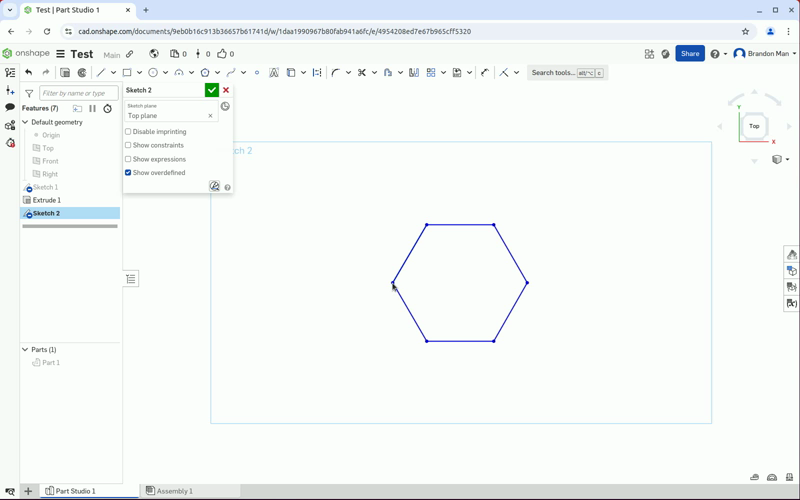
mouse_move(455, 321)
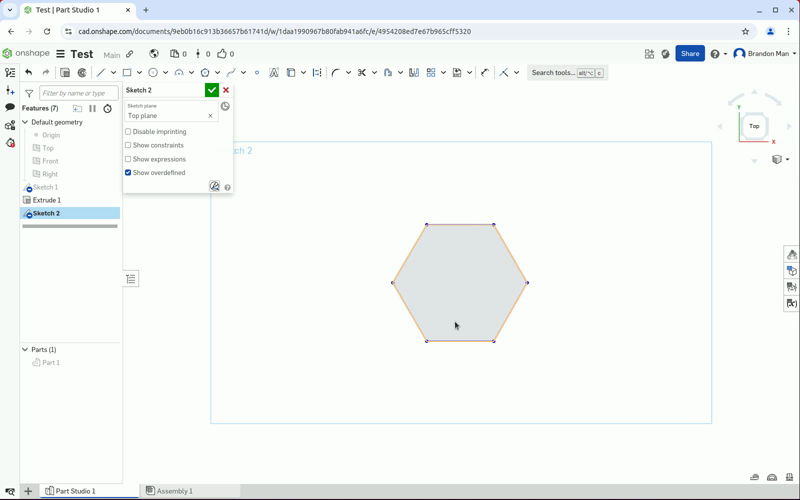
click(455, 321)
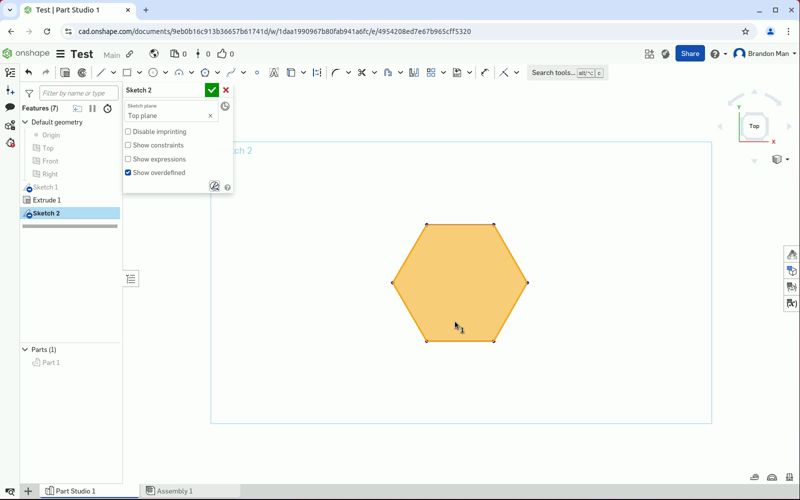
mouse_move(73, 352)
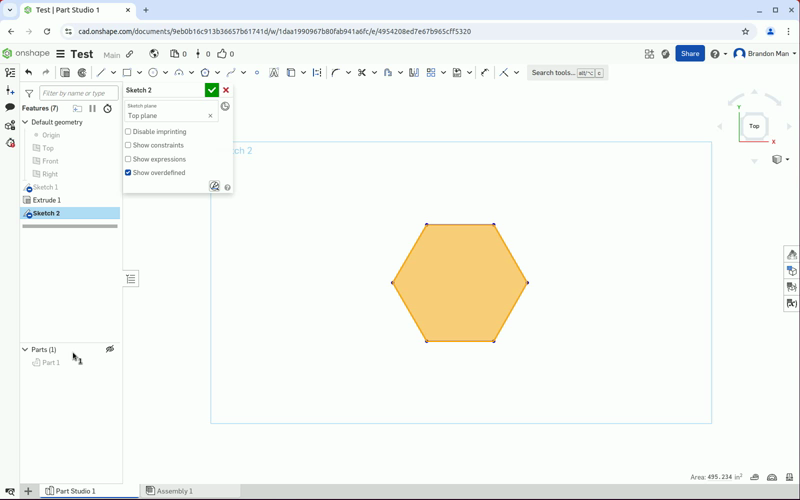
key(shift+y)
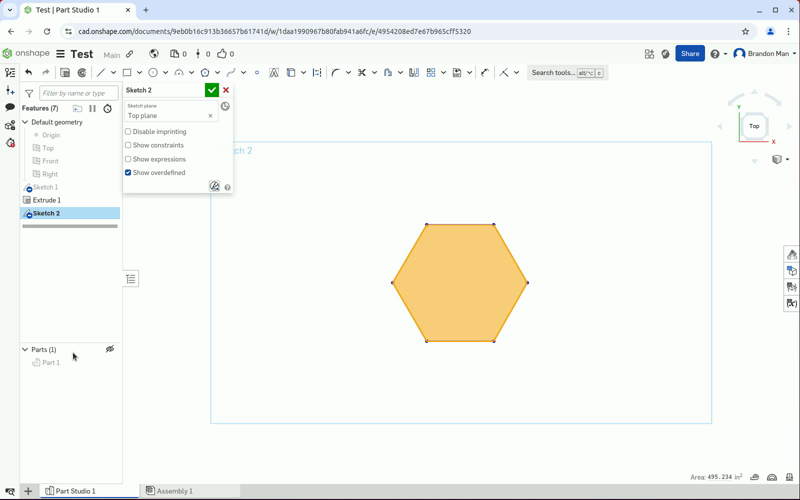
key(shift+e)
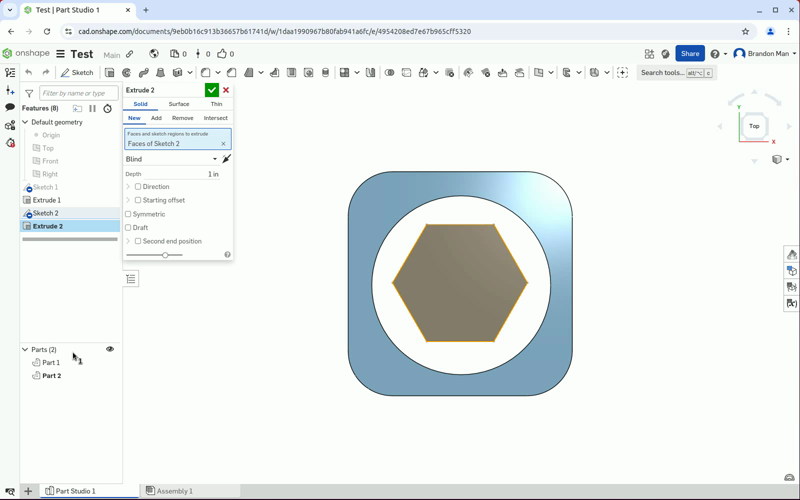
mouse_move(143, 106)
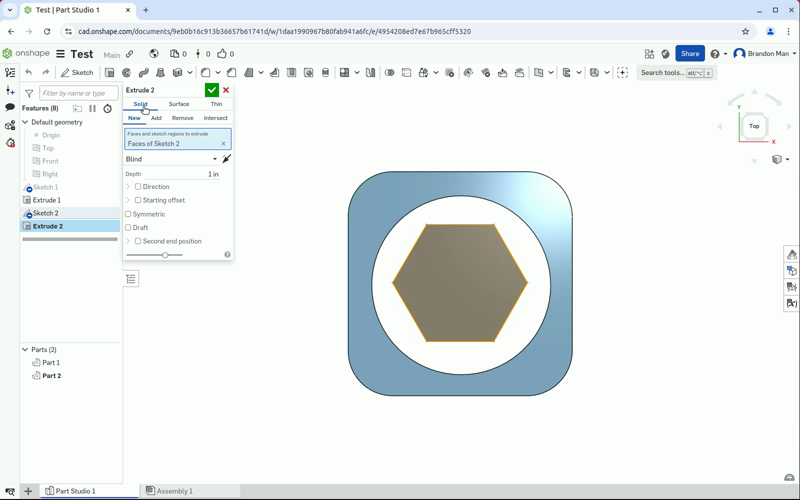
click(143, 106)
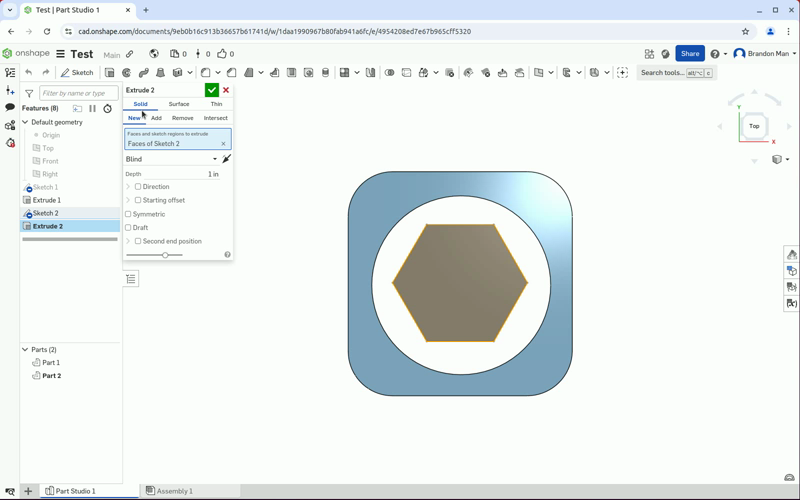
mouse_move(137, 120)
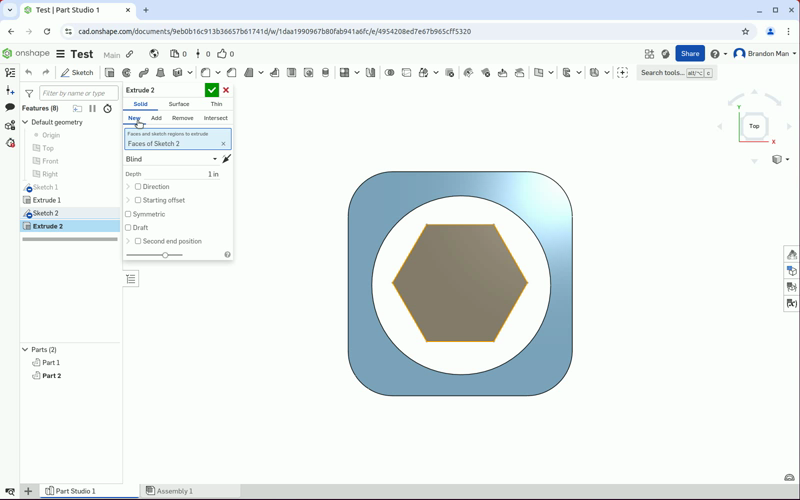
click(137, 120)
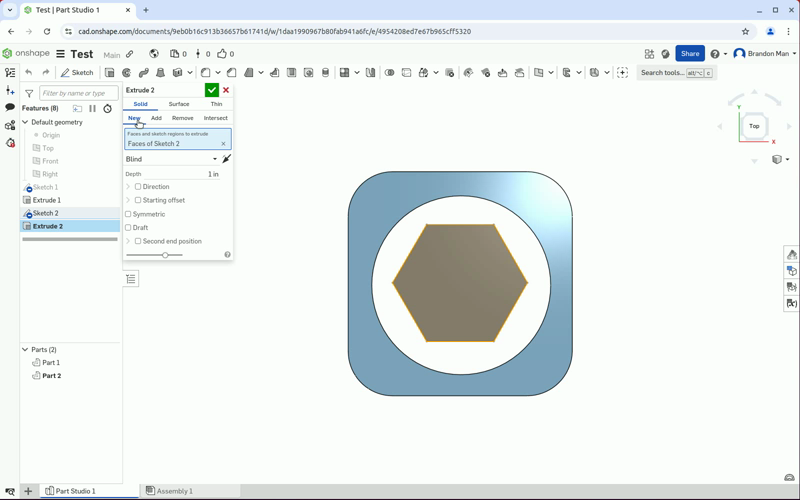
key(tab, 4)
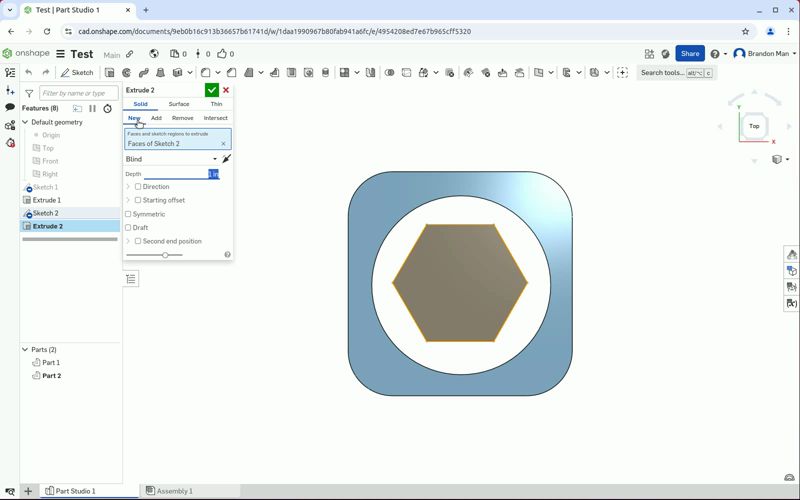
text(18.535)
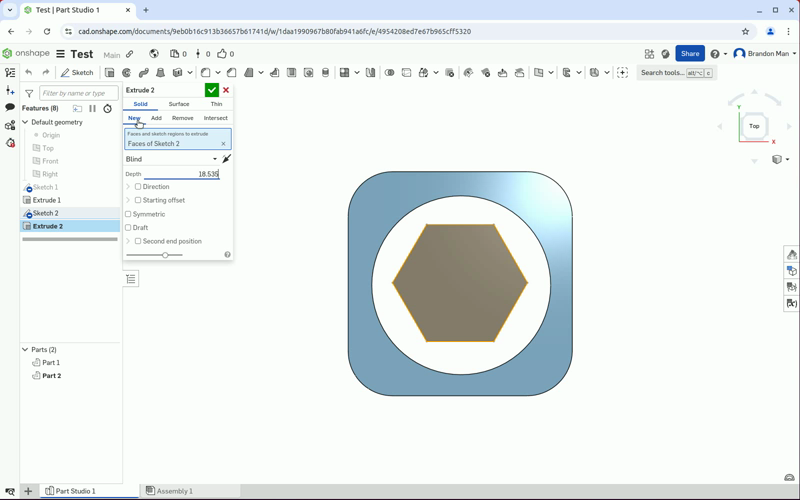
key(enter)
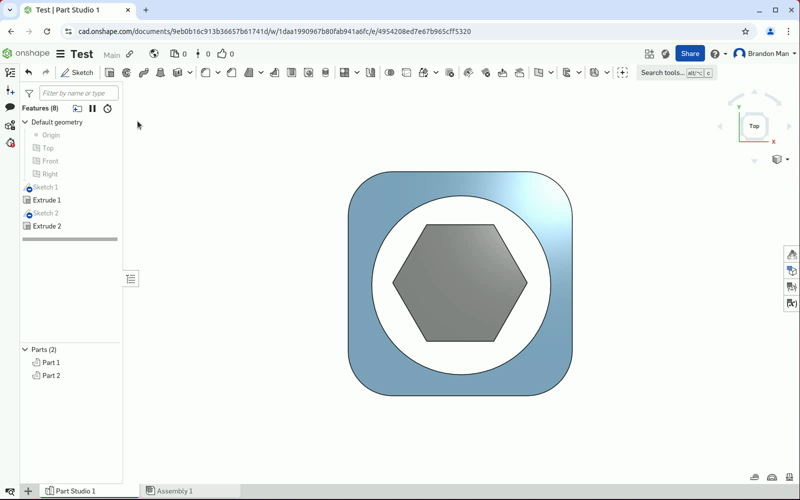
key(shift+h)
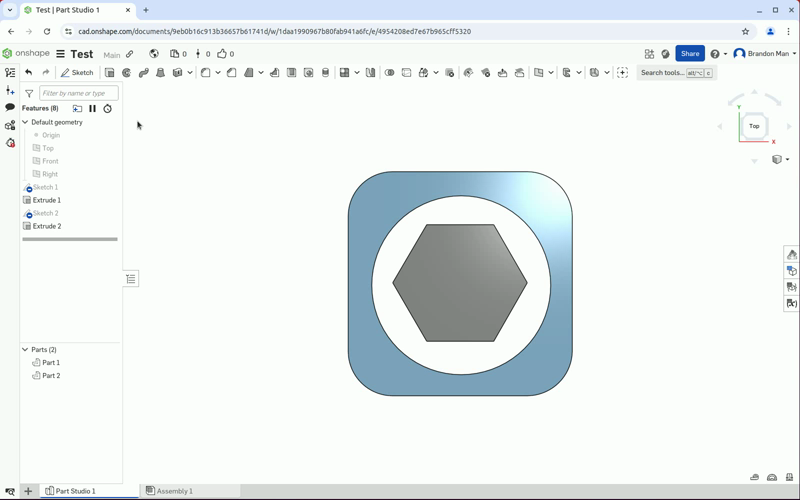
key(shift+h)
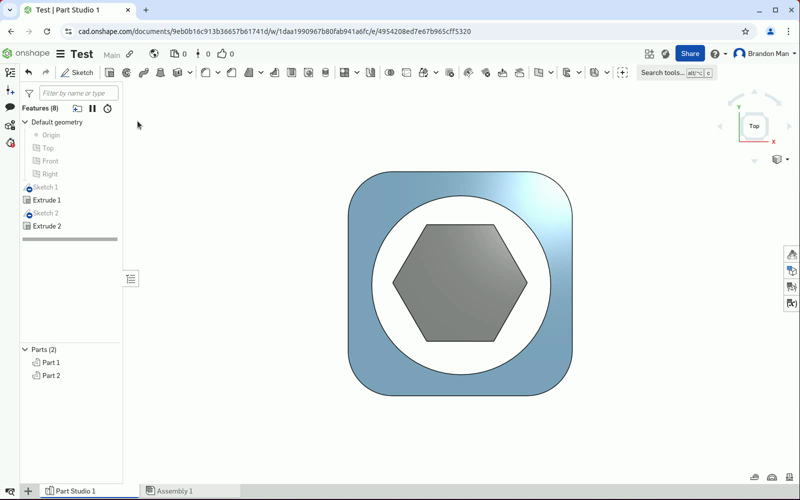
mouse_move(73, 189)
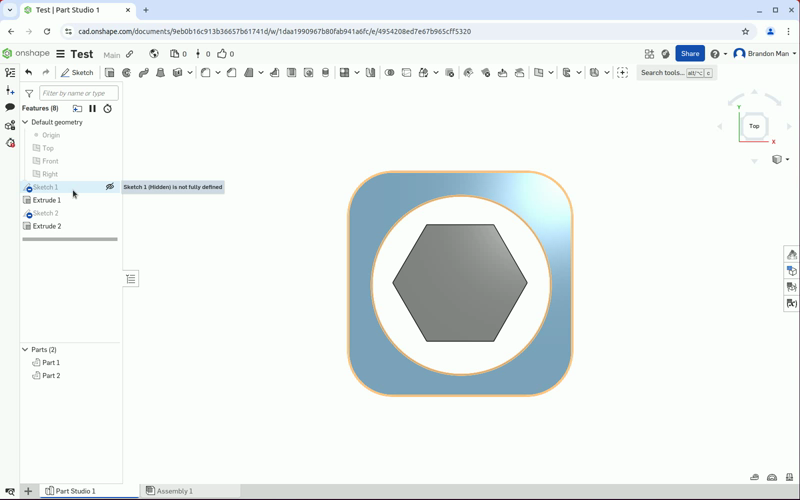
click(73, 189)
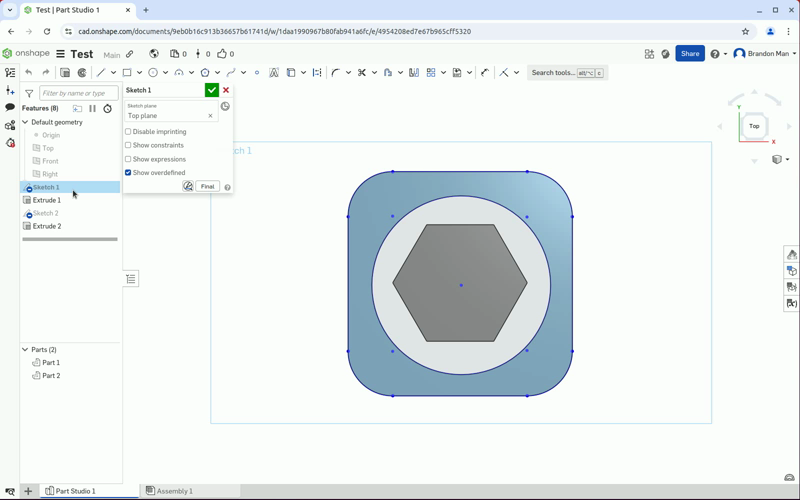
mouse_move(229, 92)
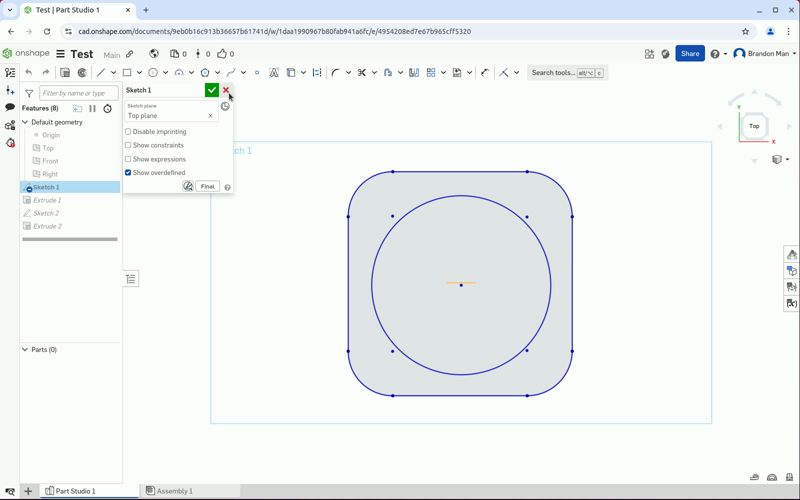
click(229, 92)
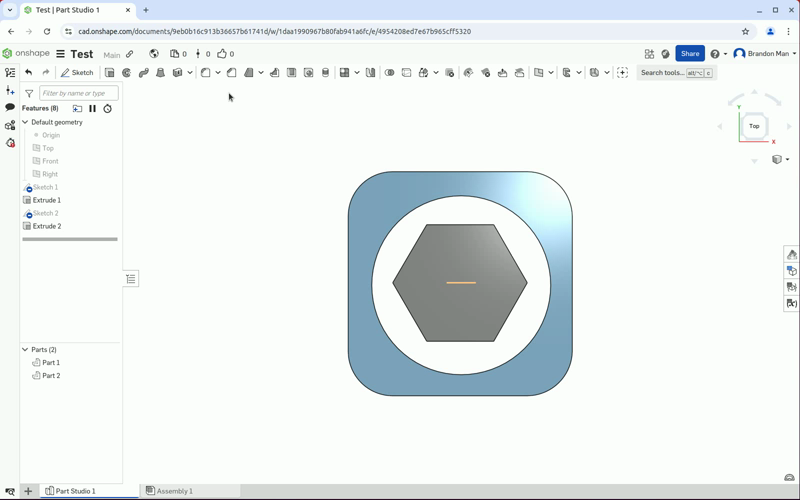
mouse_move(541, 75)
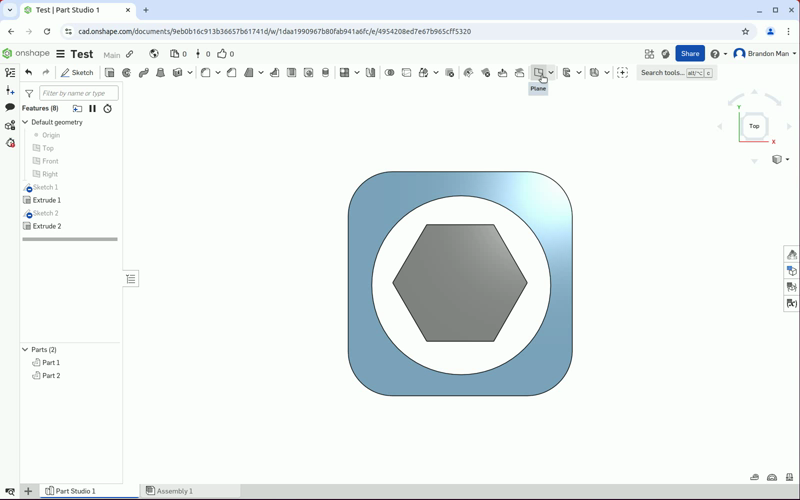
click(541, 75)
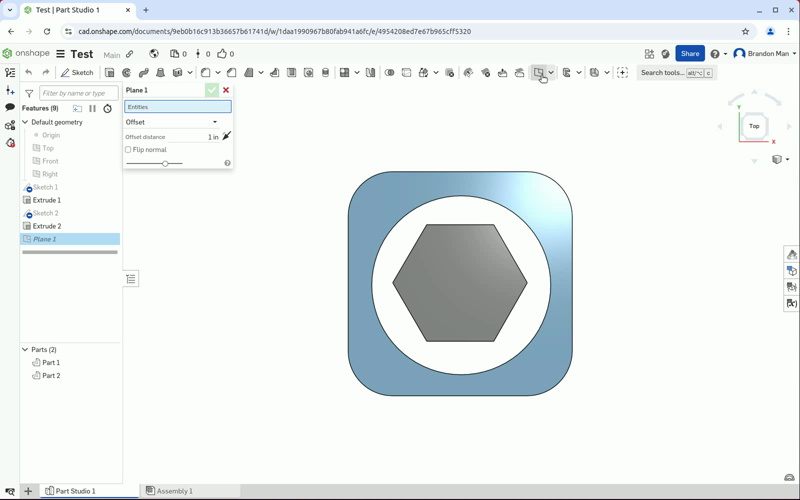
mouse_move(73, 150)
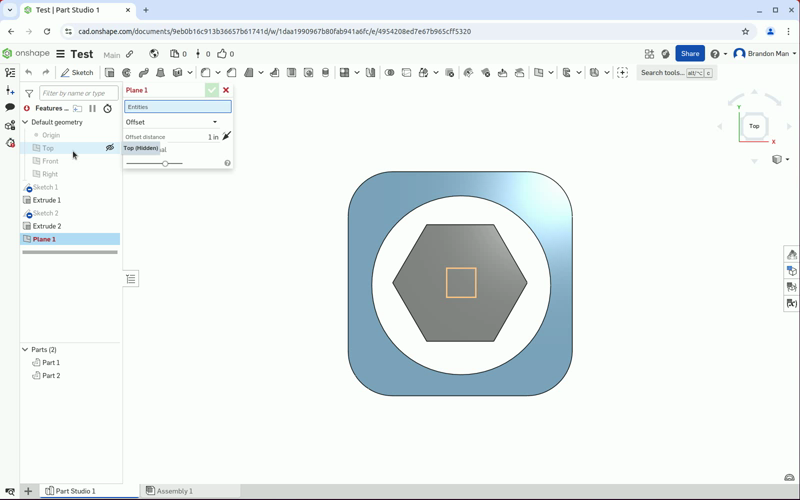
click(73, 150)
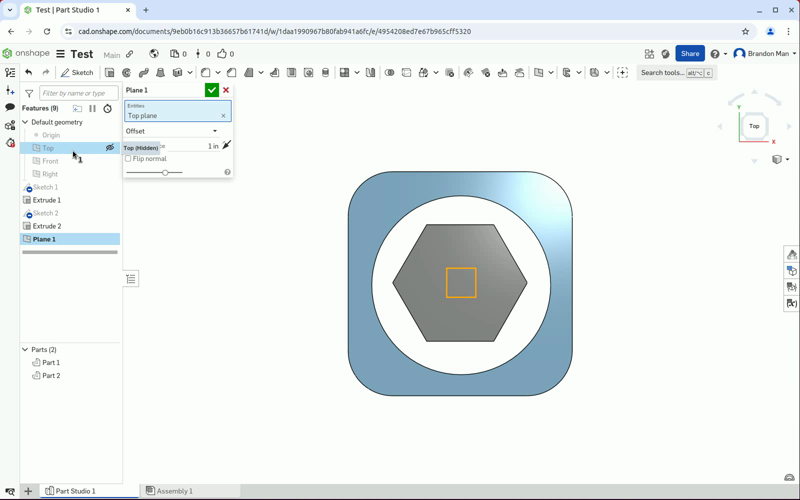
key(tab, 2)
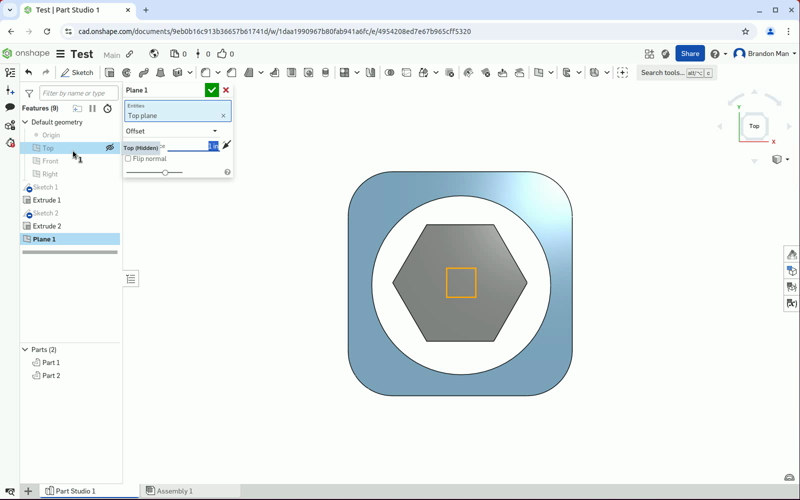
text(18.548)
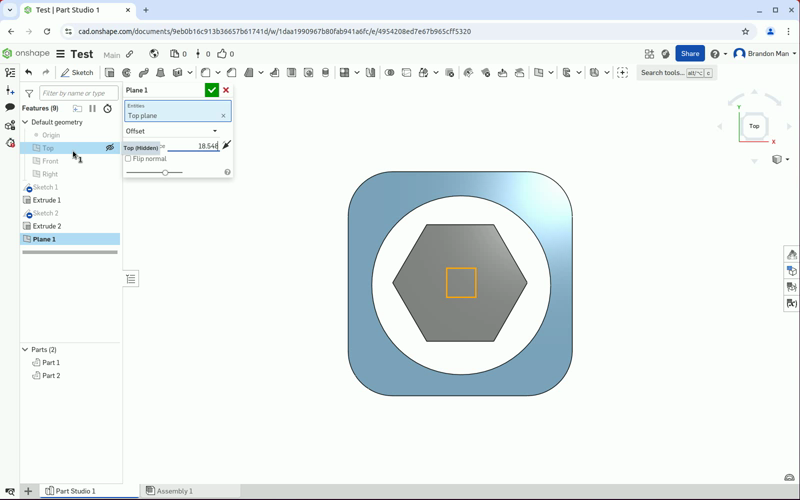
key(enter, 2)
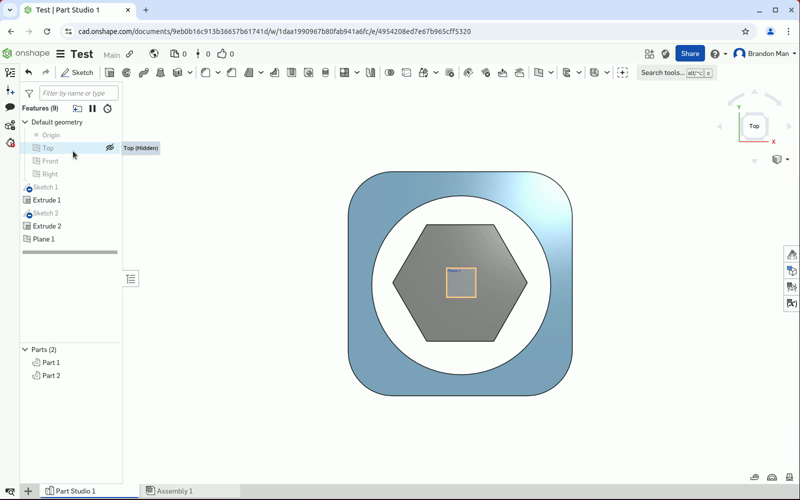
key(shift+s)
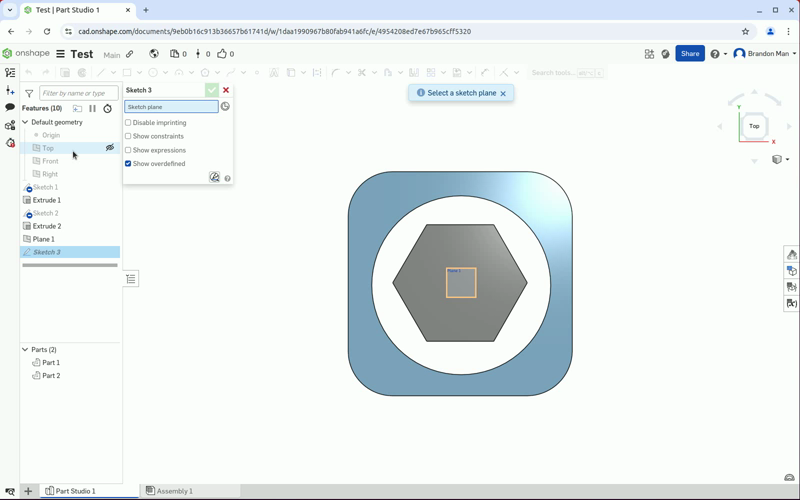
mouse_move(73, 241)
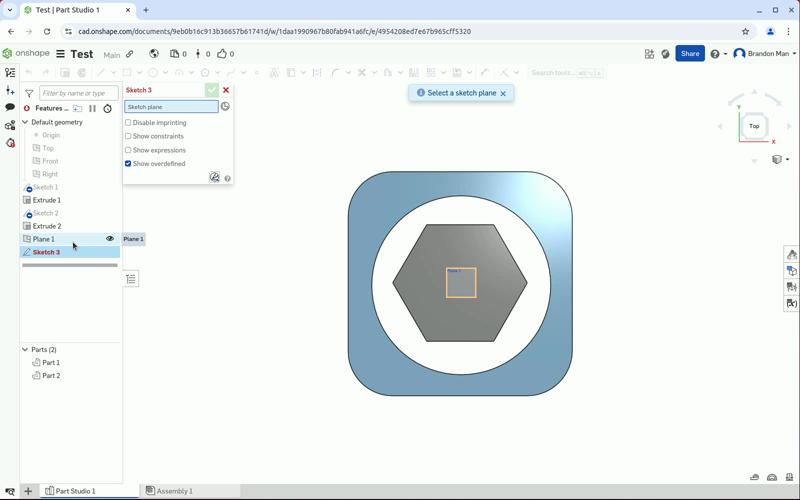
click(73, 241)
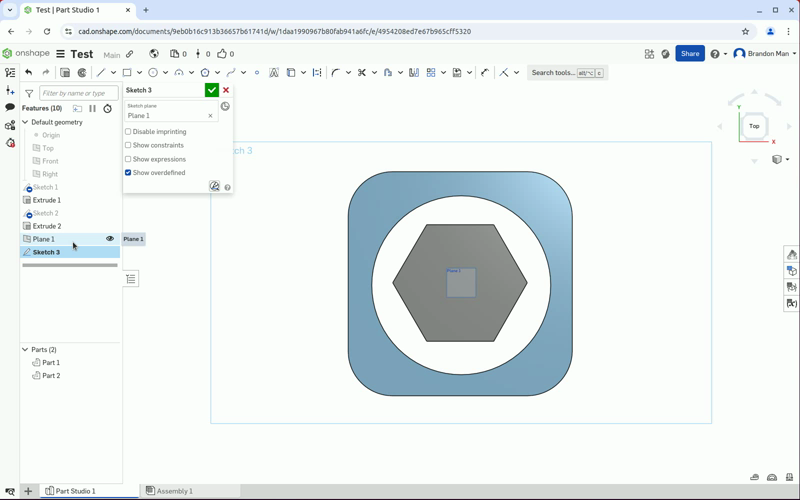
mouse_move(73, 352)
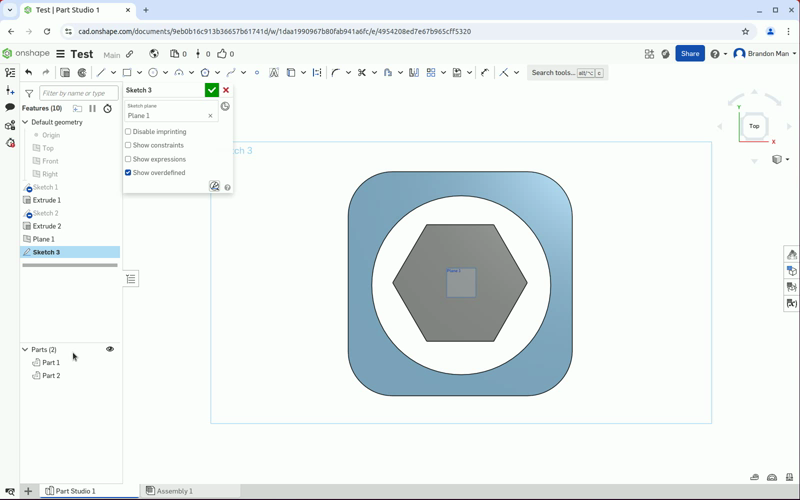
key(y)
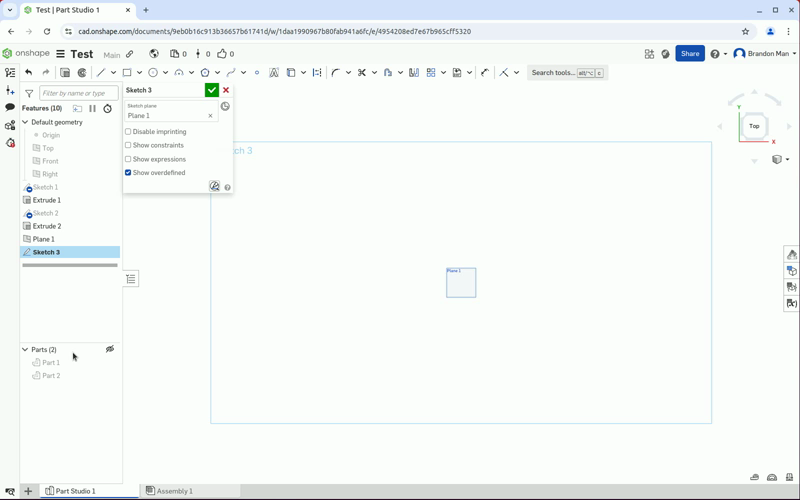
key(c)
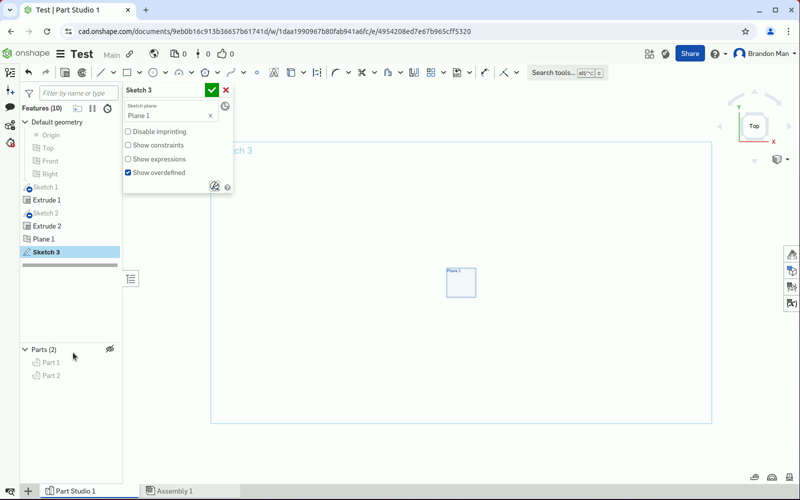
key_down(shift)
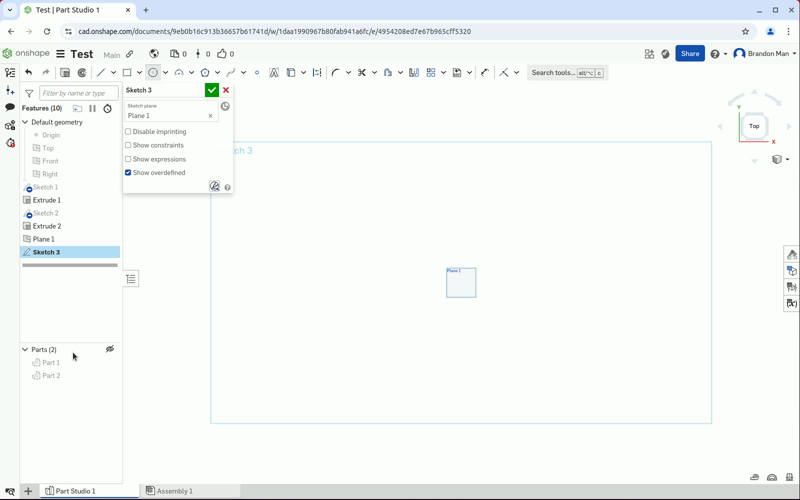
mouse_move(461, 282)
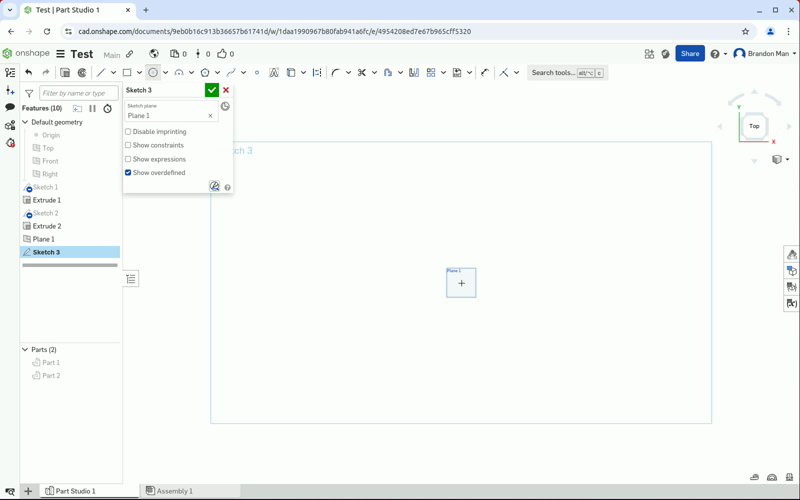
click(461, 282)
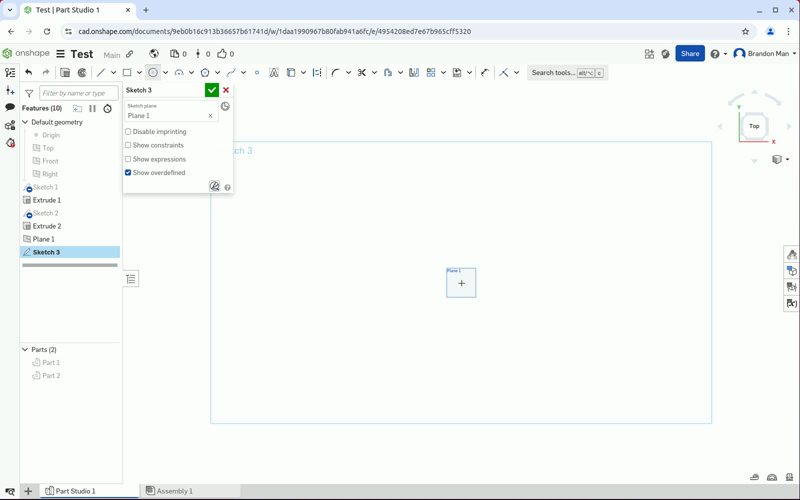
key_up(shift)
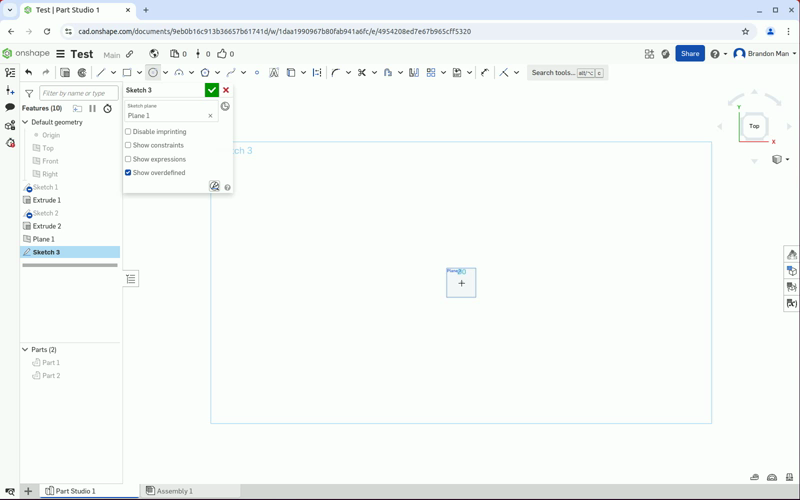
mouse_move(507, 282)
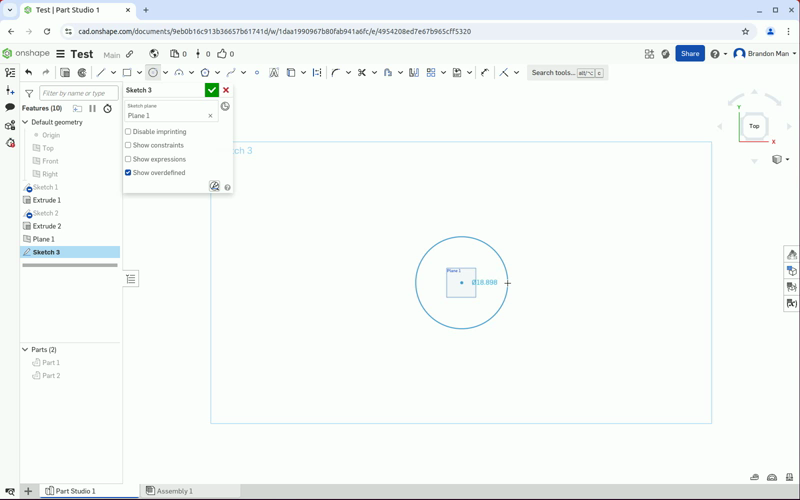
click(507, 282)
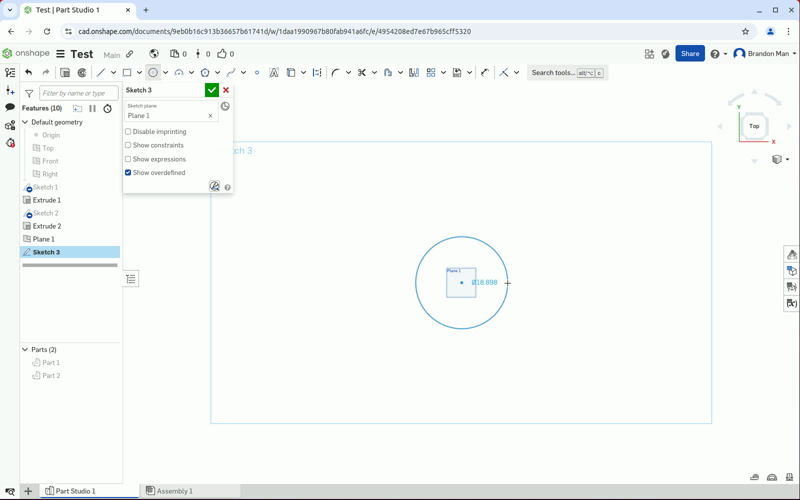
key(esc)
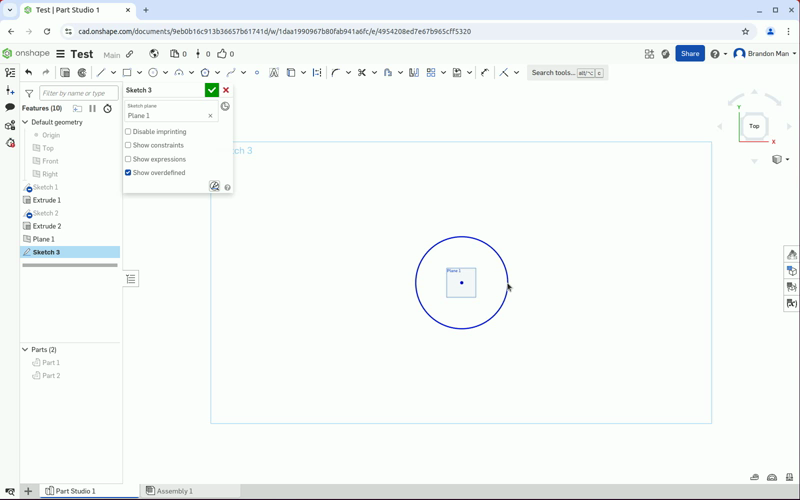
mouse_move(443, 248)
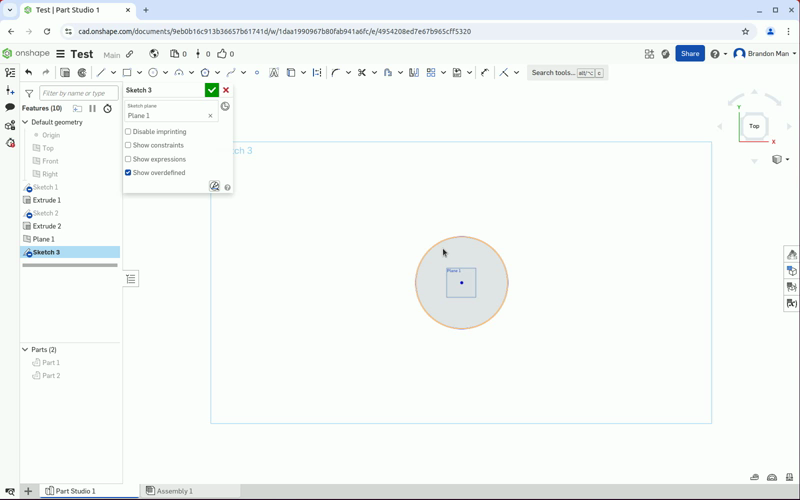
click(443, 248)
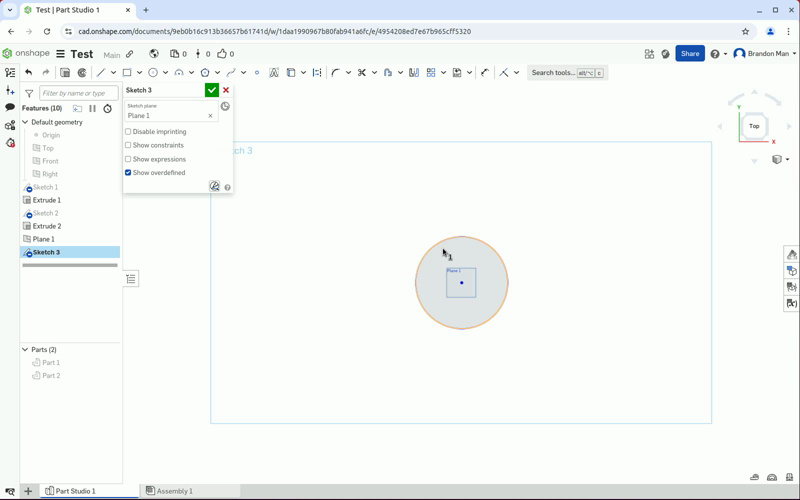
mouse_move(73, 352)
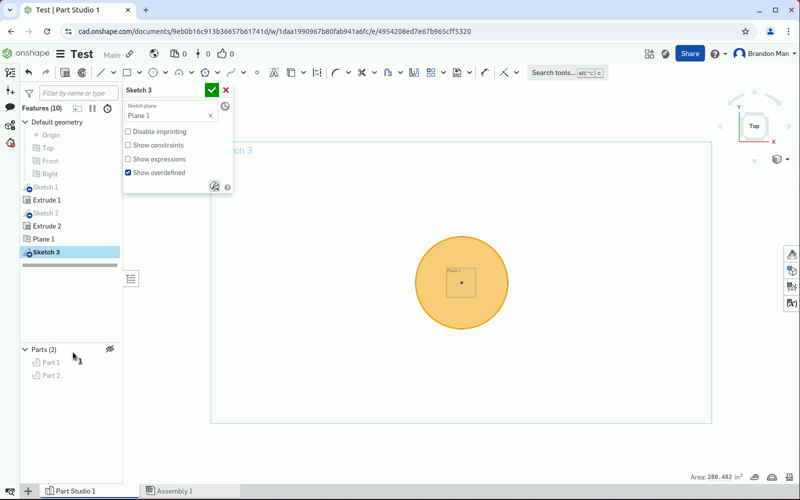
key(shift+y)
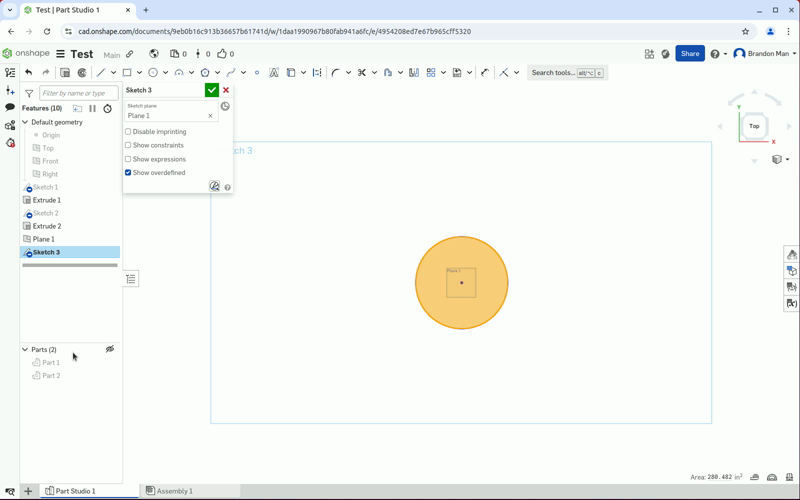
key(shift+e)
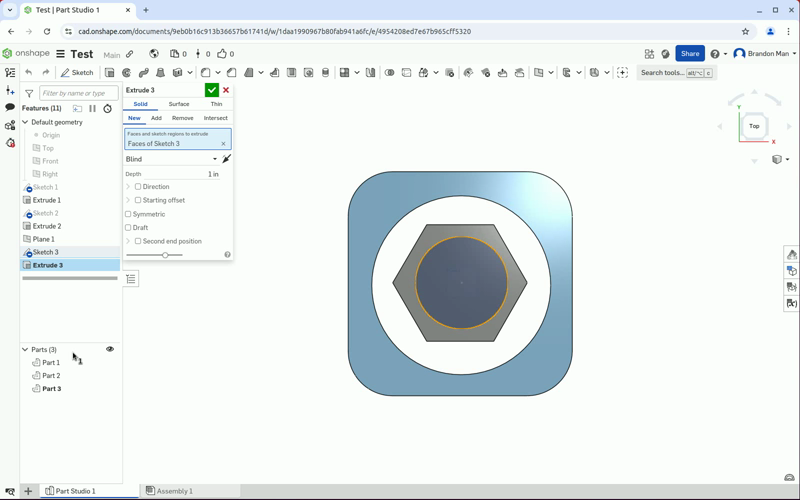
mouse_move(143, 106)
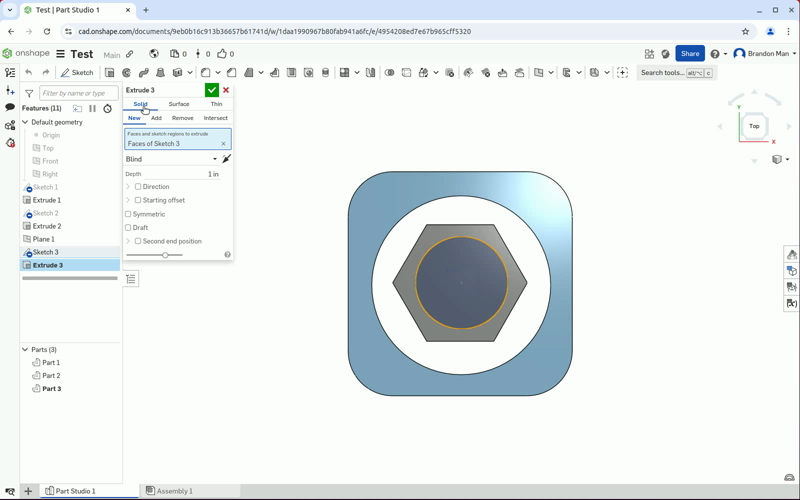
click(143, 106)
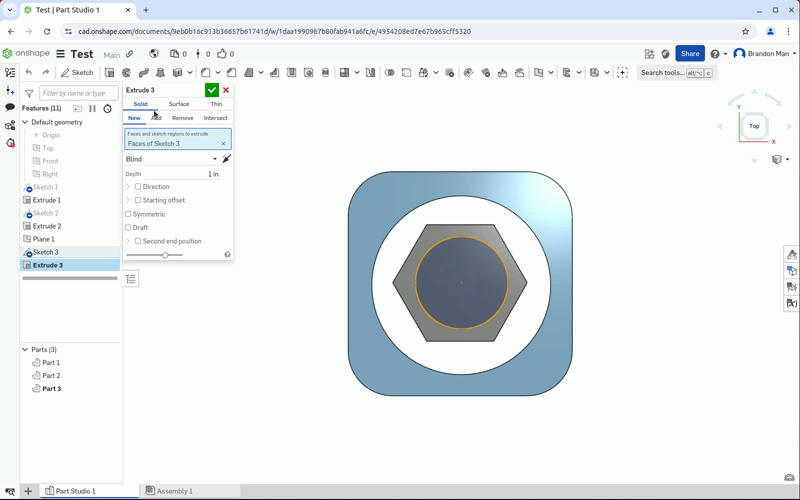
mouse_move(186, 120)
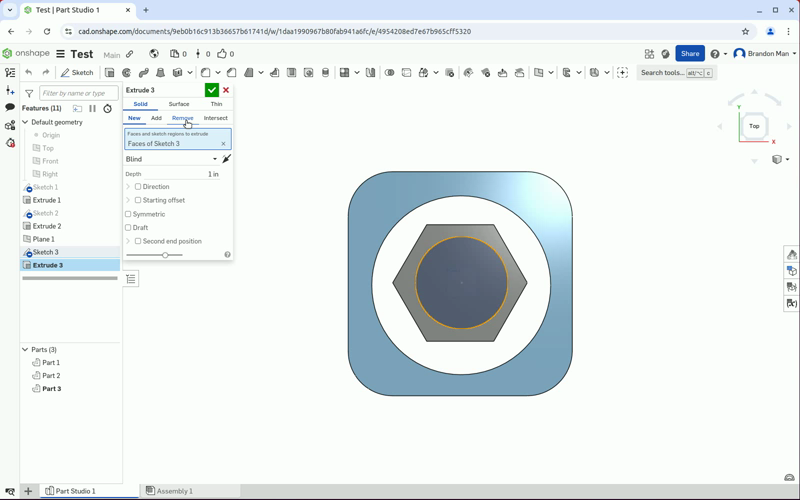
click(186, 120)
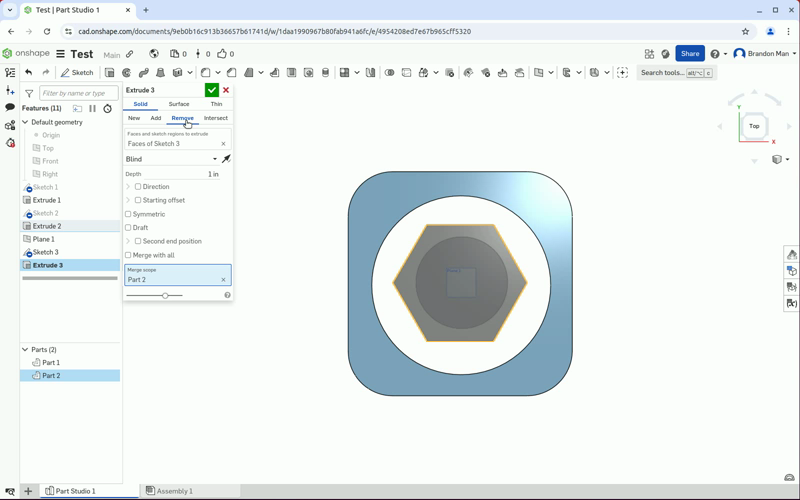
key(tab, 4)
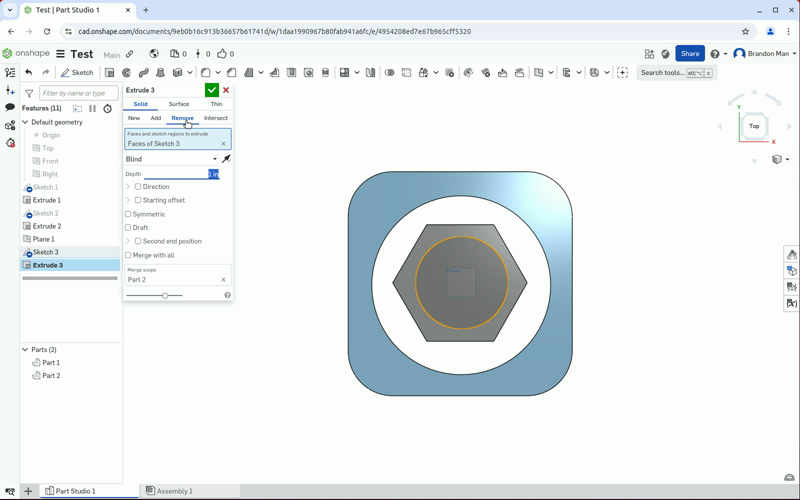
text(9.147)
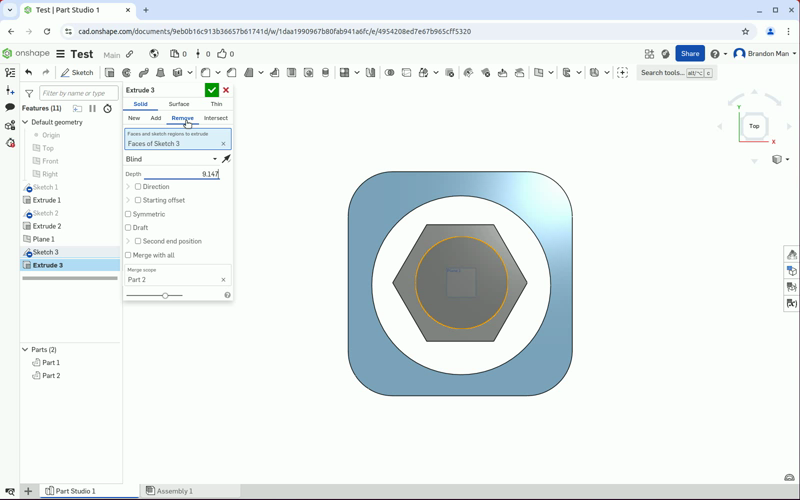
key(tab, 6)
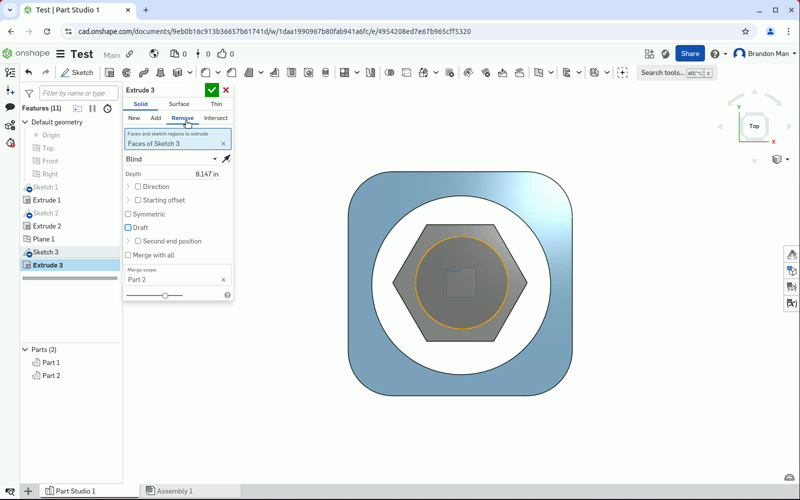
key(space)
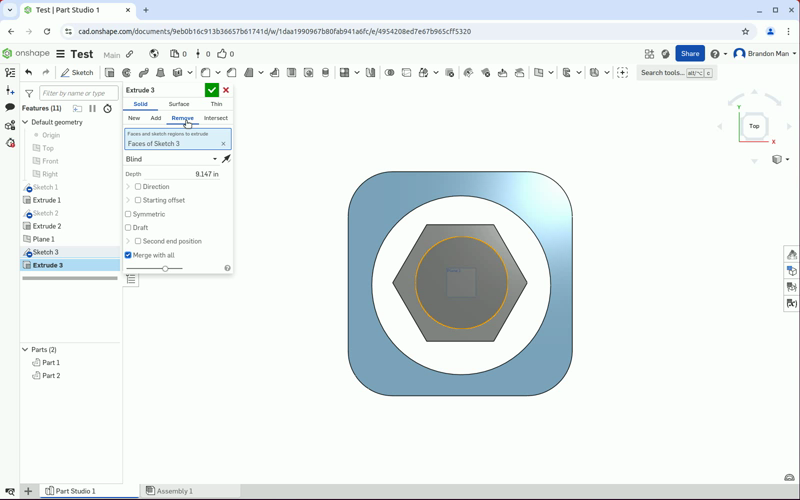
key(enter)
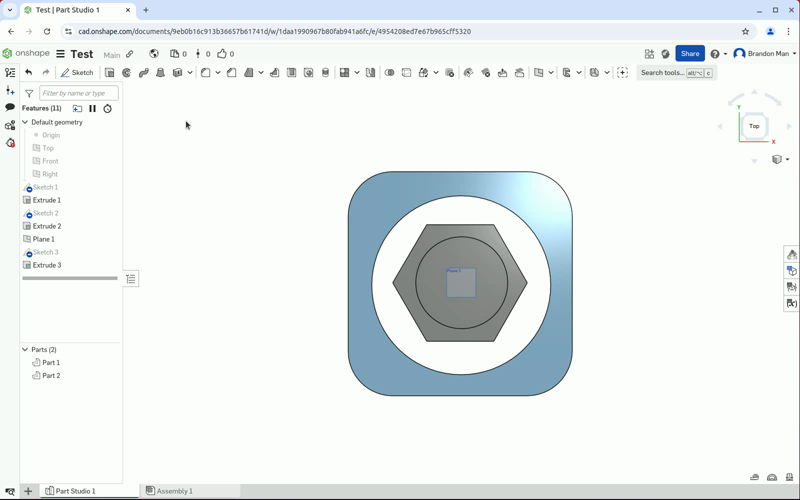
key(shift+h)
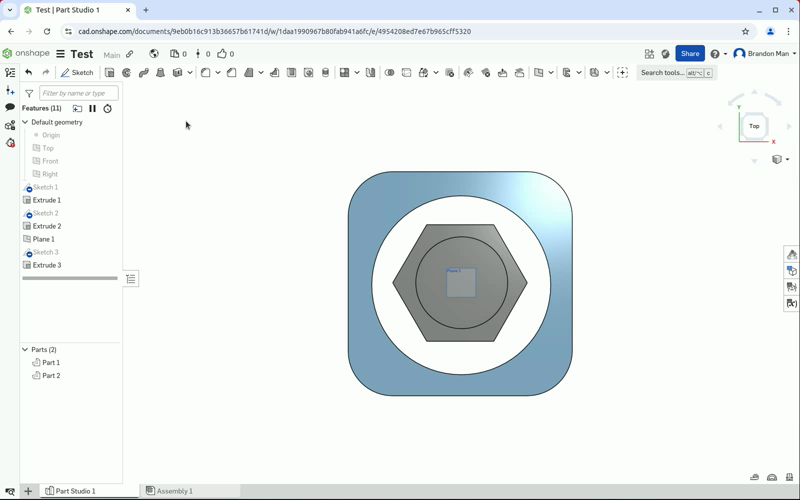
key(shift+h)
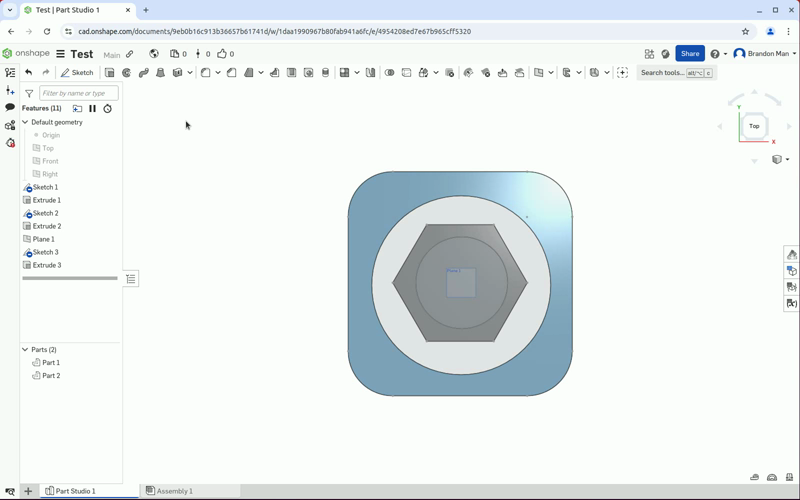
key(shift+7)
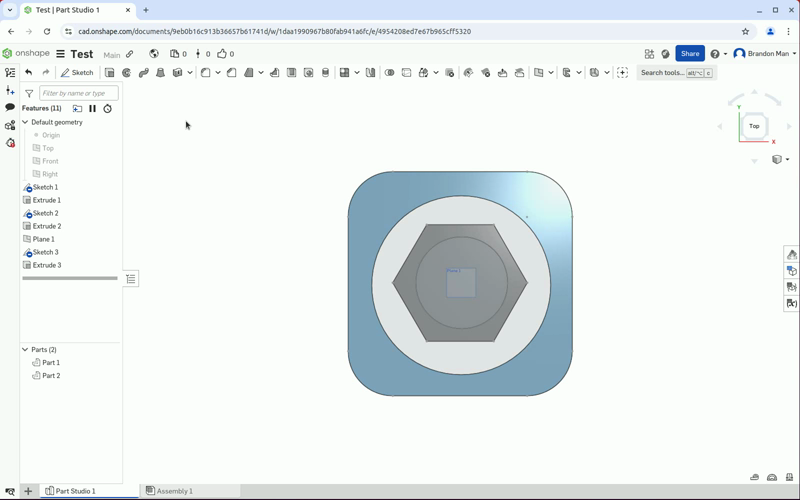
key(up, 3)
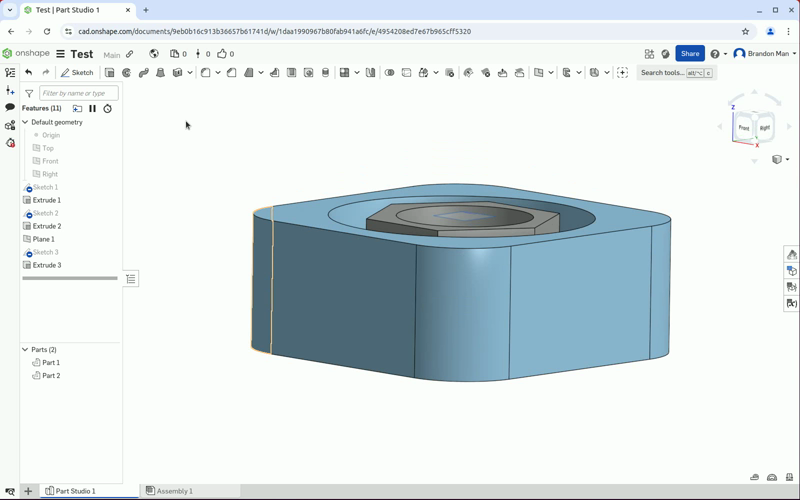
key(left, 3)
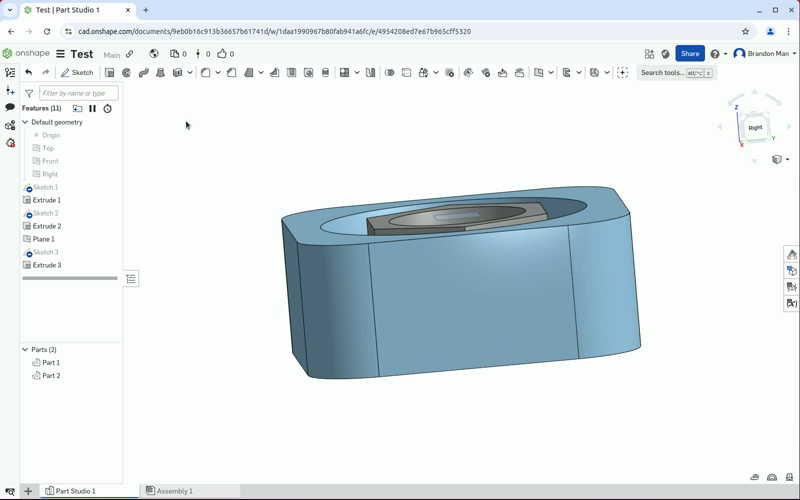
key(right, 3)
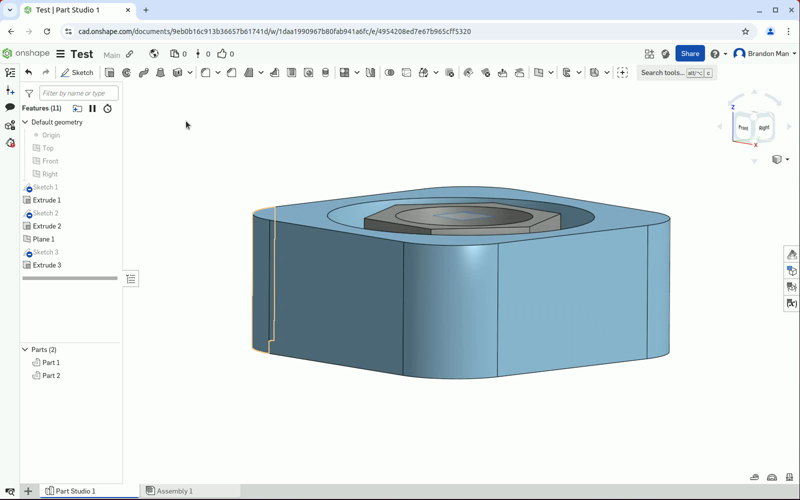
key(down, 3)
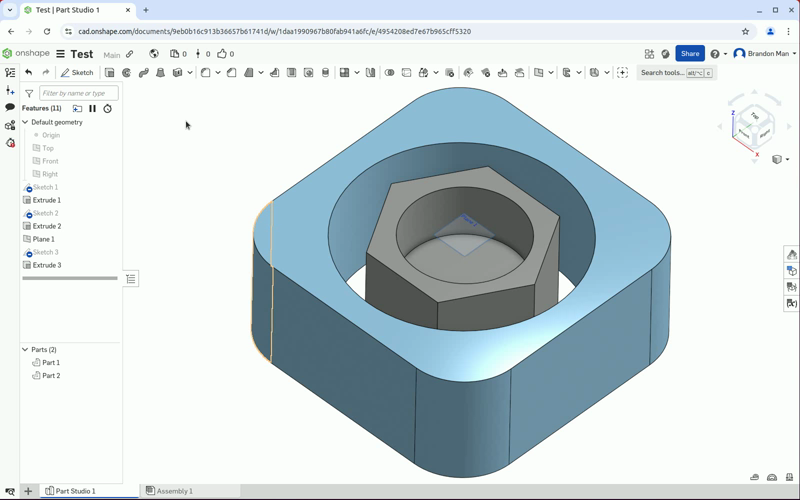
mouse_move(73, 189)
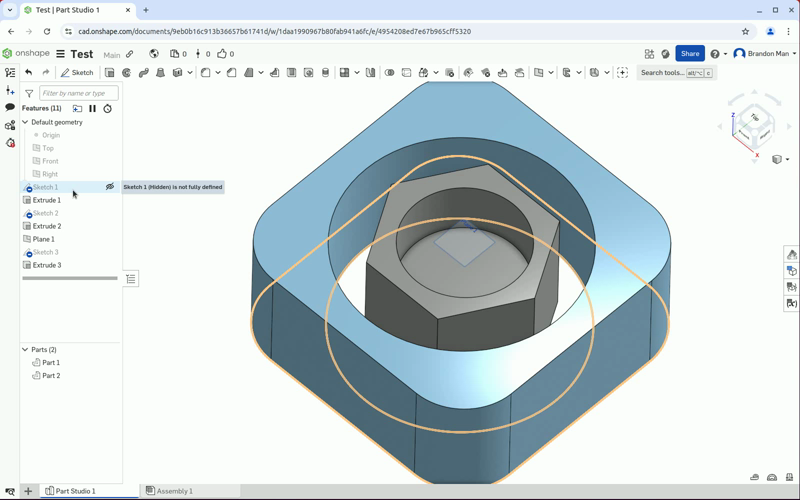
click(73, 189)